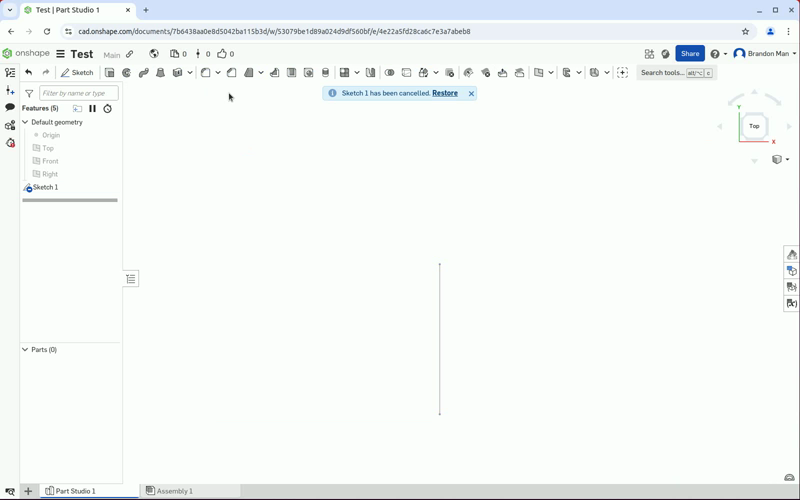
key(shift+h)
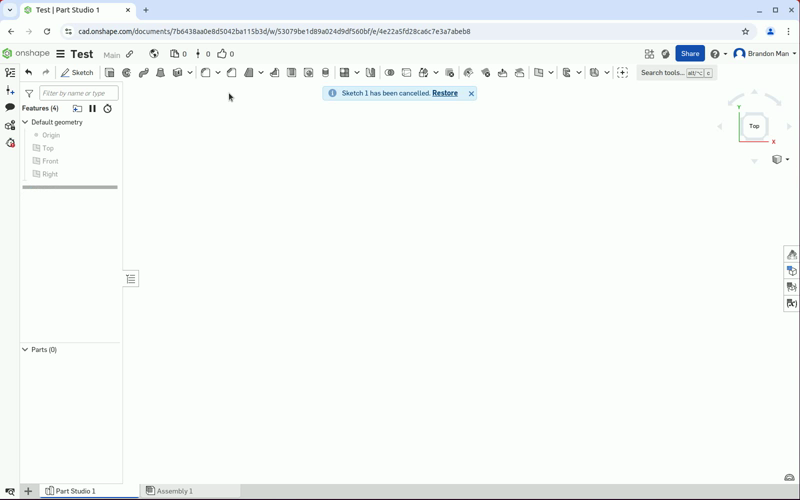
key(shift+s)
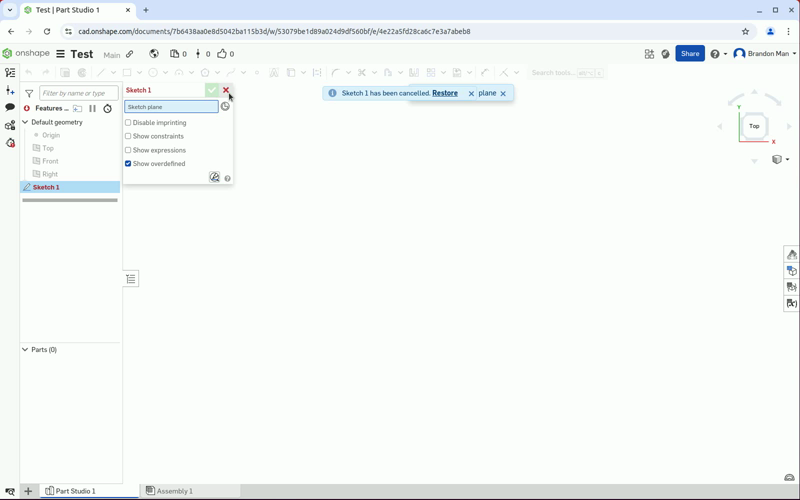
mouse_move(73, 150)
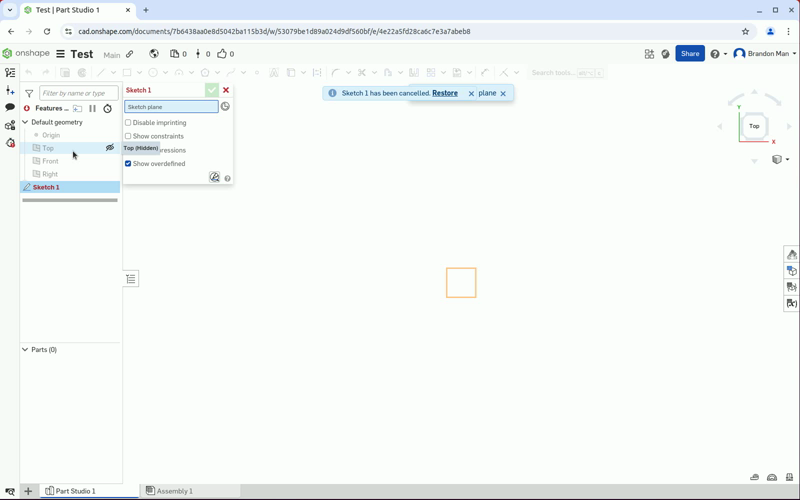
click(73, 150)
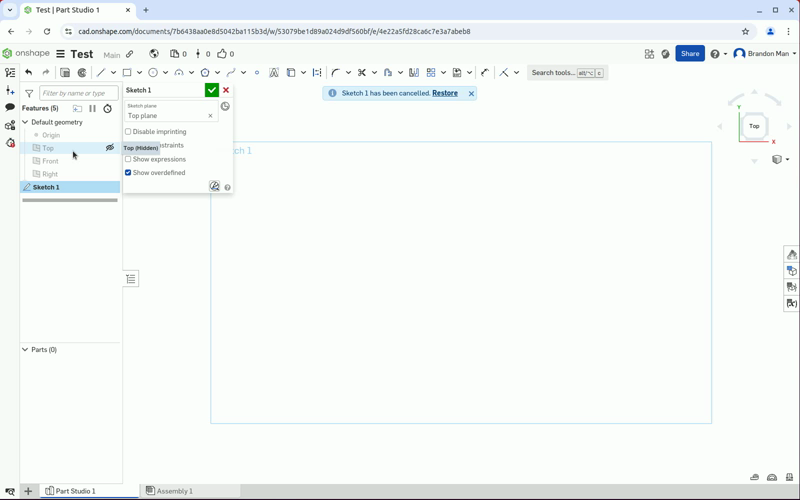
mouse_move(73, 352)
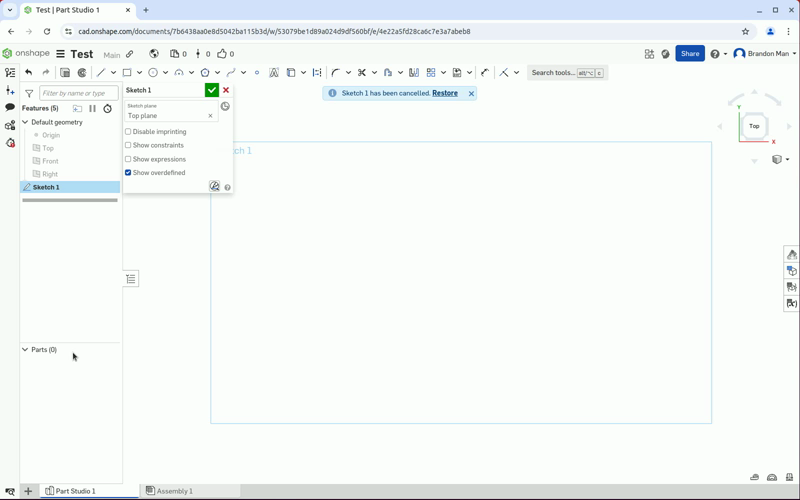
key(y)
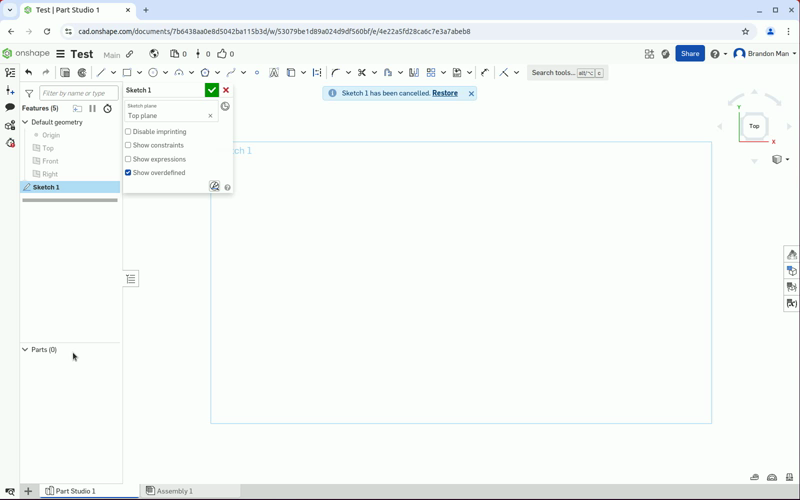
key(l)
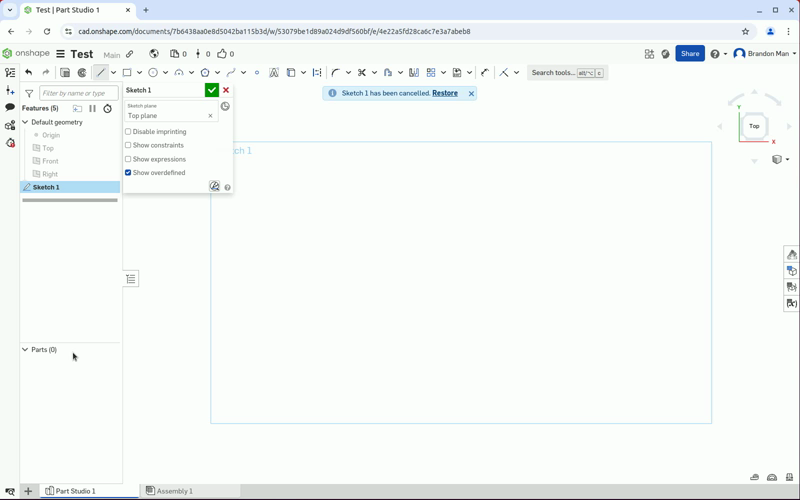
key_down(shift)
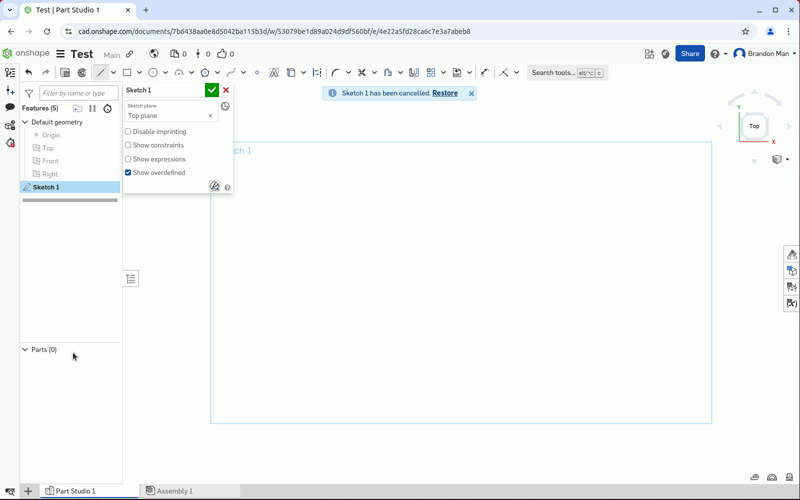
mouse_move(444, 395)
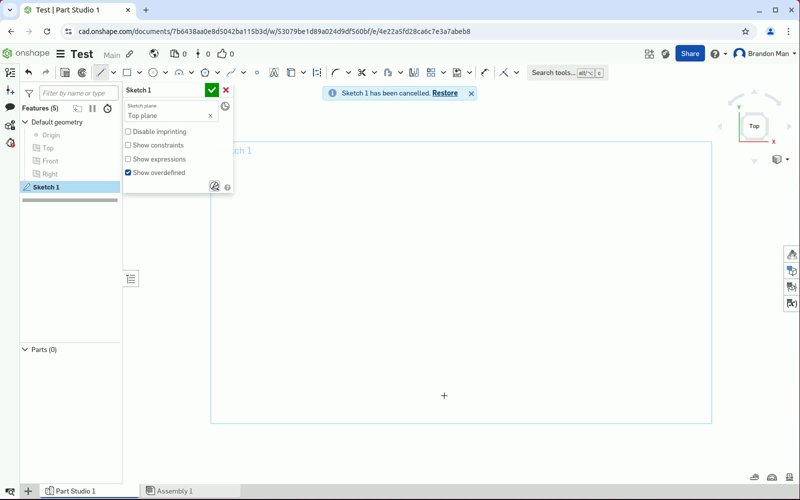
click(444, 395)
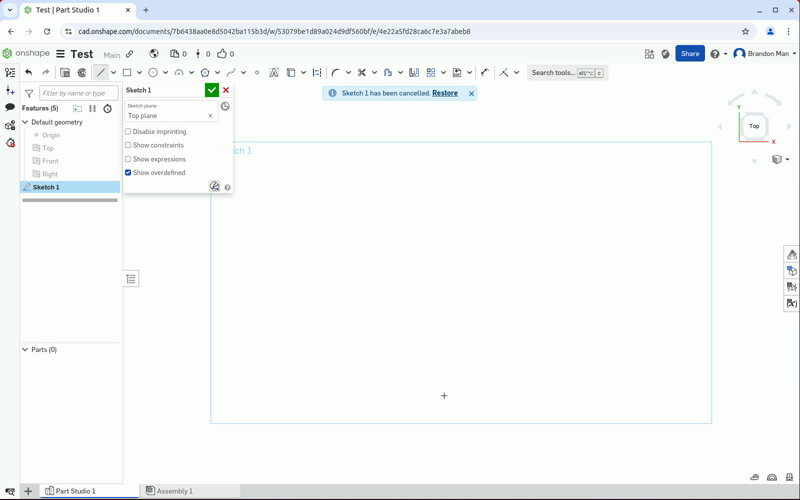
key_up(shift)
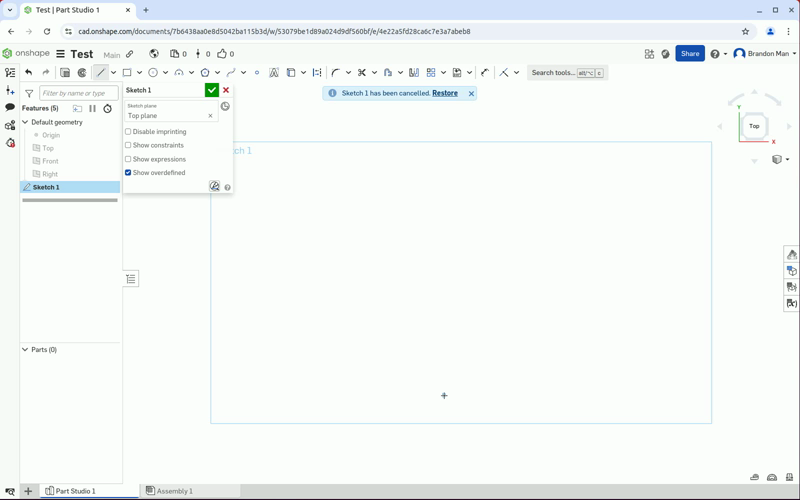
key_down(shift)
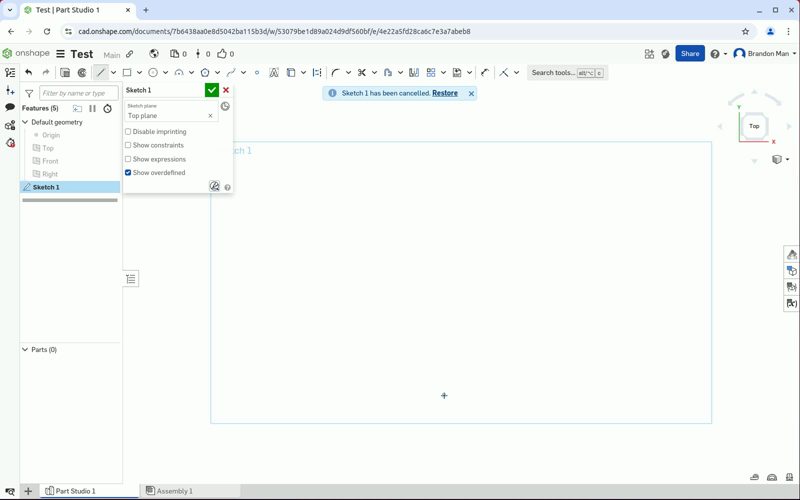
mouse_move(474, 395)
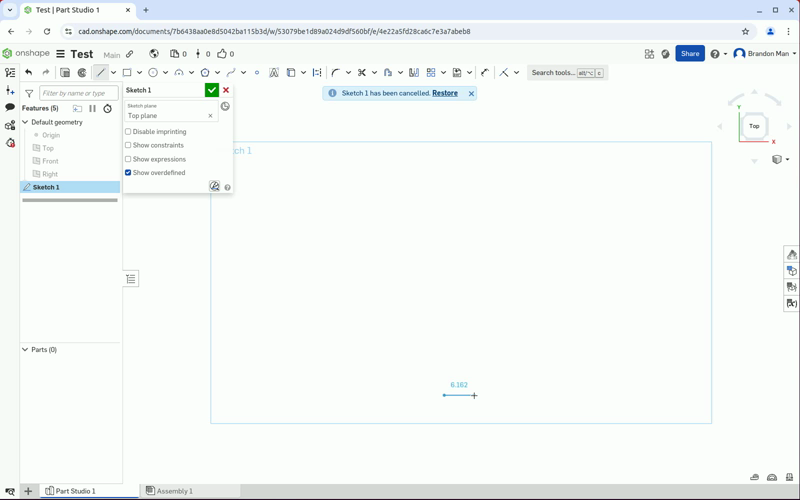
mouse_move(477, 395)
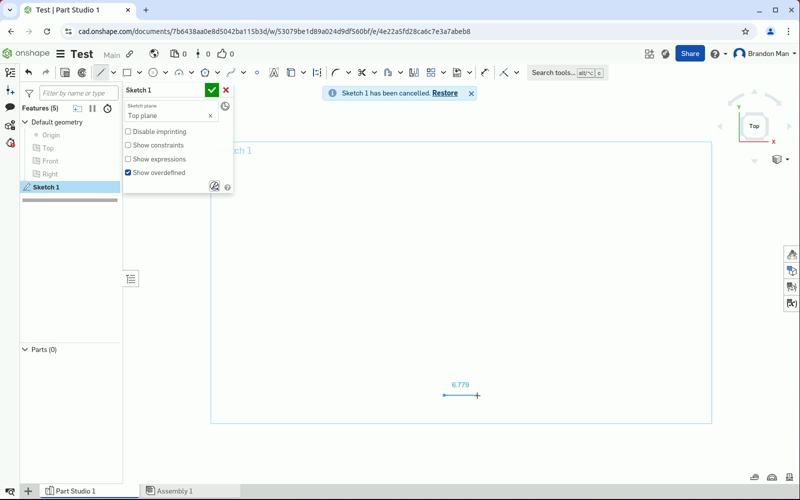
click(477, 395)
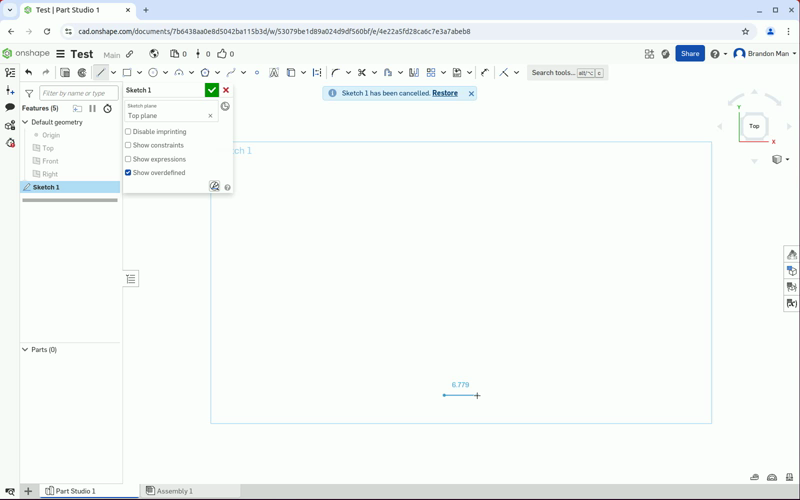
key_up(shift)
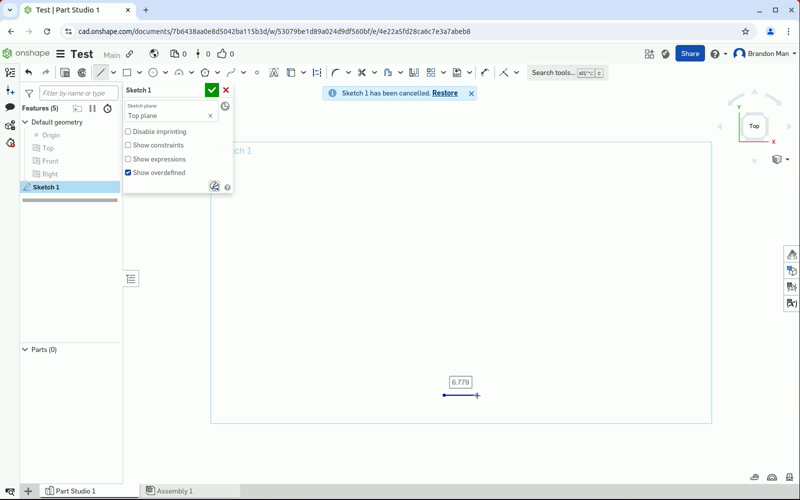
key_down(shift)
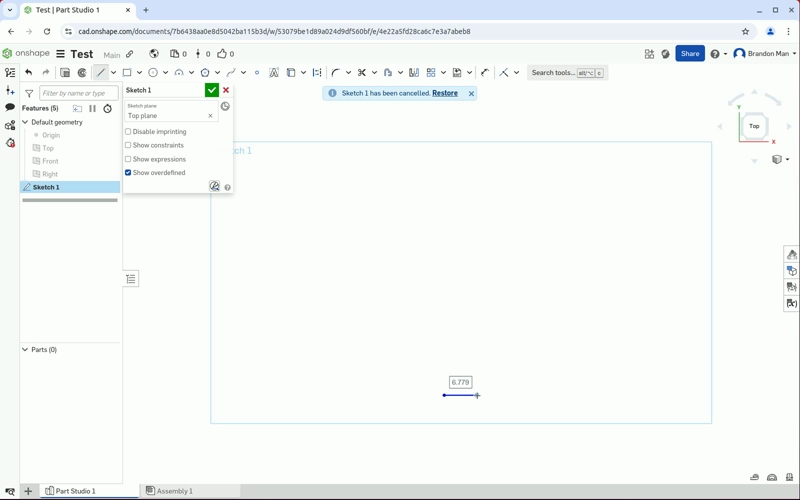
mouse_move(477, 171)
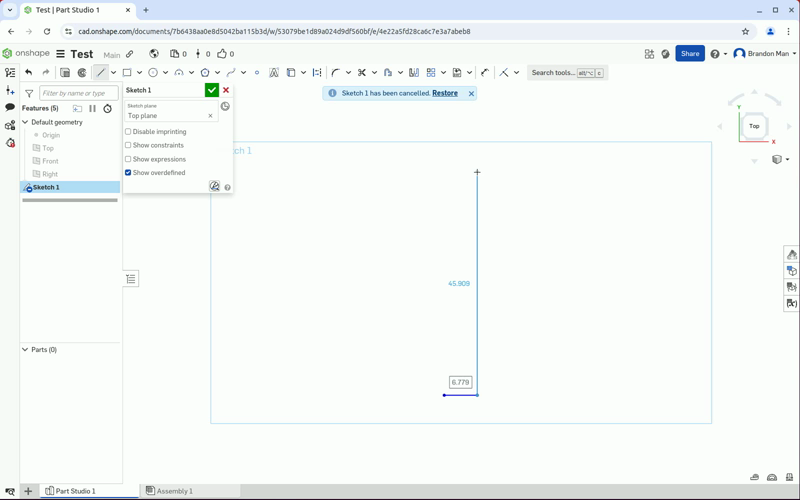
click(477, 171)
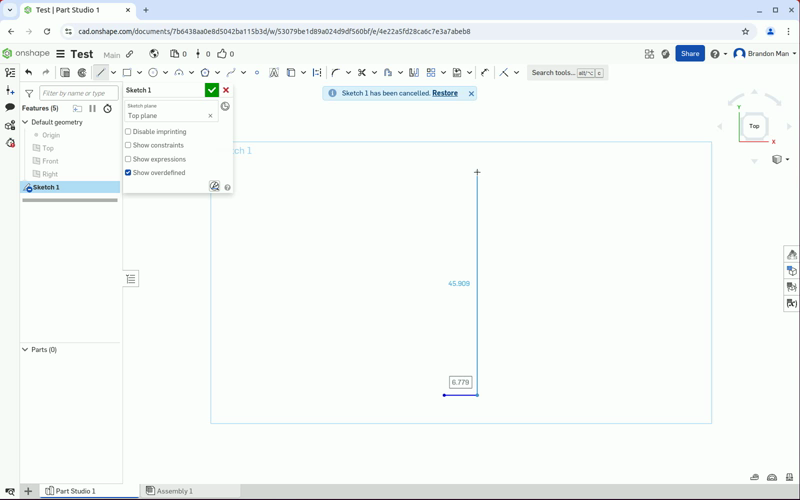
key_up(shift)
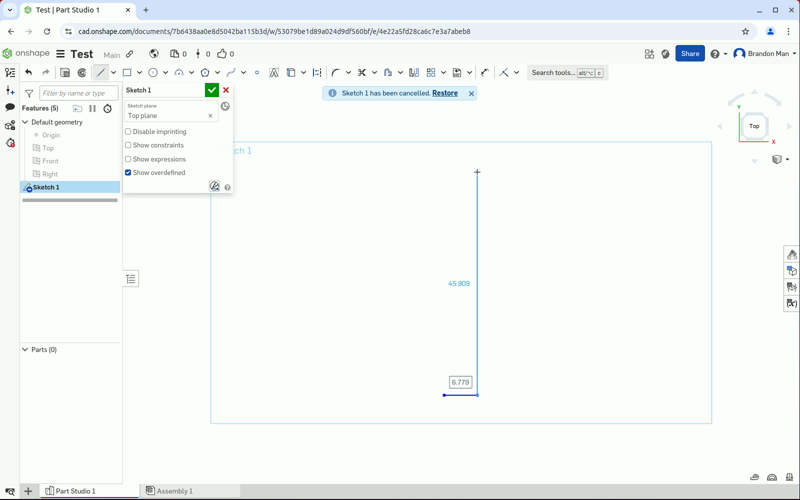
key_down(shift)
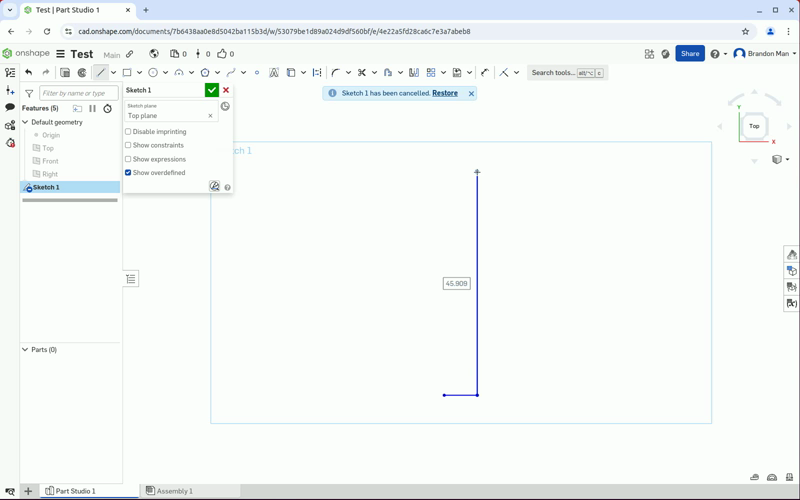
mouse_move(507, 171)
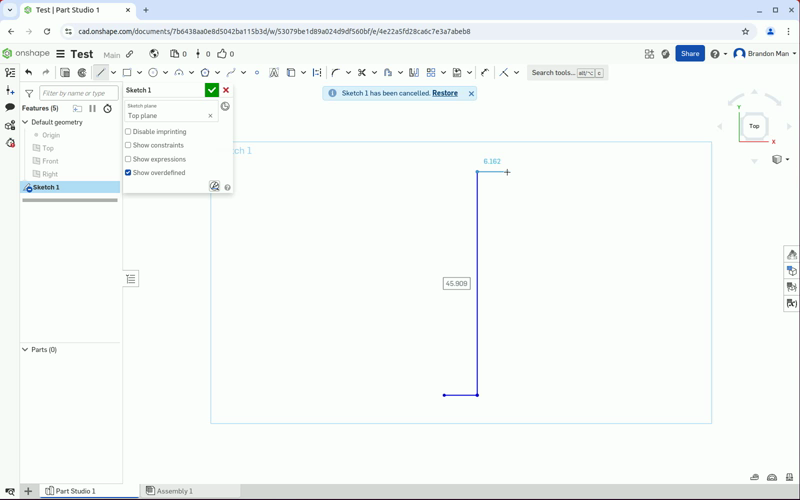
mouse_move(444, 171)
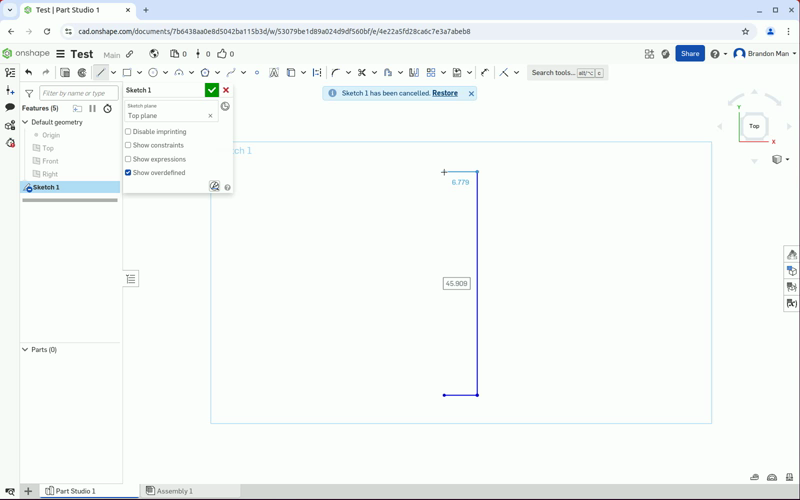
click(444, 171)
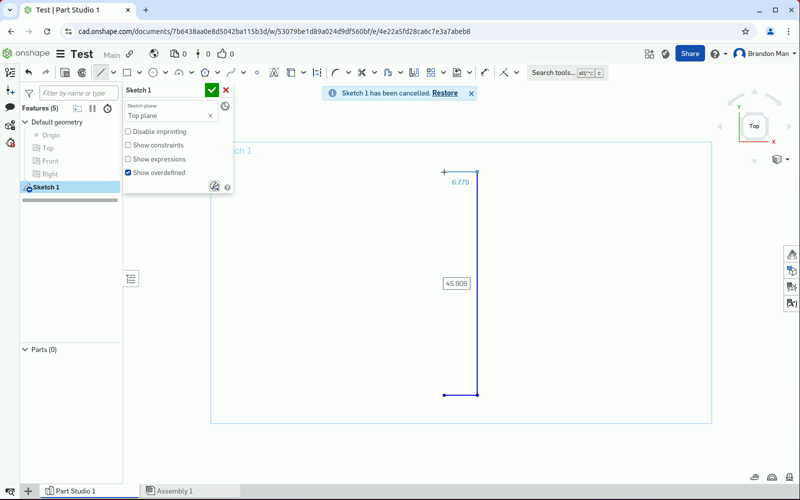
key_up(shift)
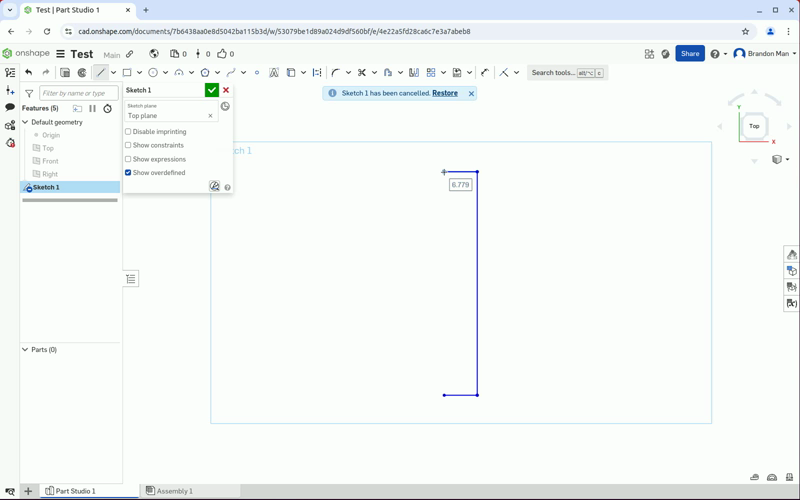
key_down(shift)
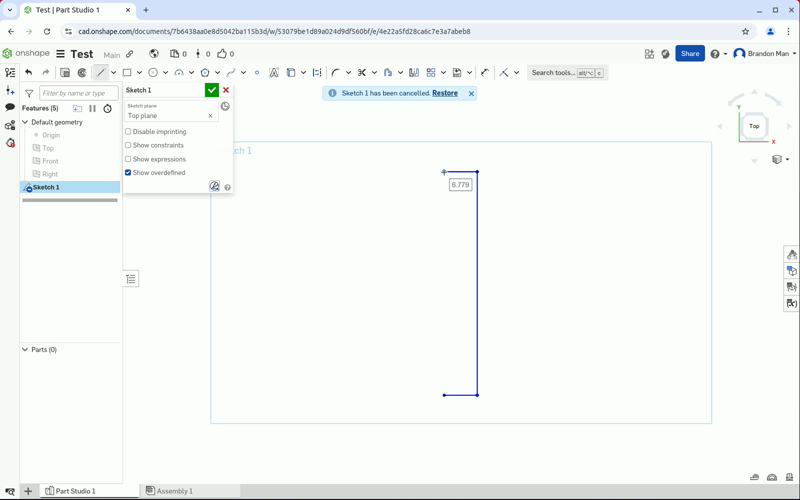
mouse_move(444, 395)
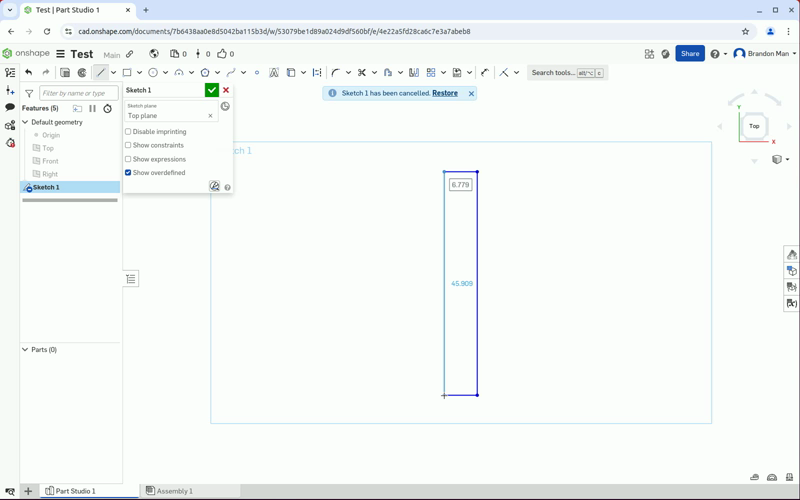
key_up(shift)
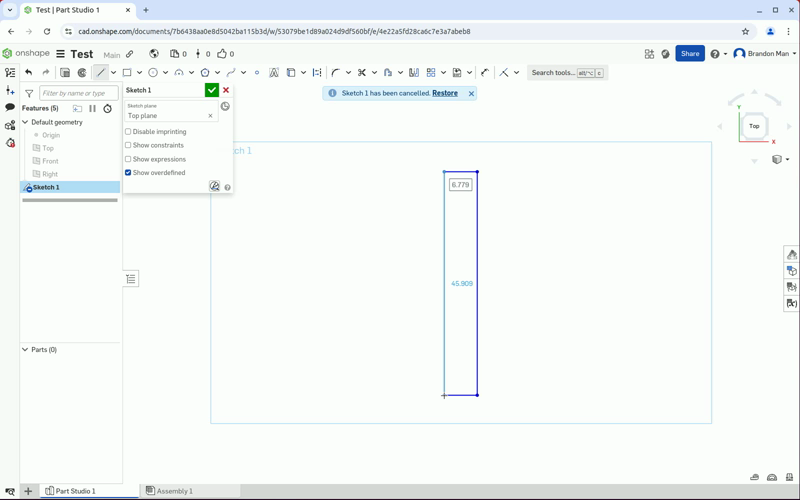
click(444, 395)
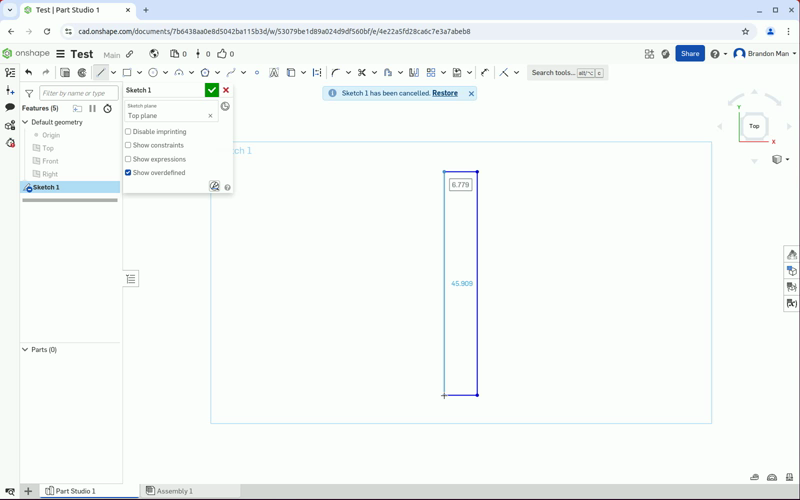
key(esc)
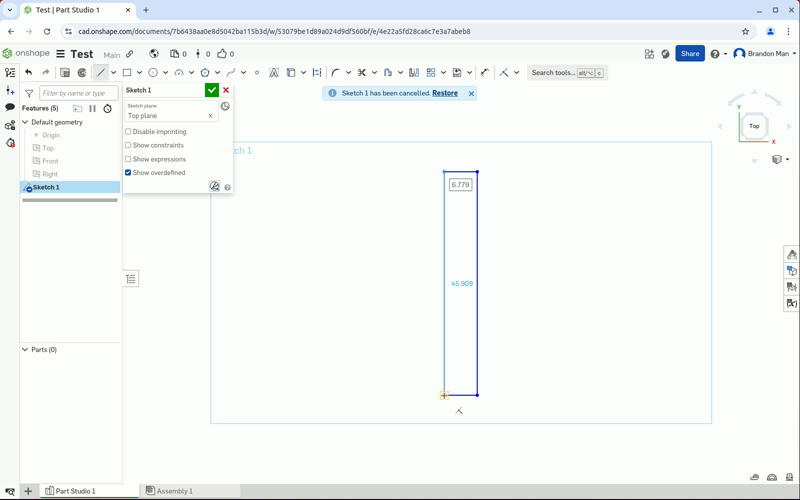
key(c)
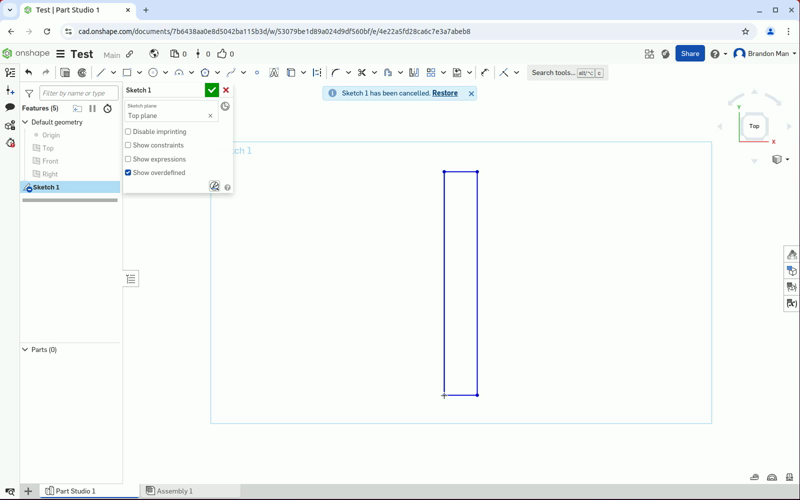
key_down(shift)
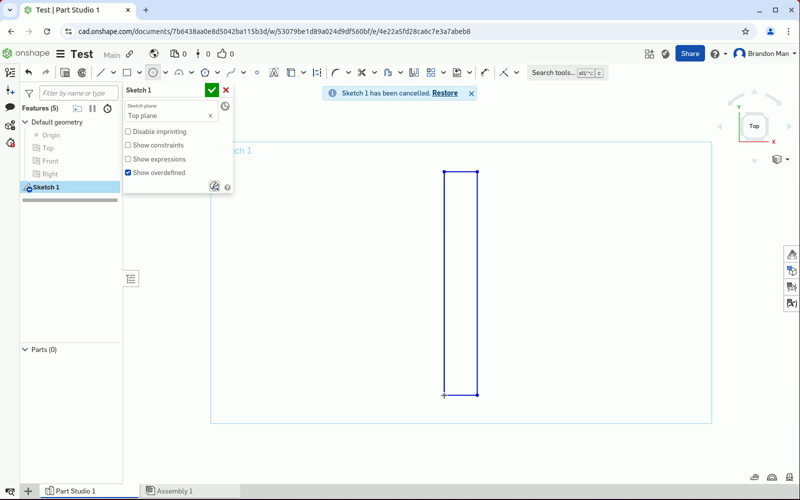
mouse_move(460, 282)
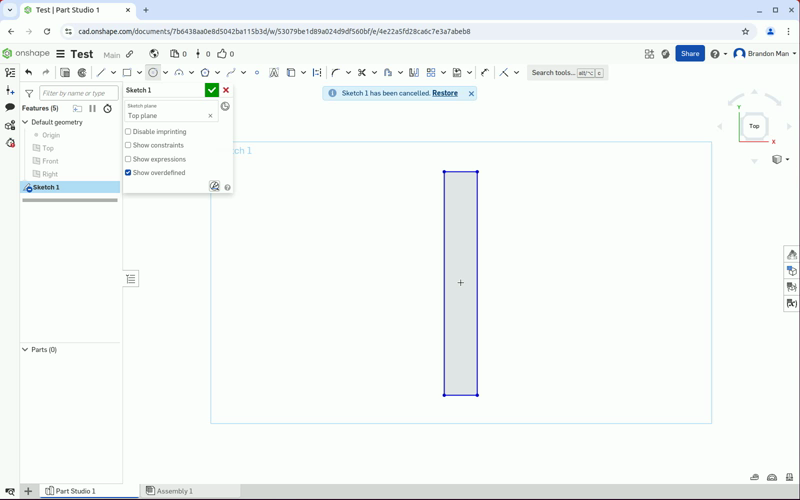
click(460, 282)
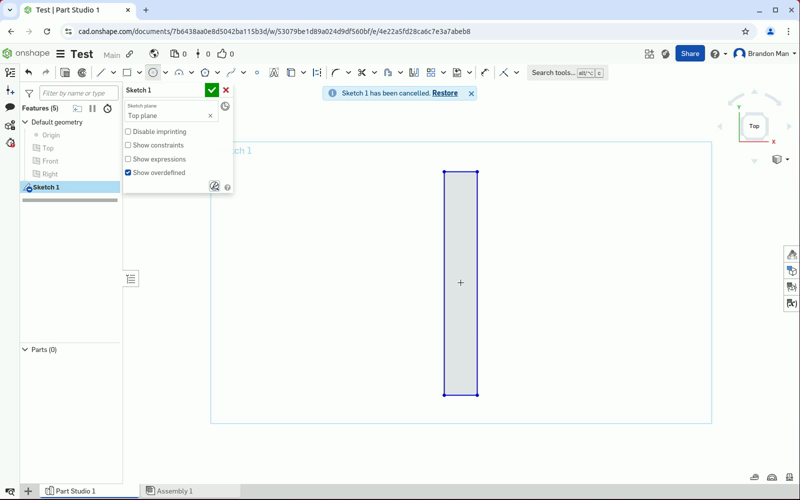
key_up(shift)
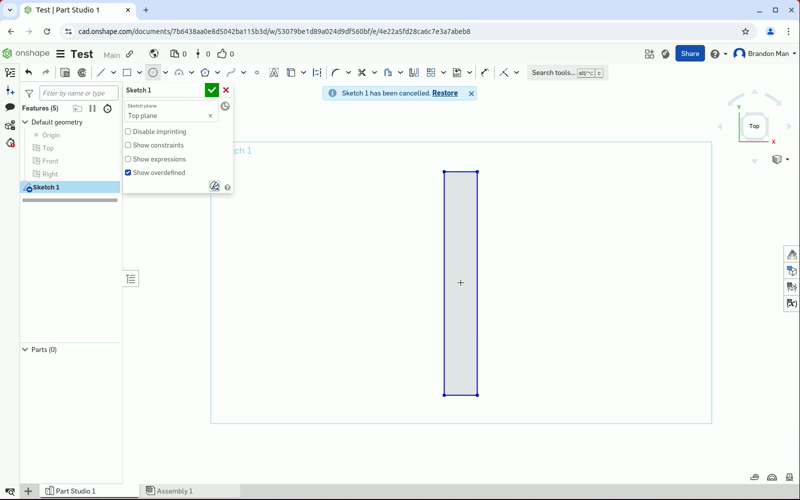
mouse_move(467, 282)
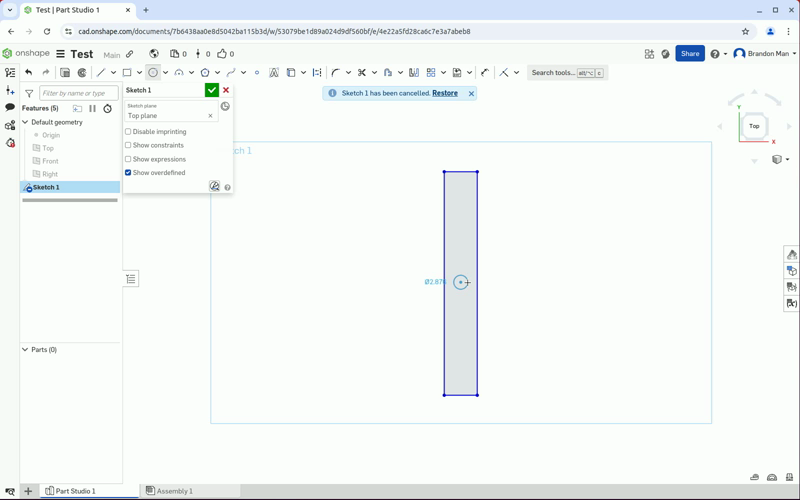
click(467, 282)
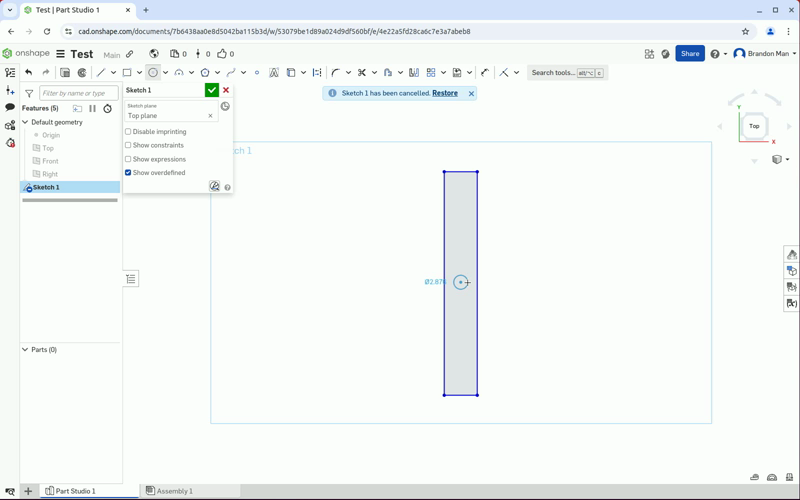
key(esc)
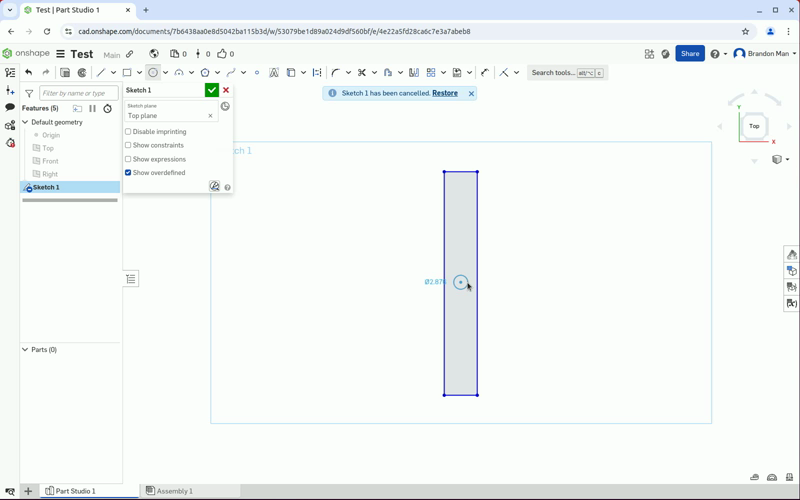
mouse_move(458, 216)
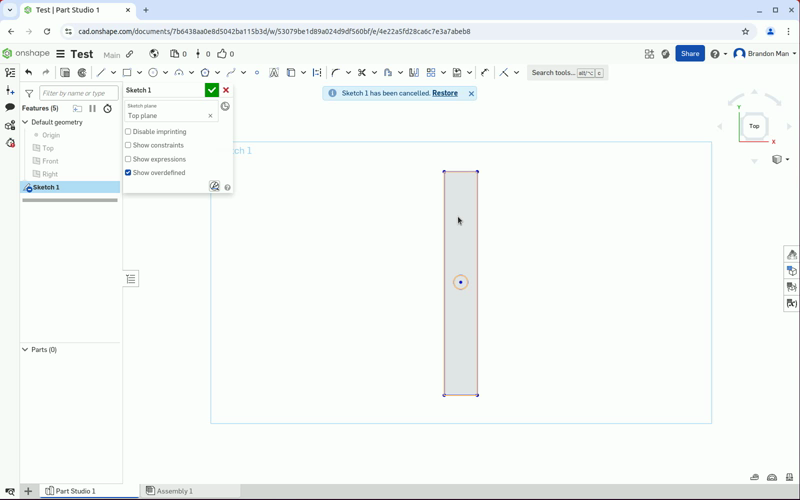
click(458, 216)
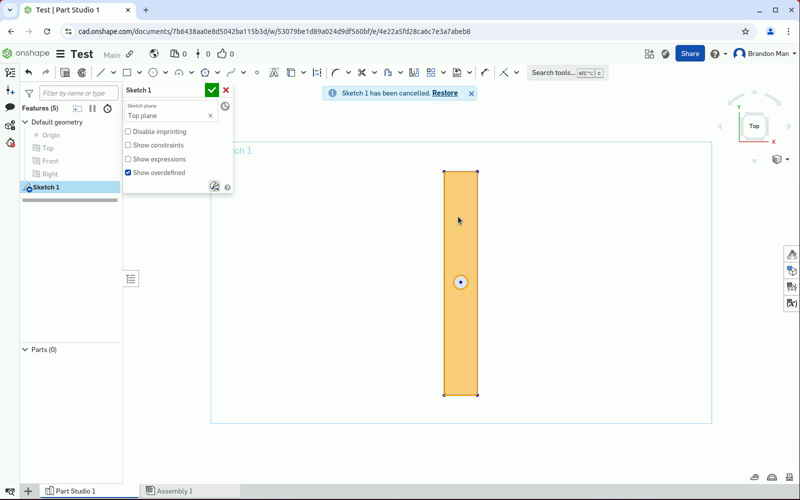
mouse_move(73, 352)
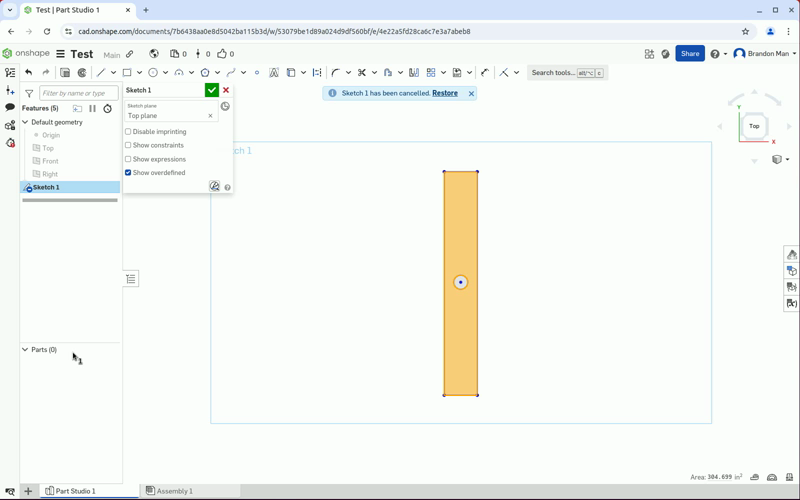
key(shift+y)
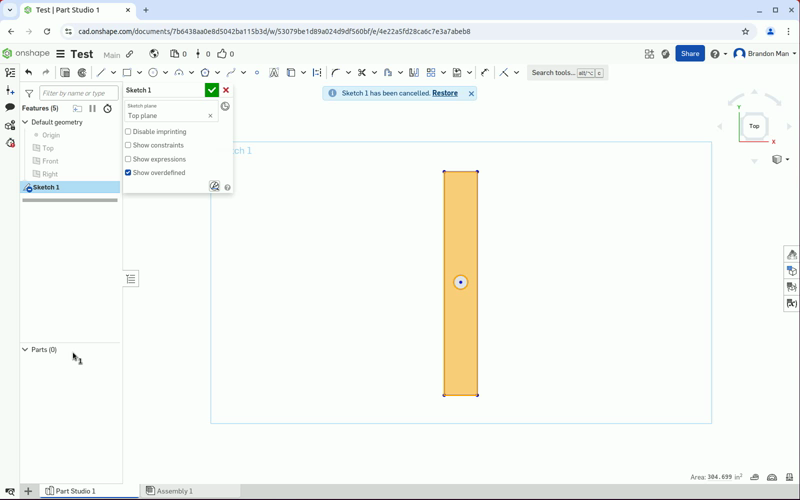
key(shift+e)
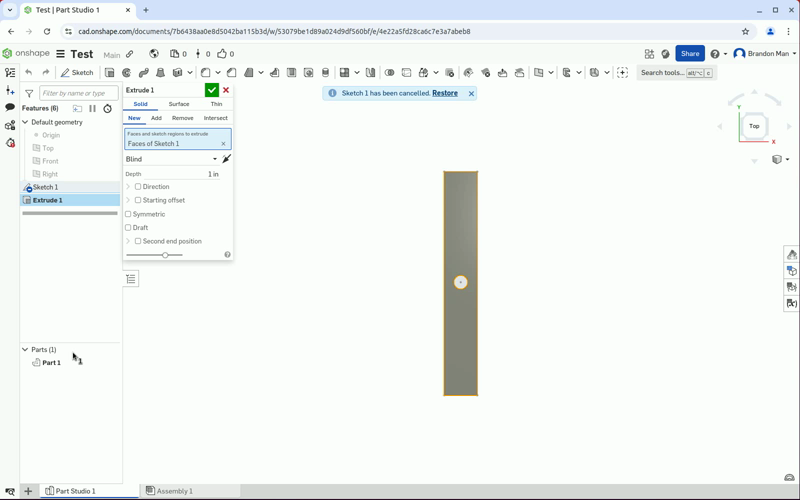
mouse_move(143, 106)
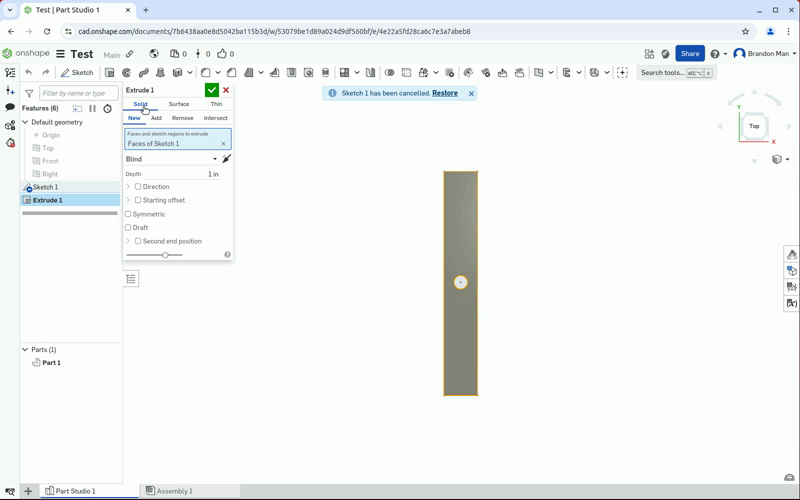
click(143, 106)
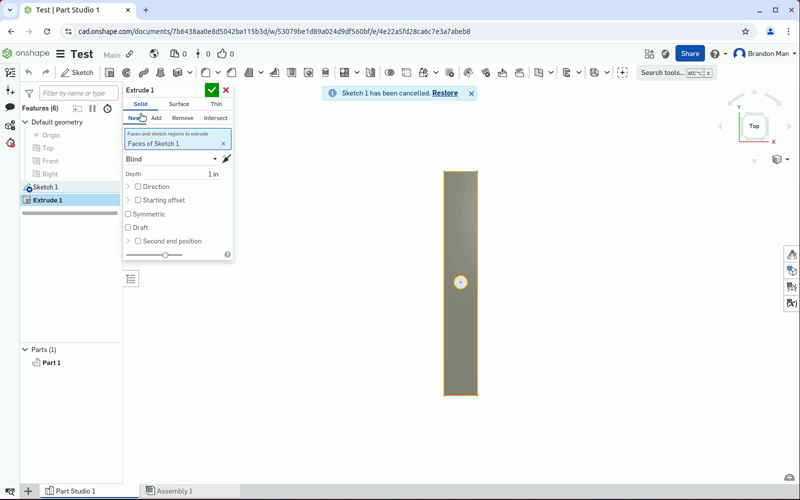
mouse_move(137, 120)
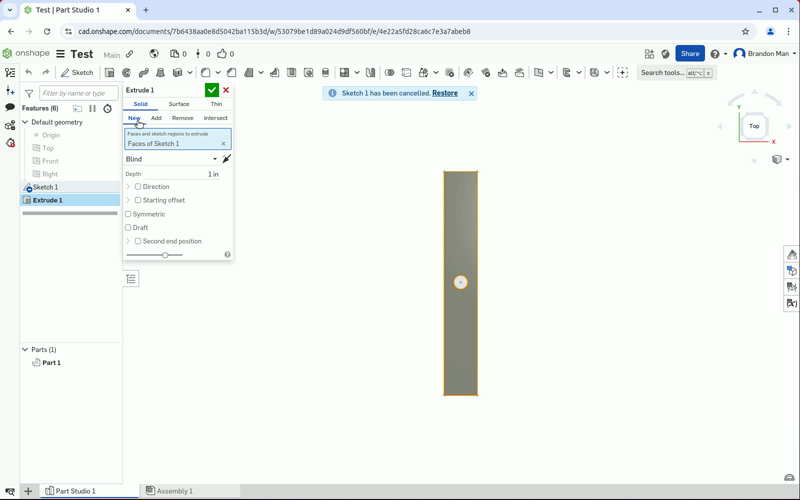
click(137, 120)
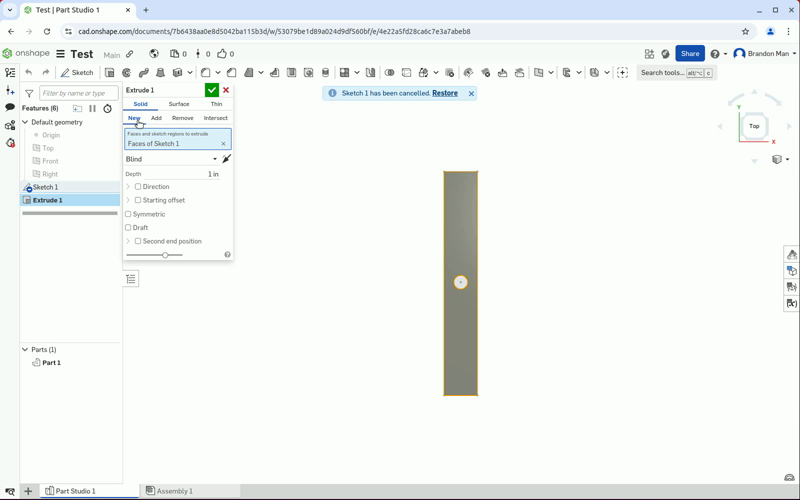
key(tab, 4)
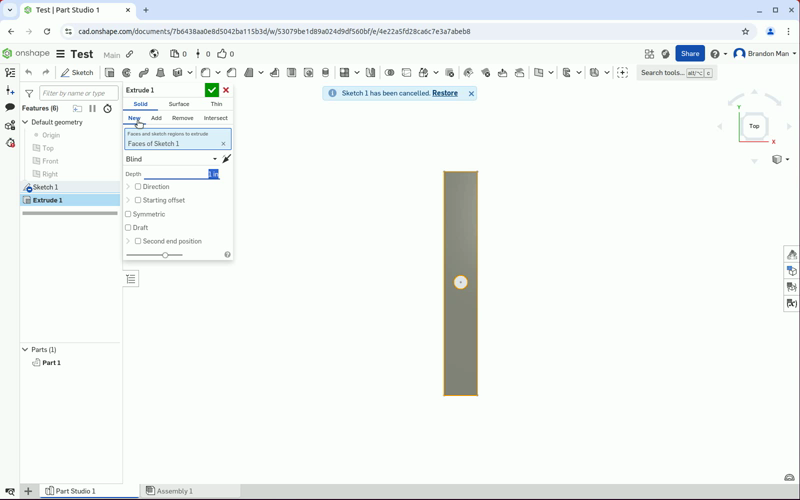
text(0.722)
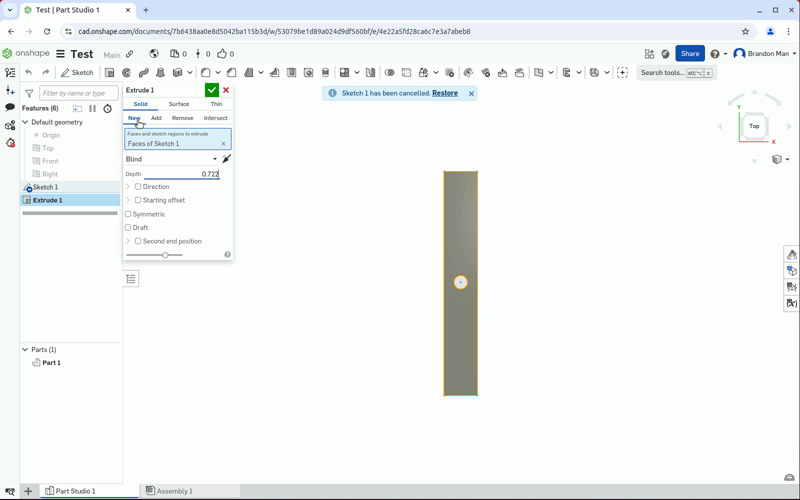
key(enter)
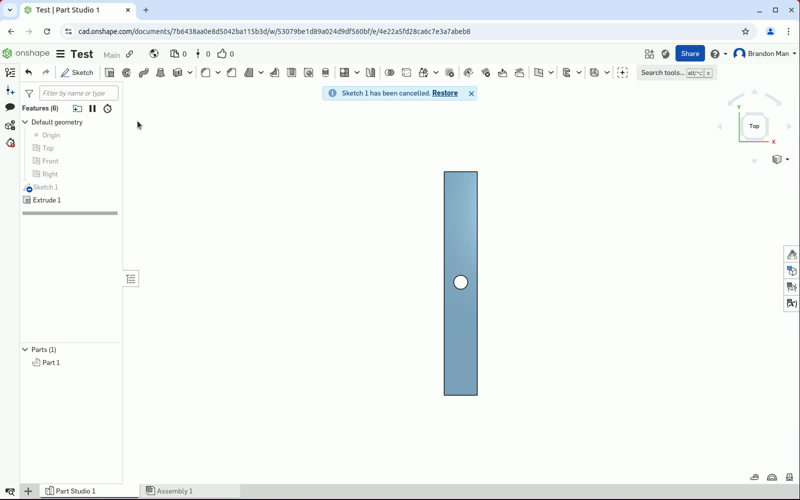
key(shift+h)
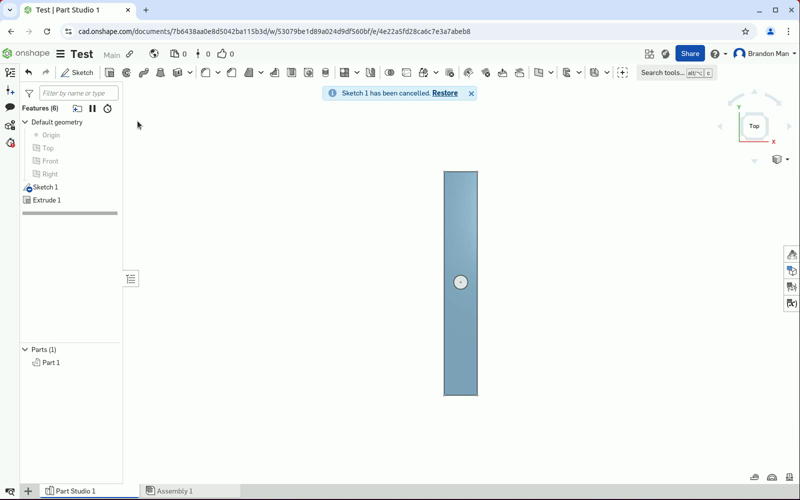
key(shift+h)
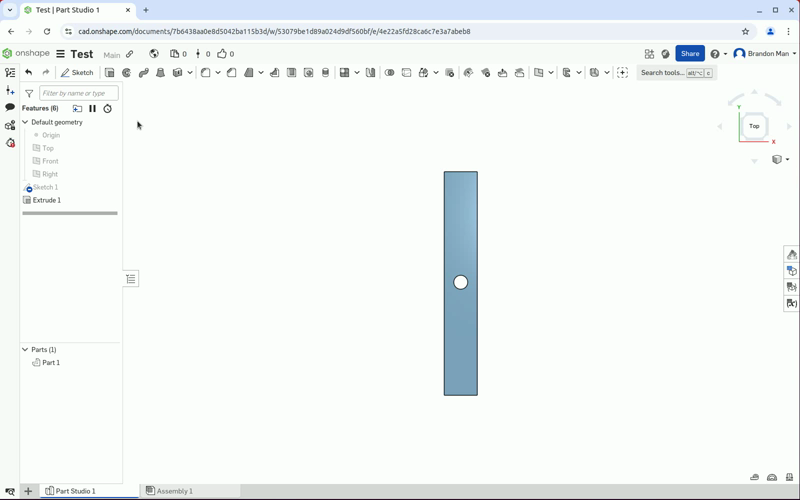
mouse_move(73, 189)
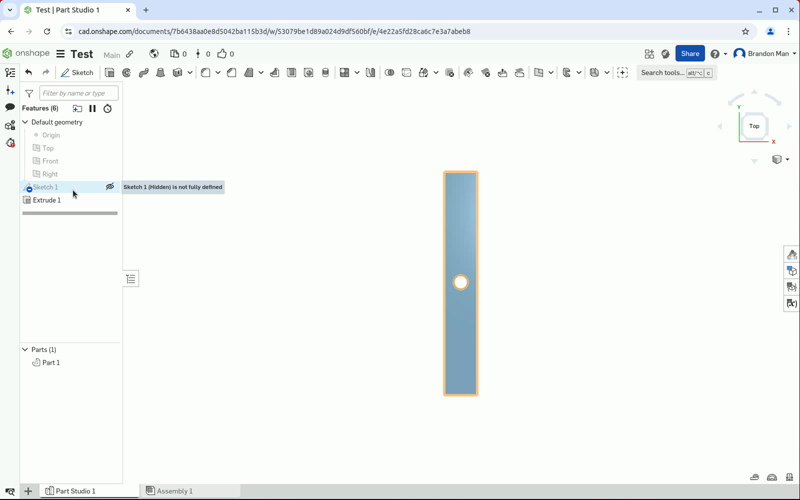
click(73, 189)
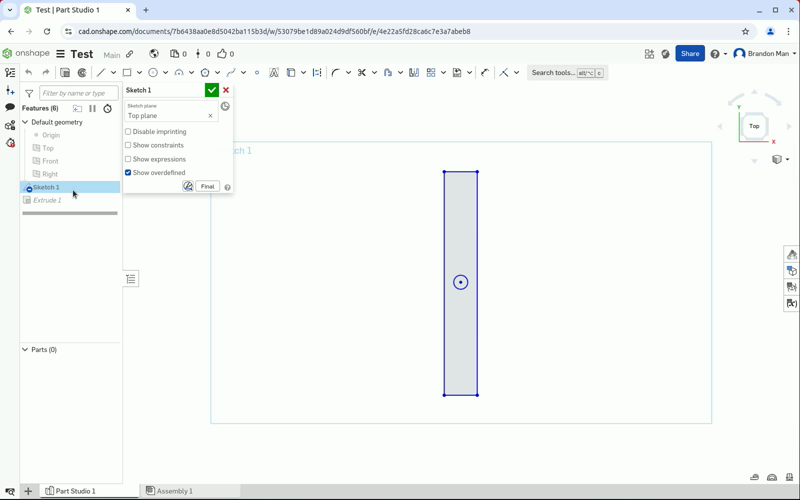
mouse_move(229, 92)
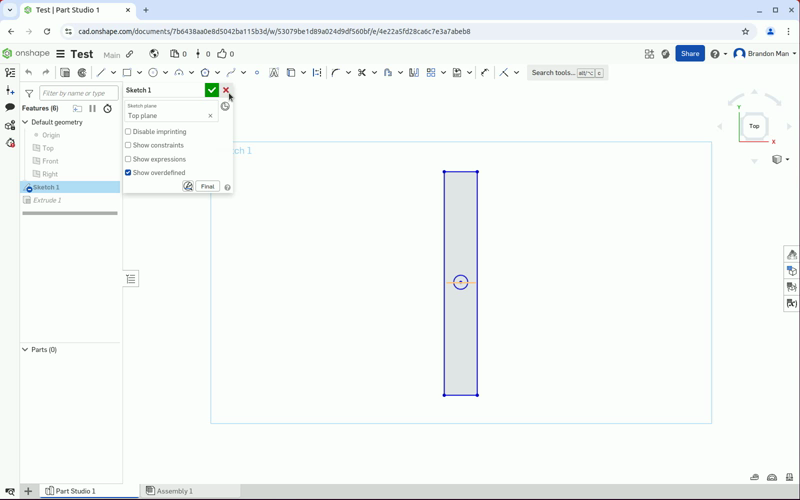
click(229, 92)
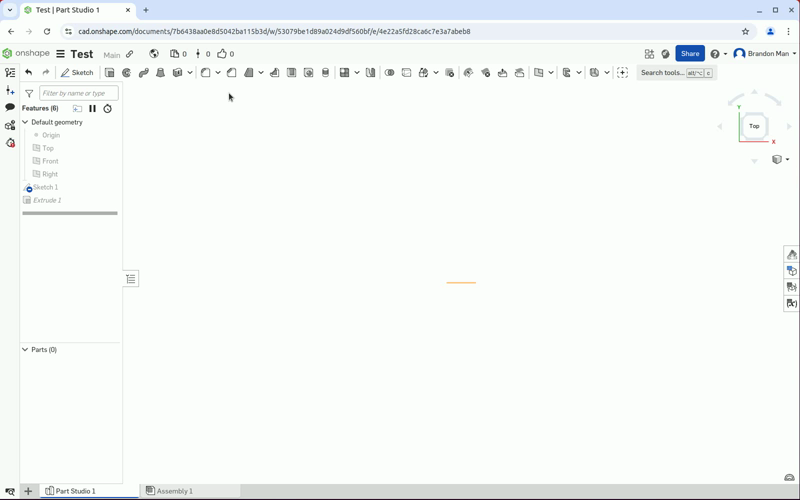
mouse_move(541, 75)
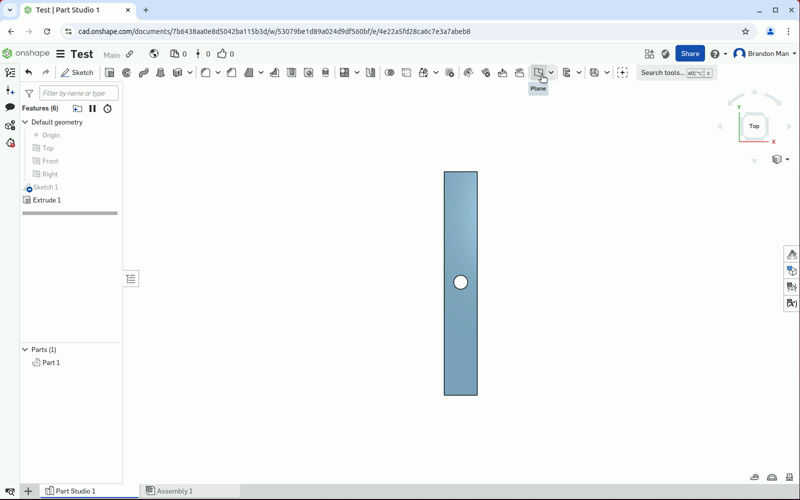
click(541, 75)
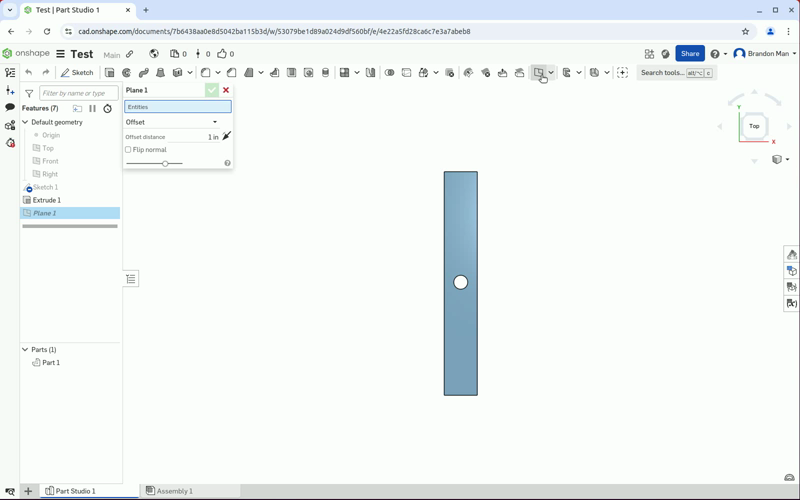
mouse_move(73, 150)
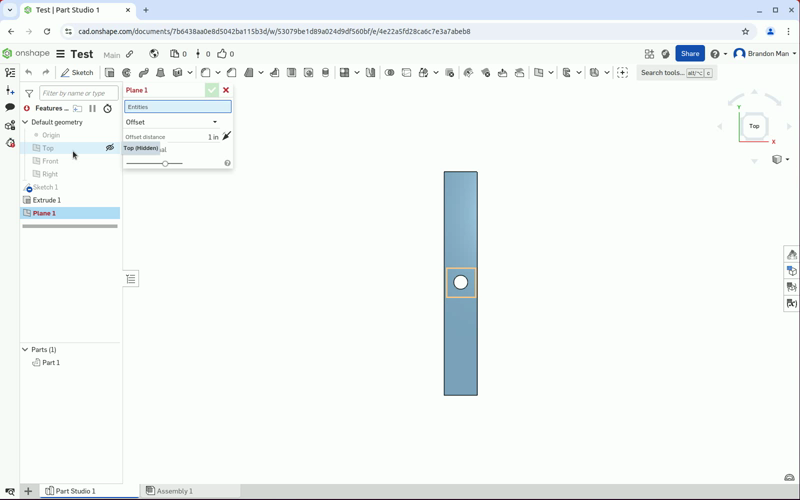
click(73, 150)
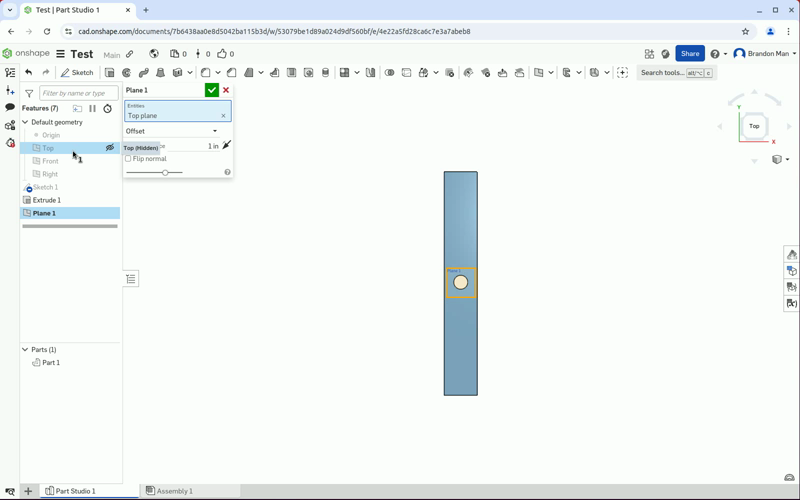
key(tab, 2)
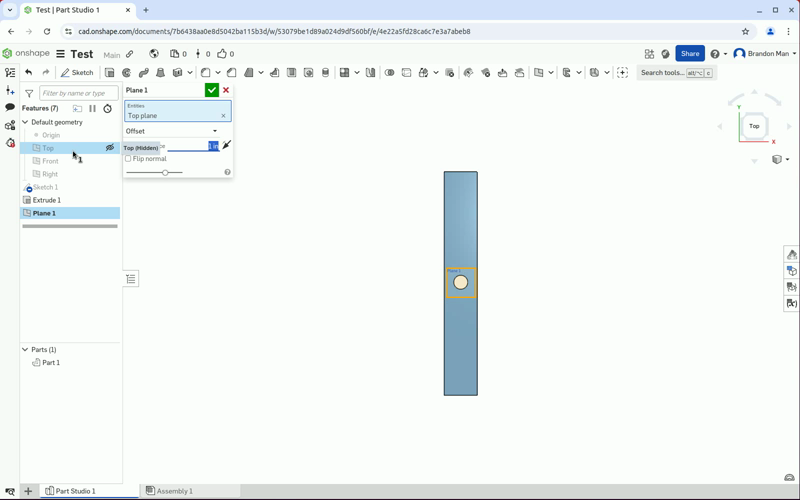
text(0.709)
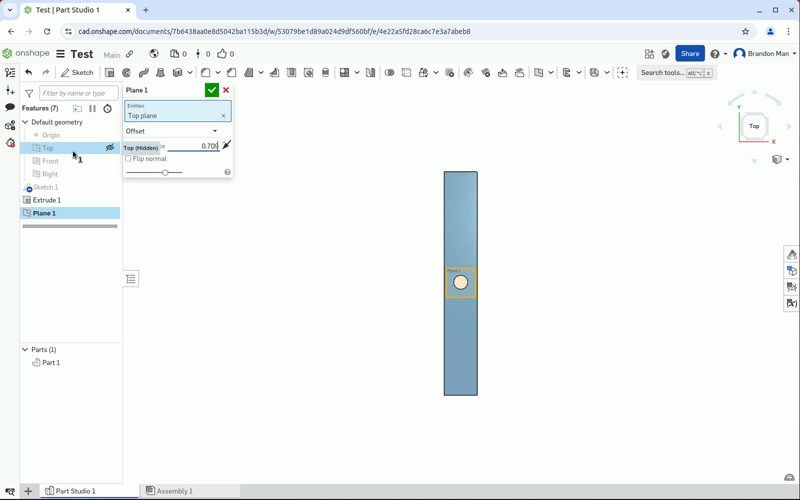
key(enter, 2)
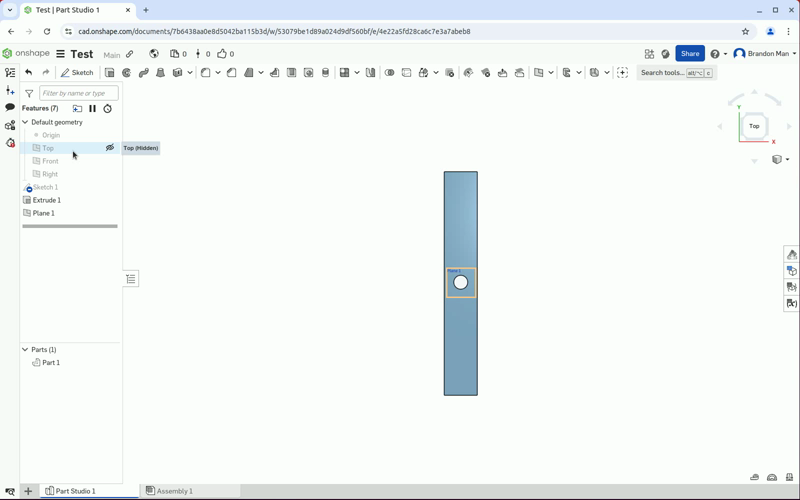
key(shift+s)
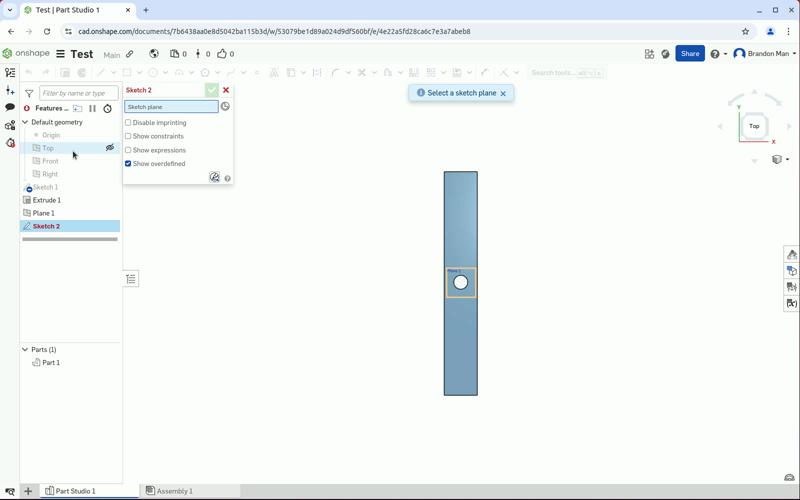
mouse_move(73, 215)
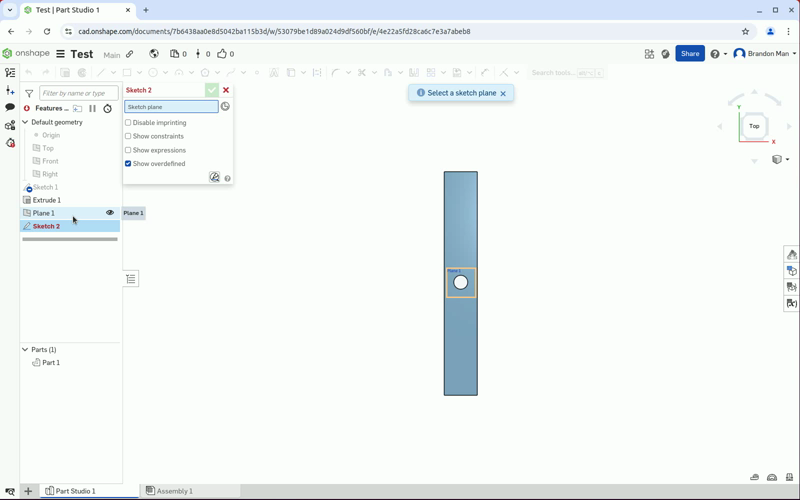
click(73, 215)
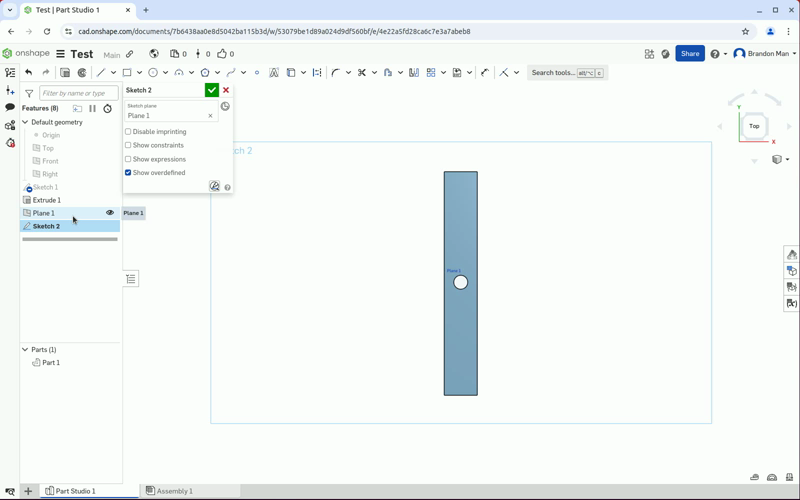
mouse_move(73, 352)
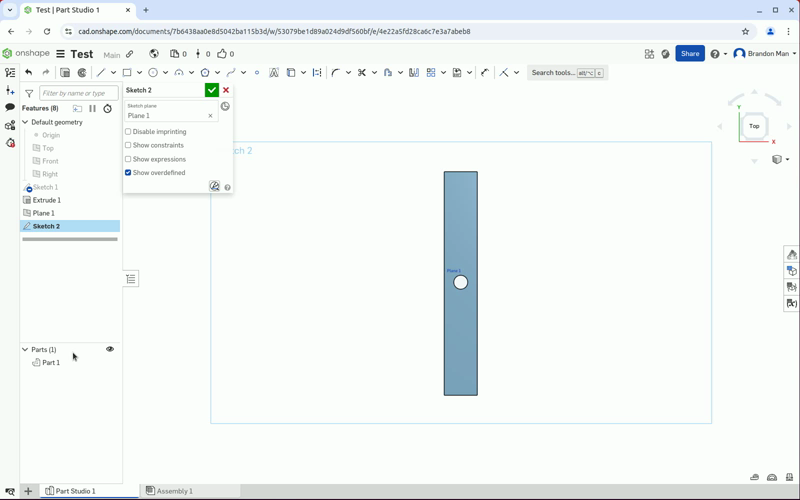
key(y)
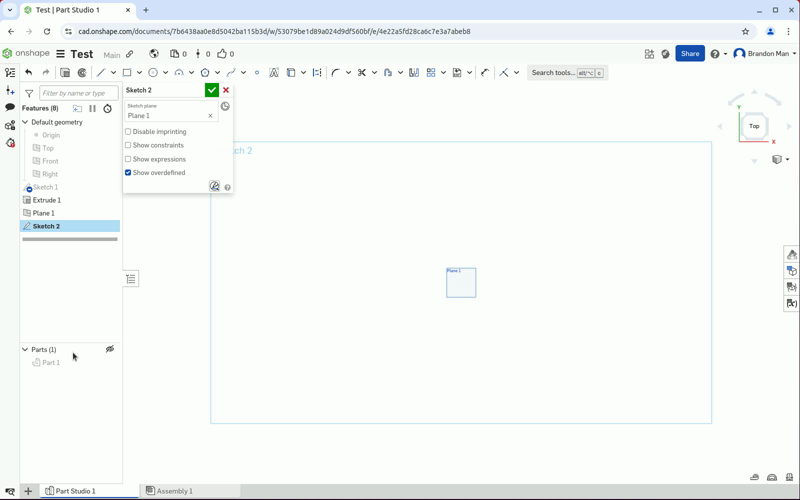
key(l)
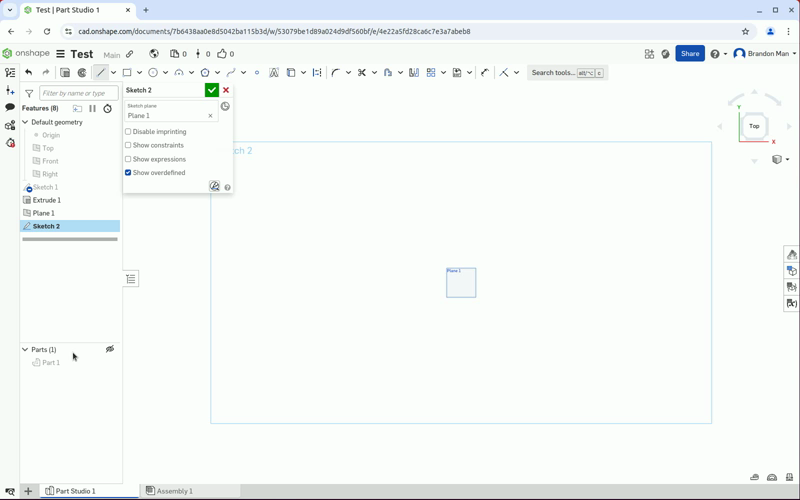
key_down(shift)
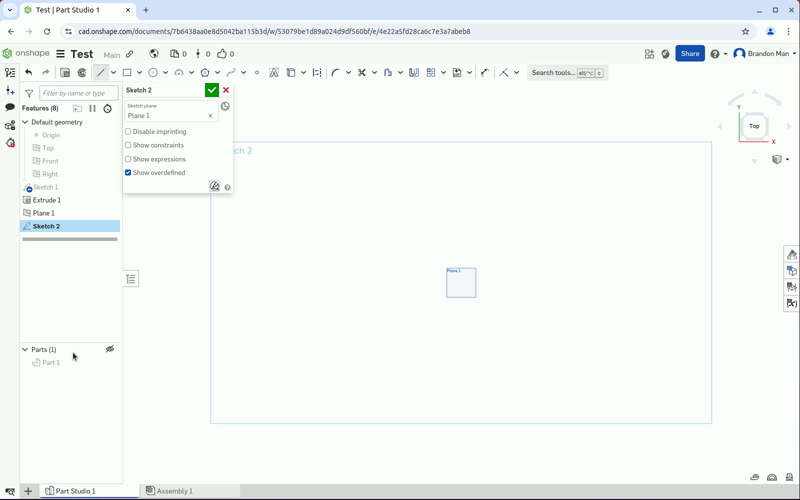
mouse_move(444, 395)
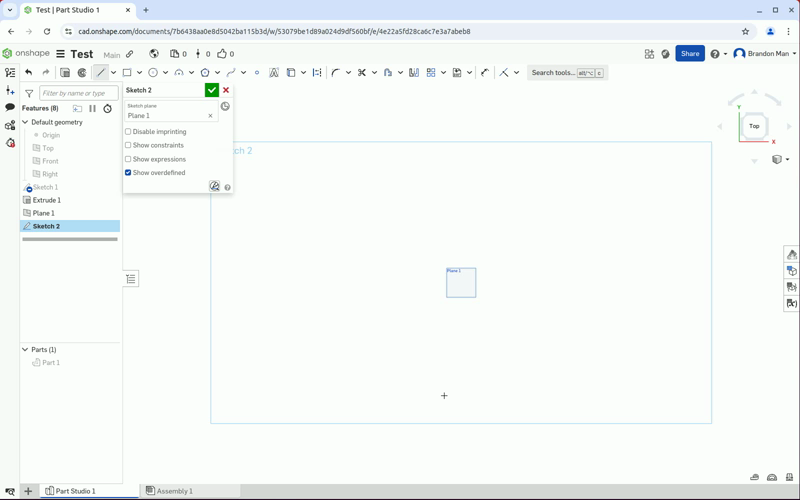
click(444, 395)
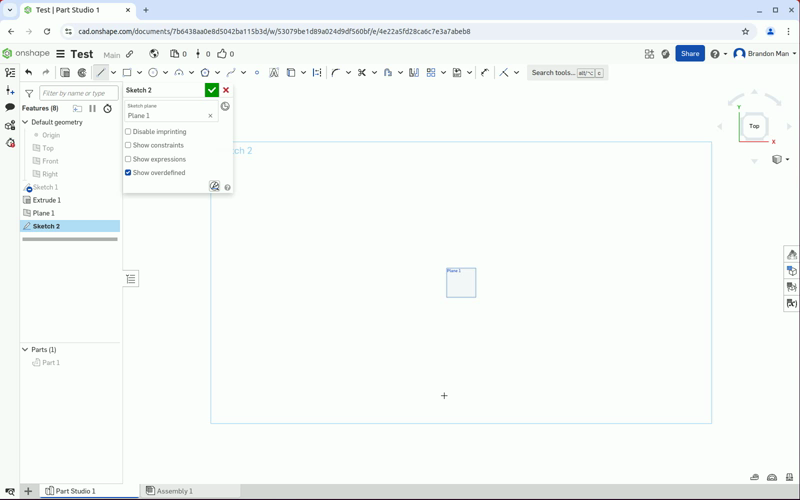
key_up(shift)
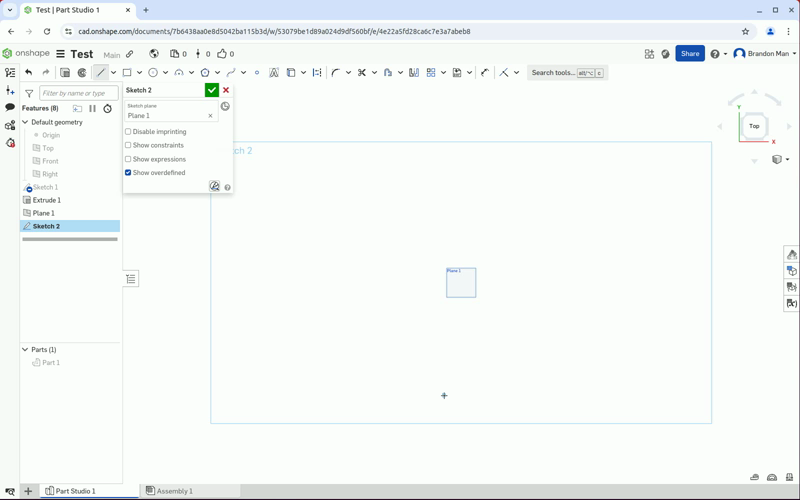
key_down(shift)
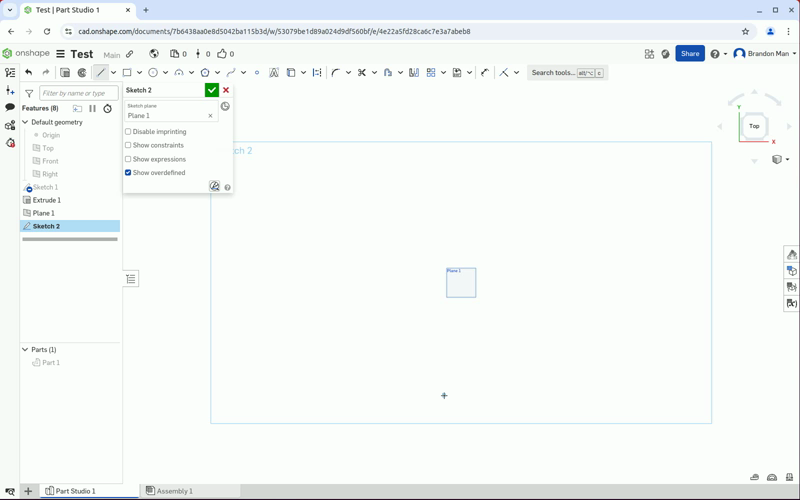
mouse_move(474, 395)
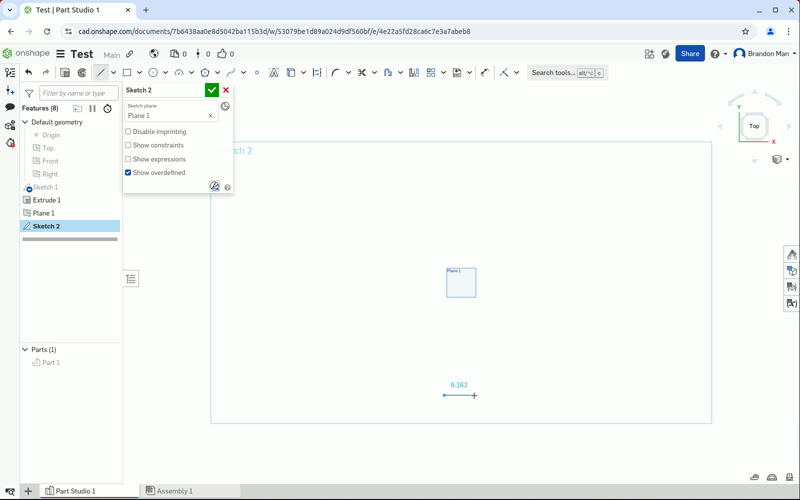
mouse_move(477, 395)
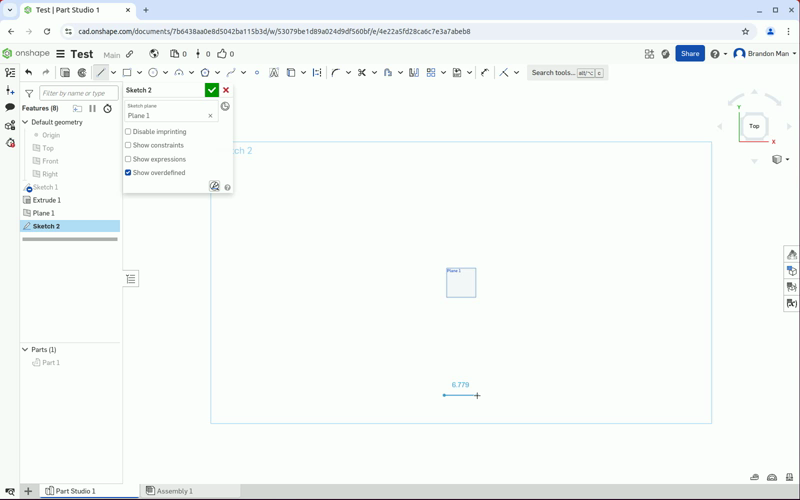
click(477, 395)
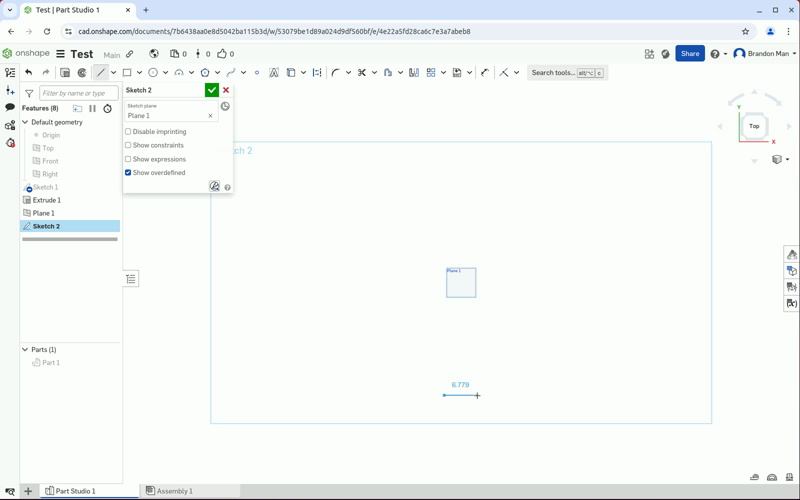
key_up(shift)
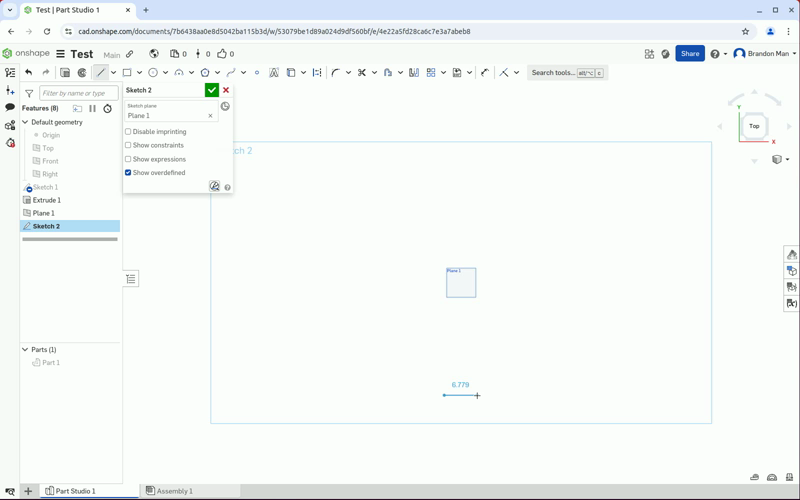
key_down(shift)
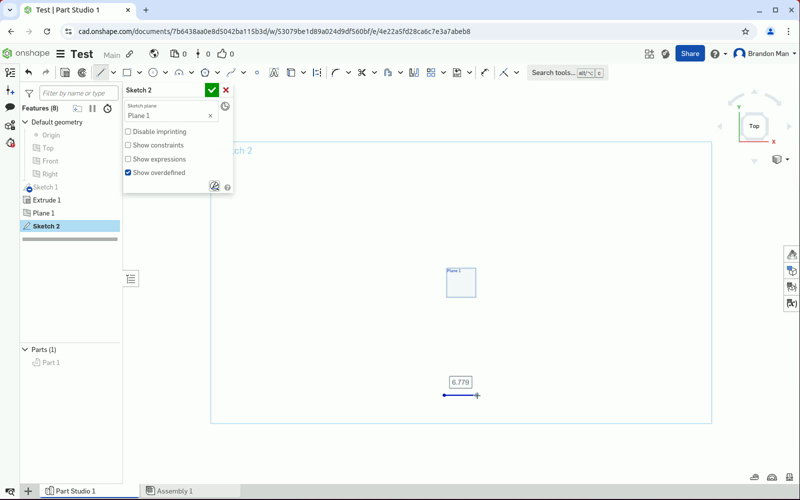
mouse_move(507, 395)
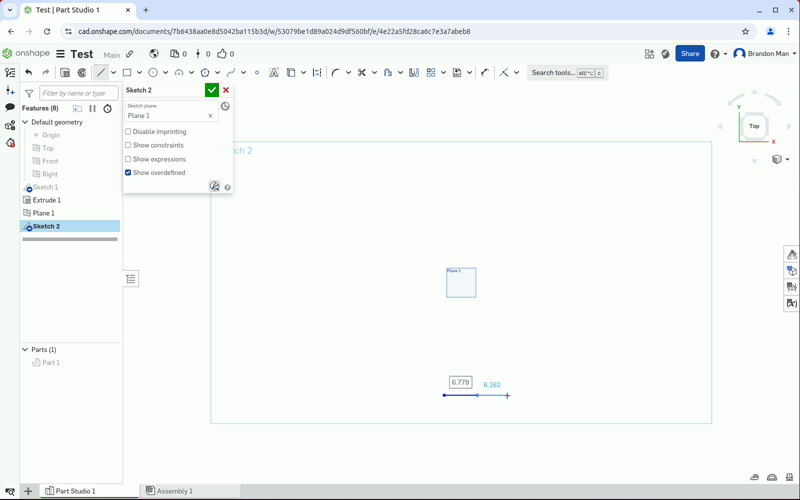
mouse_move(477, 363)
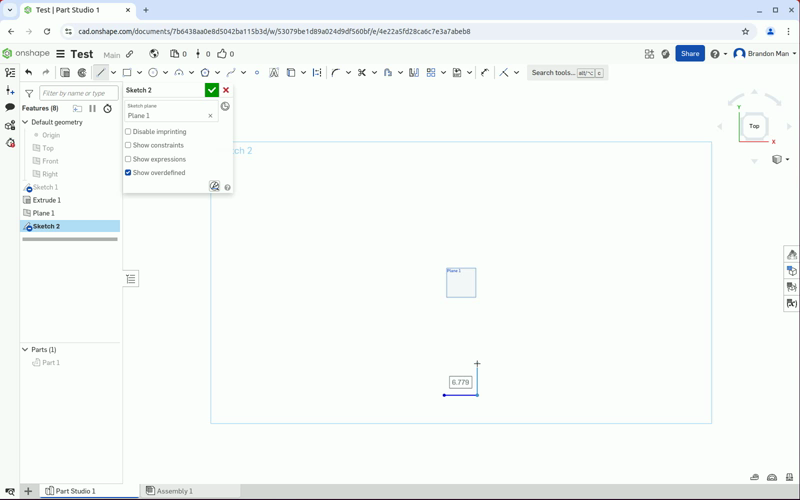
click(477, 363)
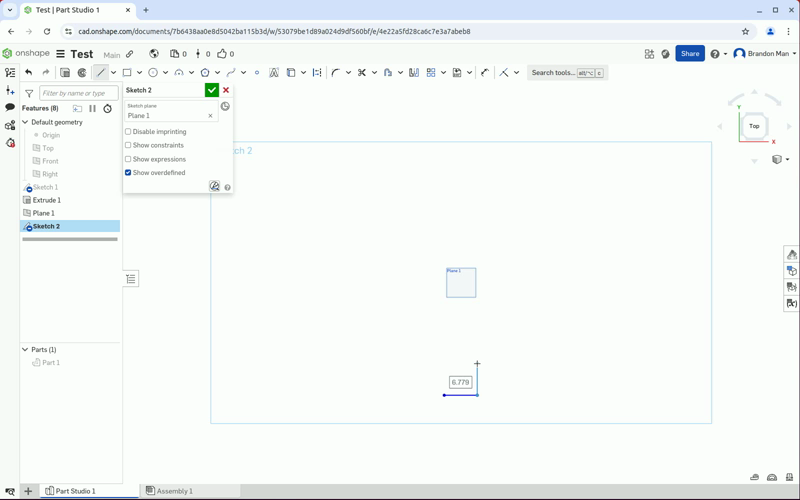
key_up(shift)
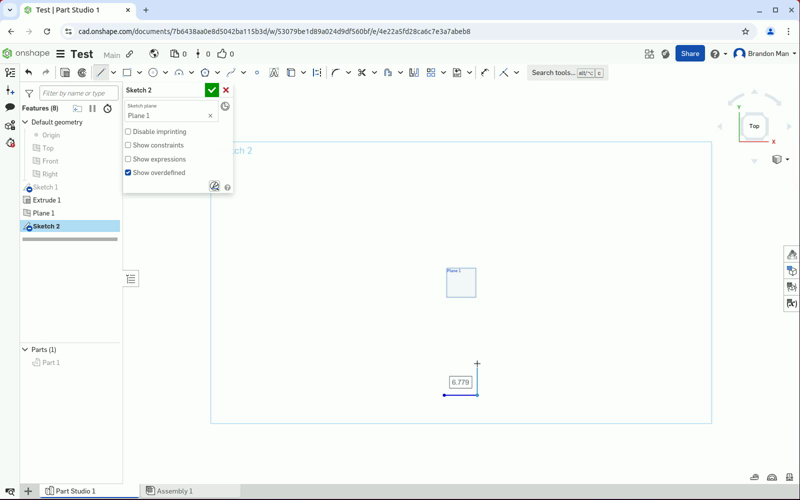
key_down(shift)
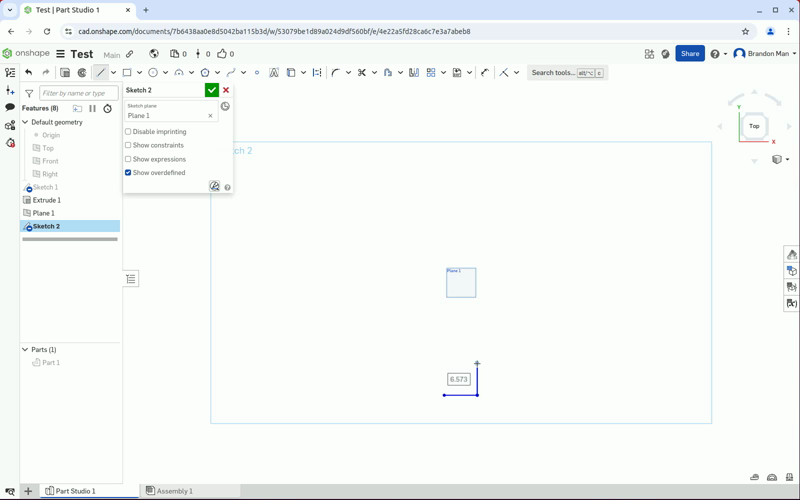
mouse_move(507, 363)
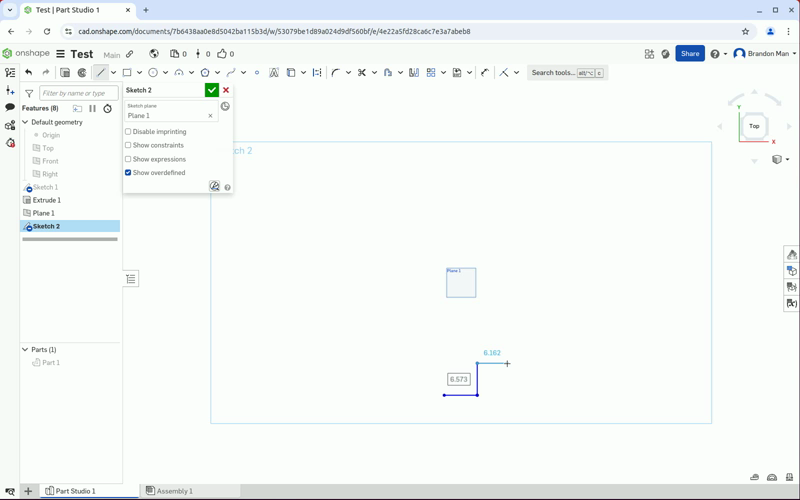
mouse_move(444, 363)
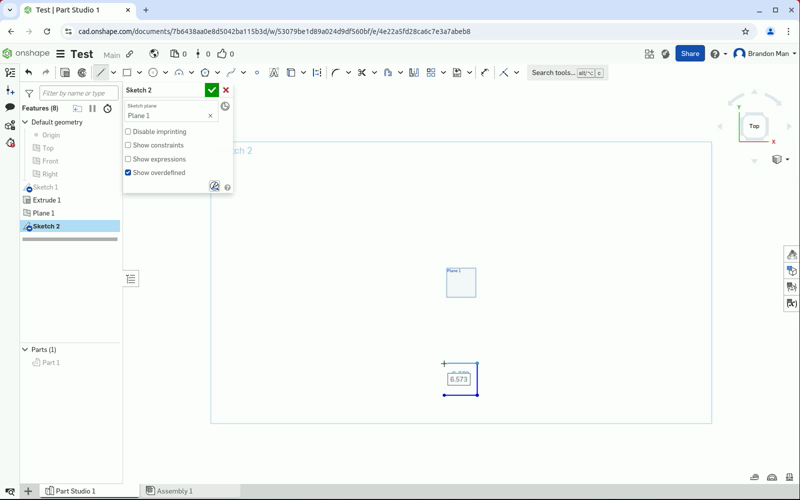
click(444, 363)
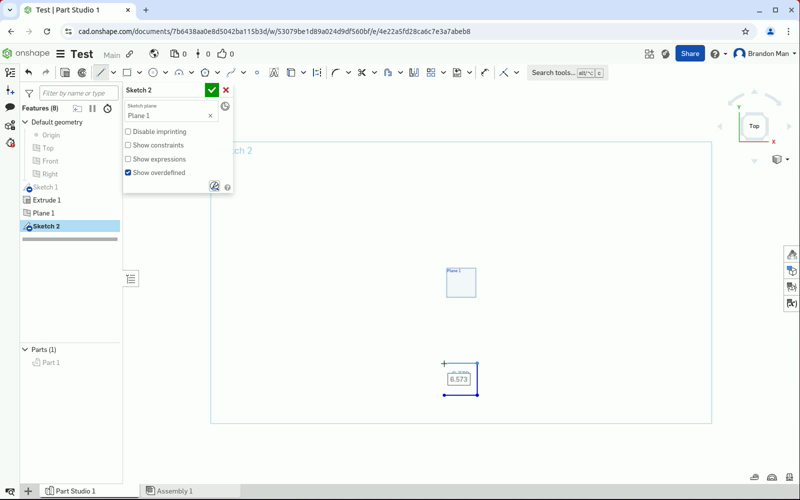
key_up(shift)
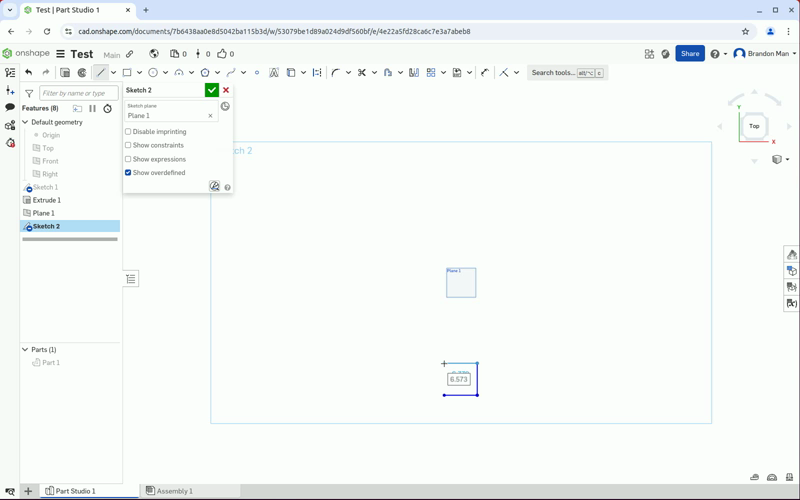
mouse_move(474, 363)
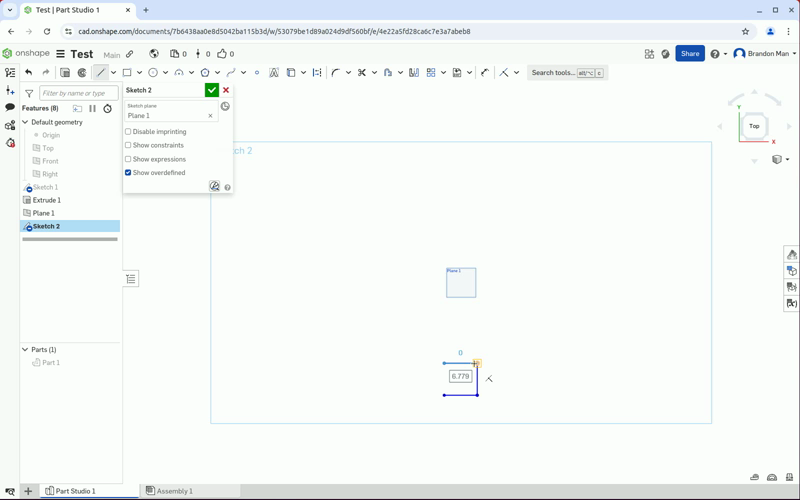
key_down(shift)
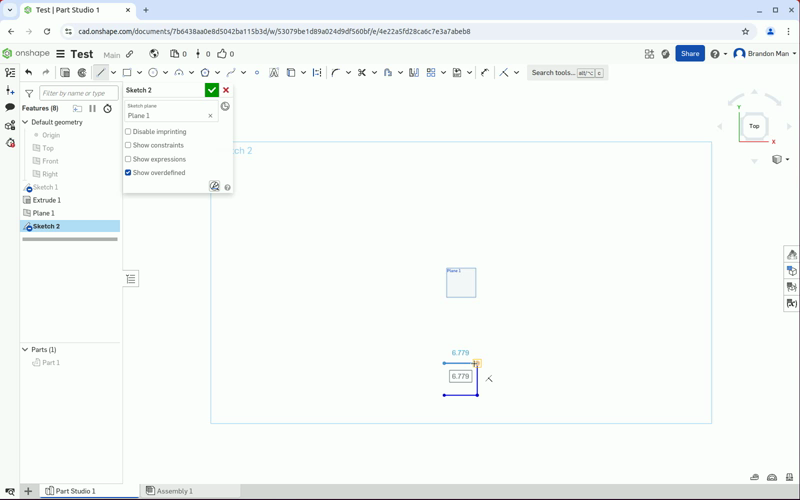
mouse_move(444, 395)
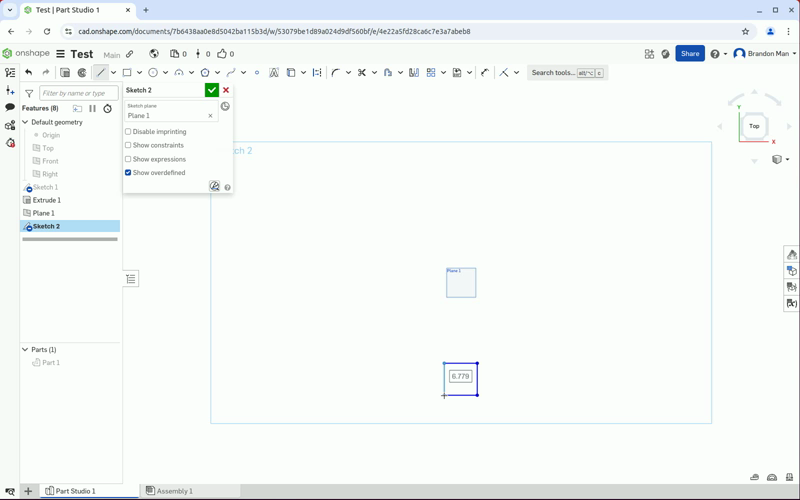
key_up(shift)
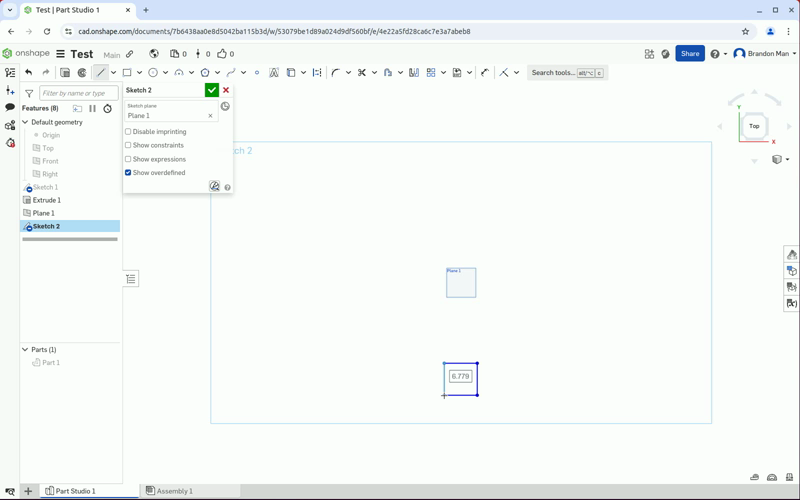
click(444, 395)
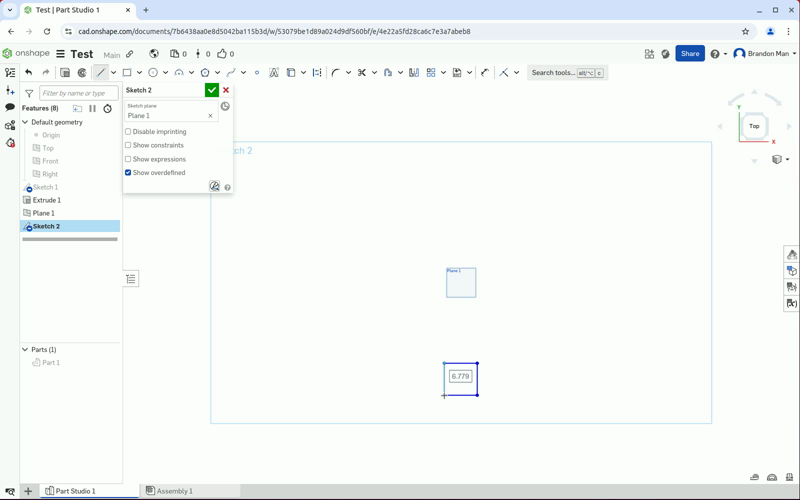
key(esc)
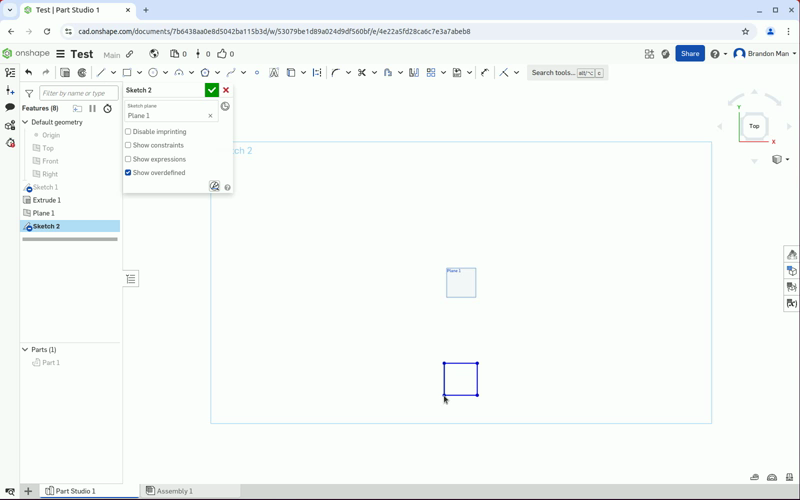
mouse_move(467, 380)
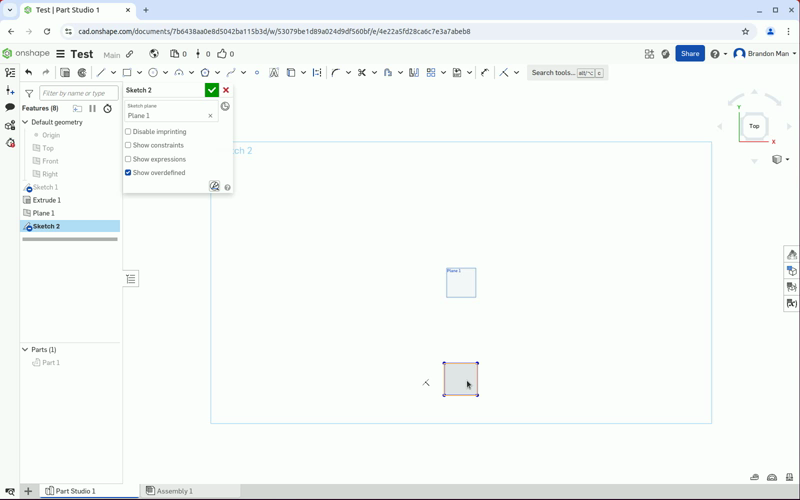
scroll(6)
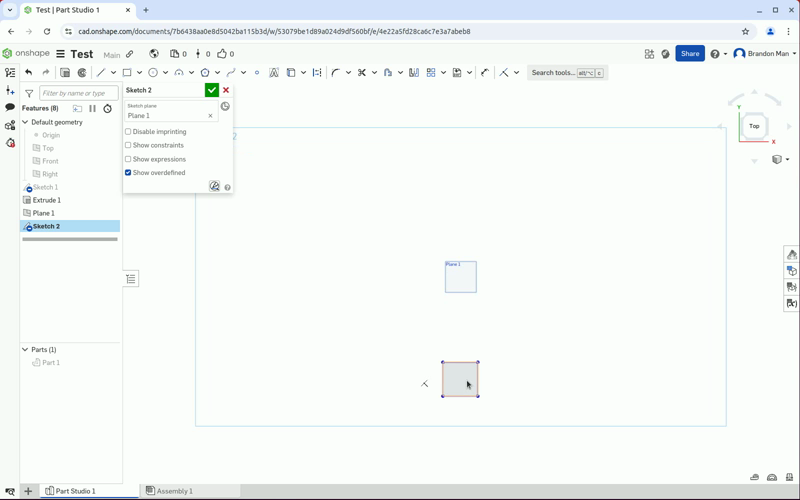
scroll(6)
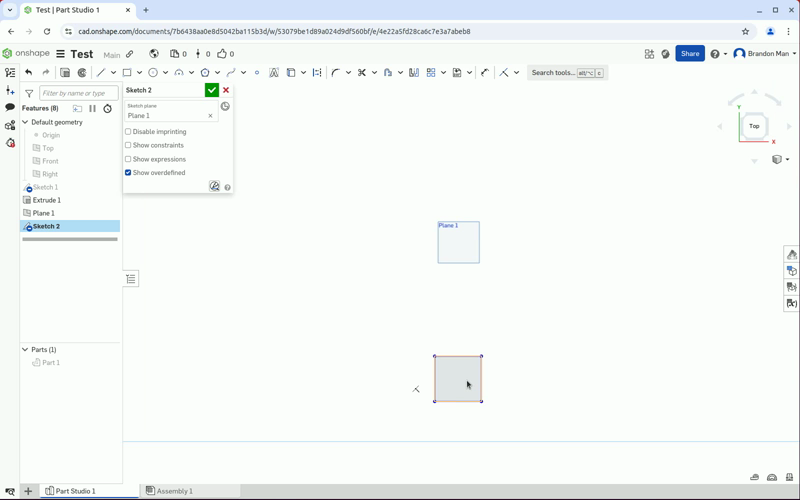
scroll(6)
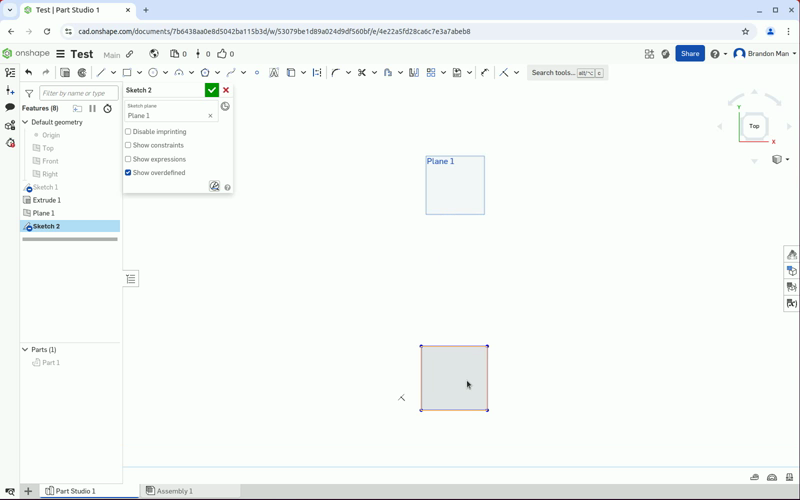
scroll(6)
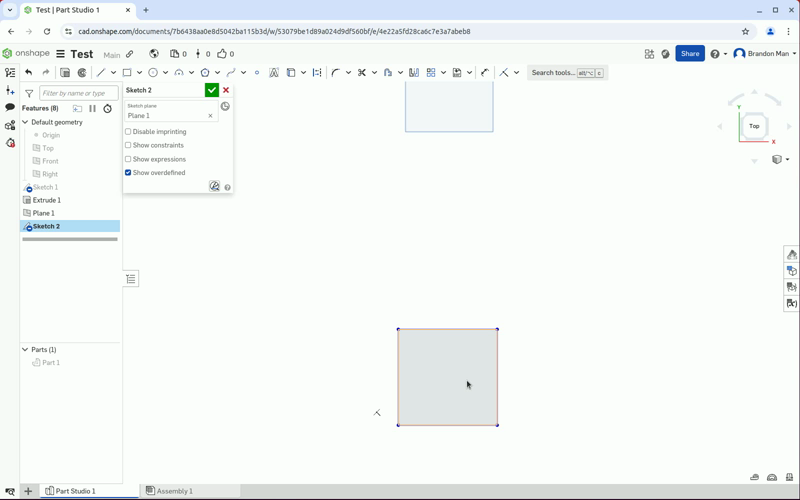
scroll(6)
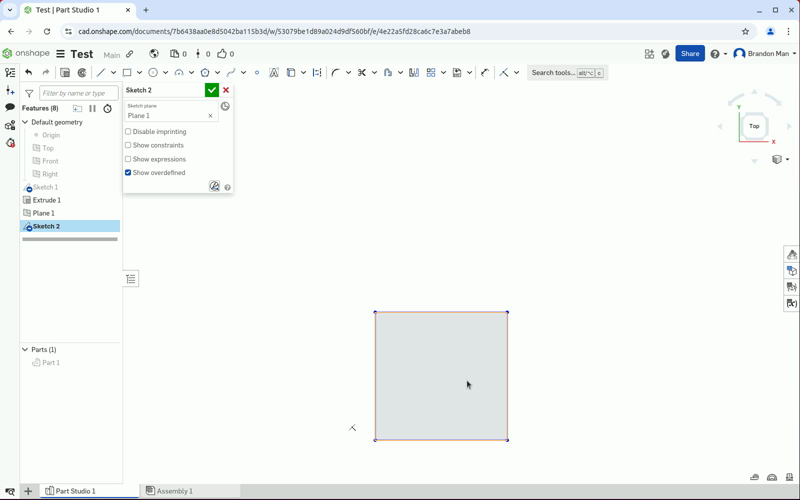
scroll(6)
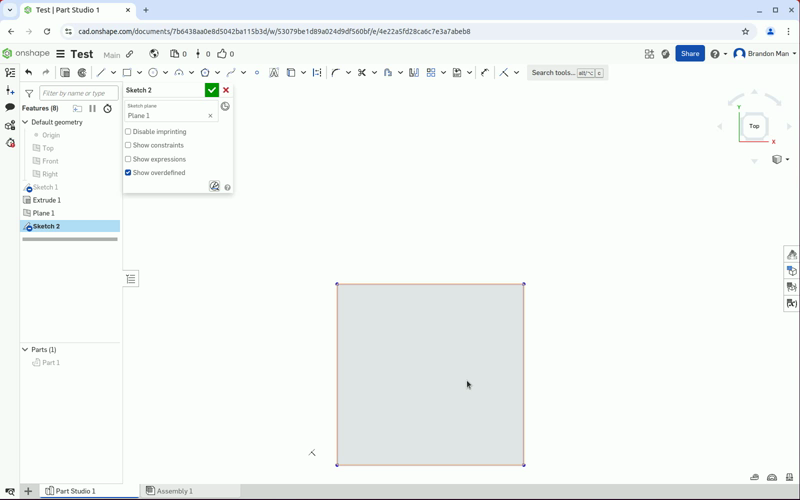
scroll(6)
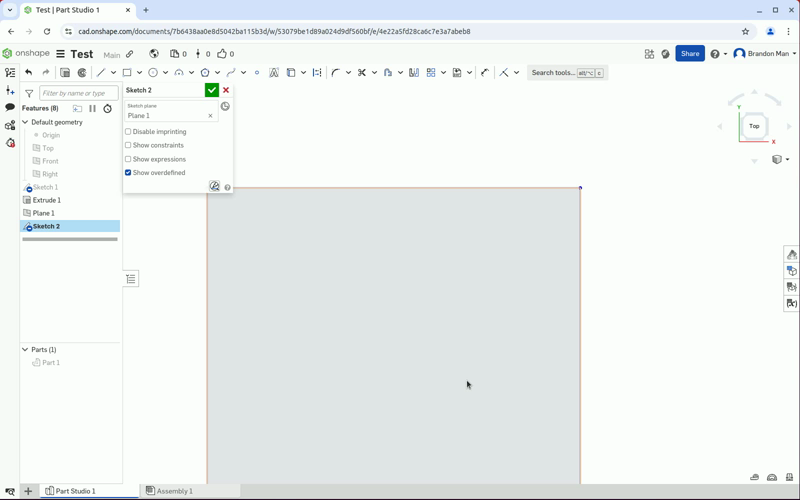
click(467, 380)
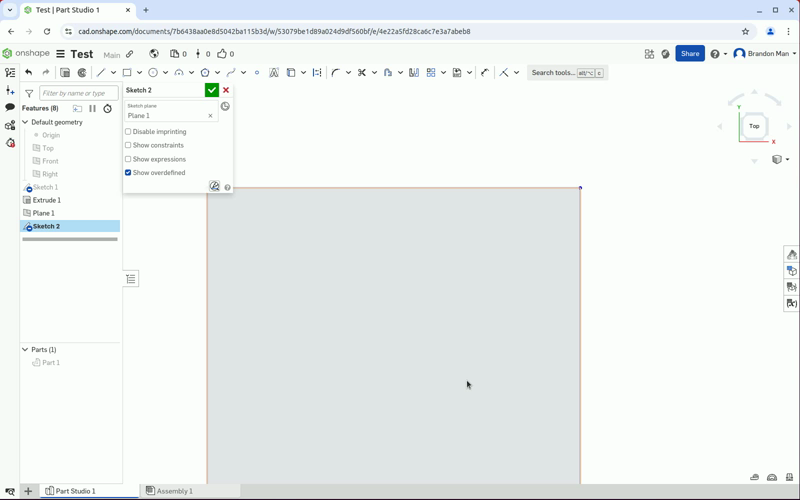
scroll(-6)
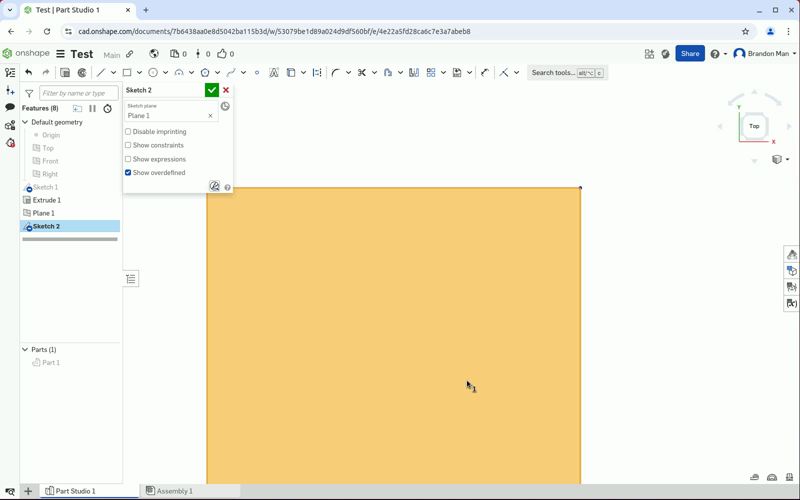
scroll(-6)
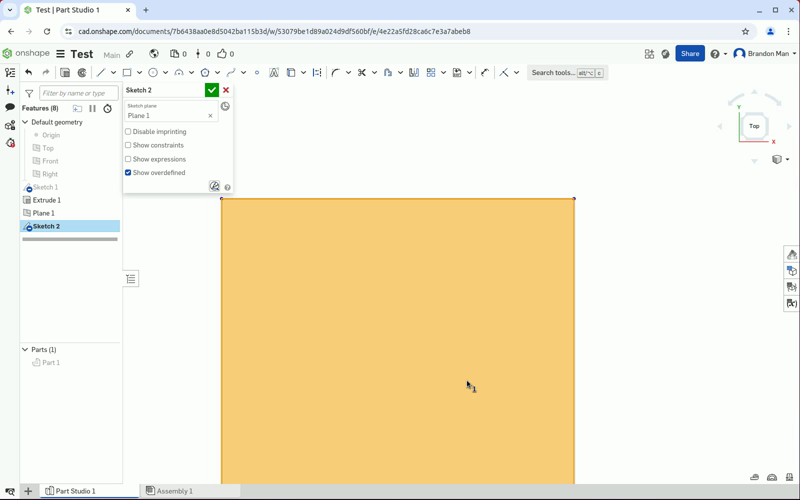
scroll(-6)
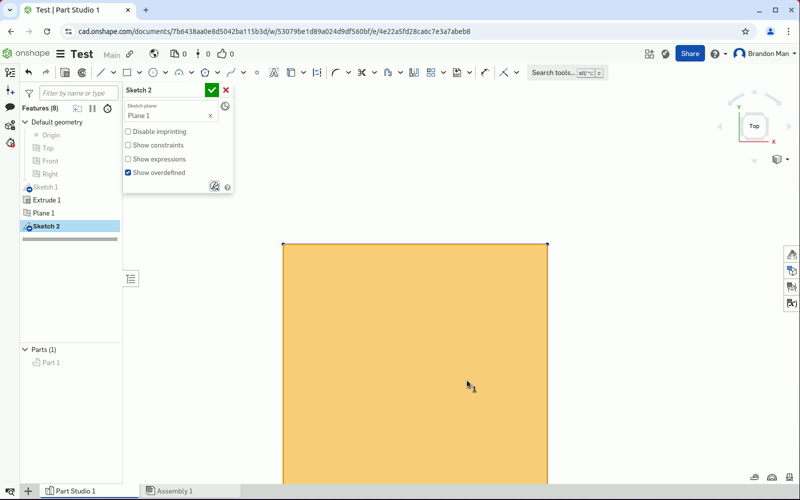
scroll(-6)
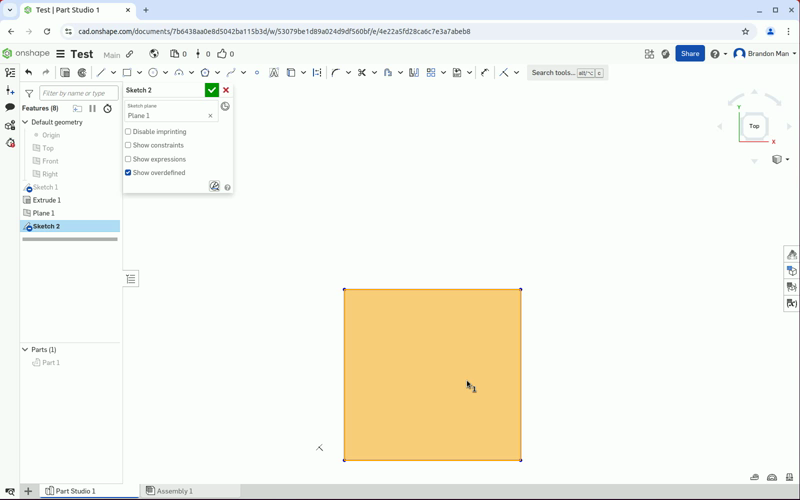
scroll(-6)
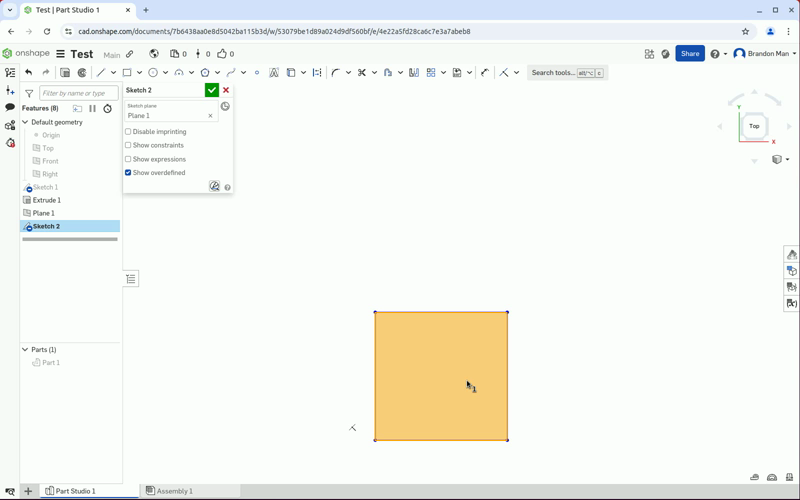
scroll(-6)
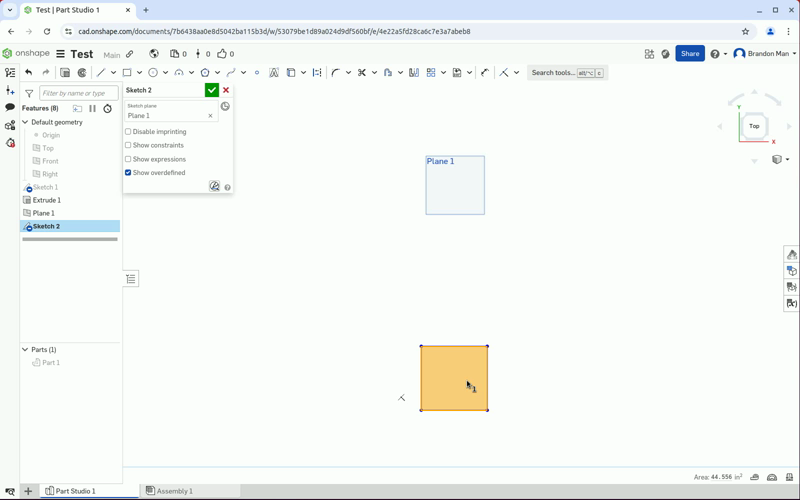
scroll(-6)
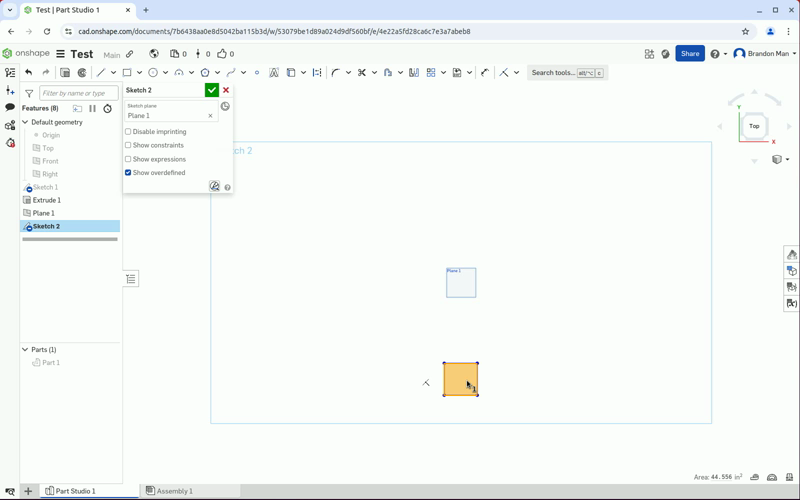
mouse_move(73, 352)
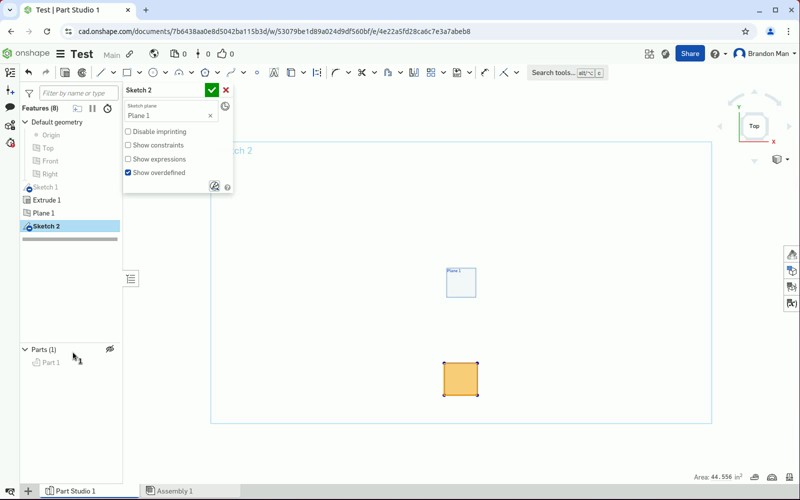
key(shift+y)
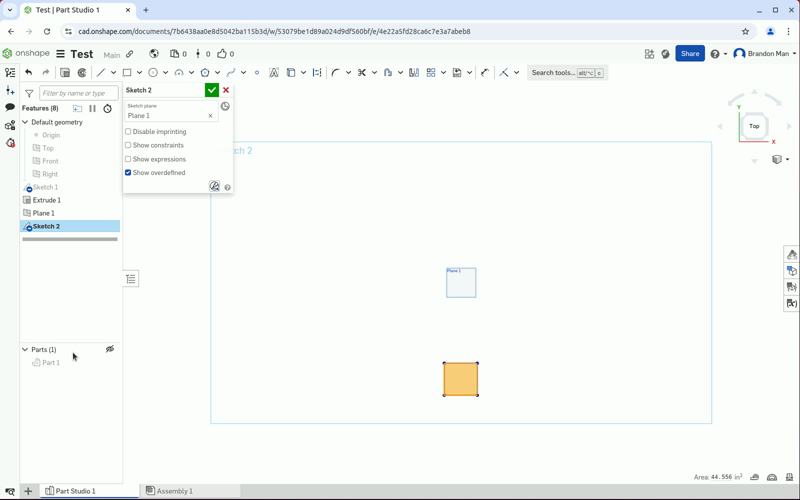
key(shift+e)
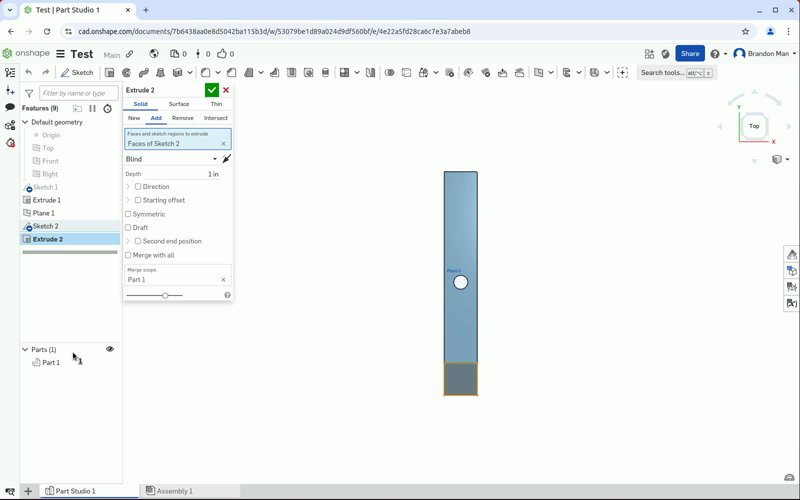
mouse_move(143, 106)
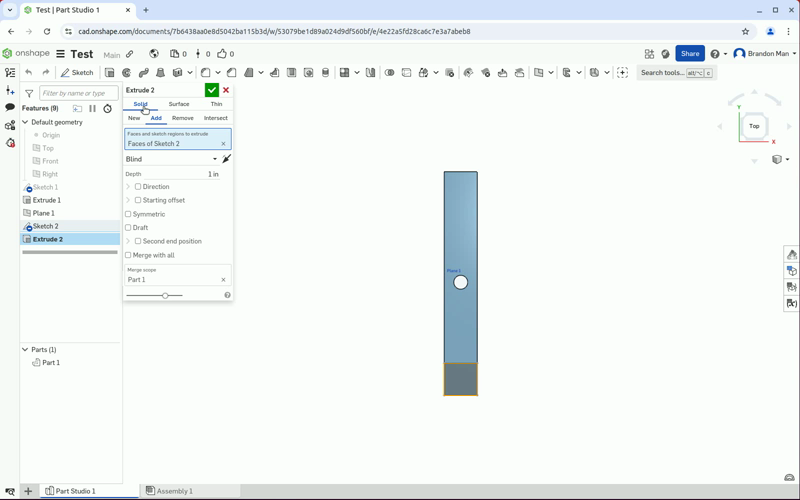
click(143, 106)
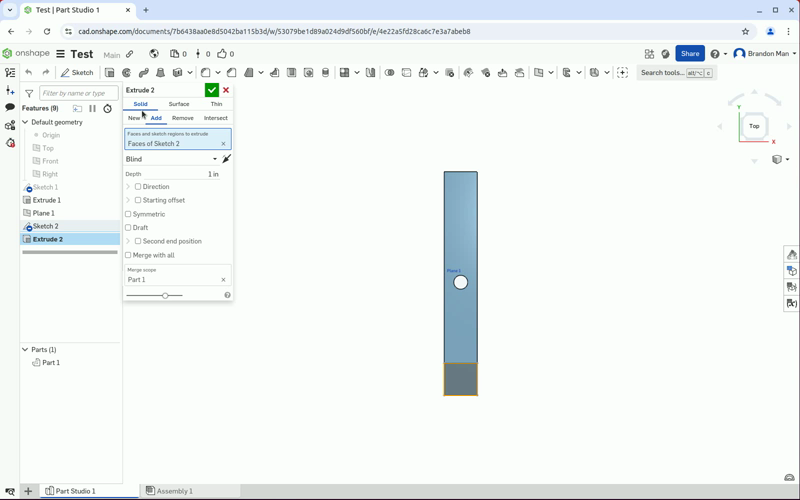
mouse_move(137, 120)
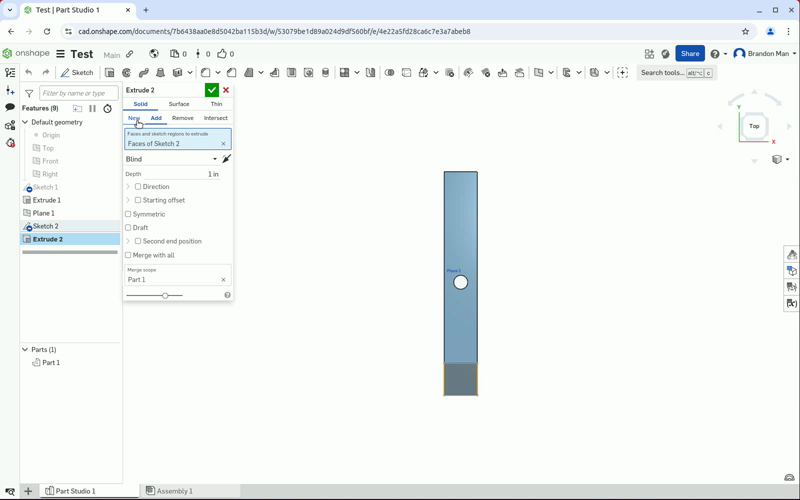
click(137, 120)
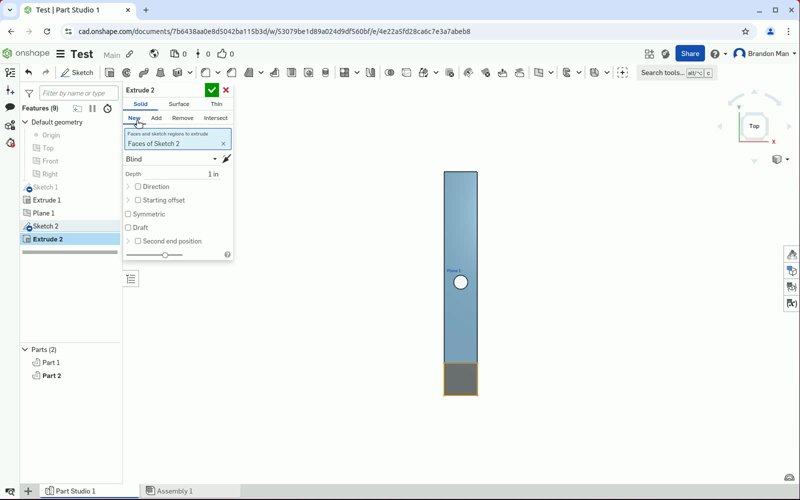
key(tab, 4)
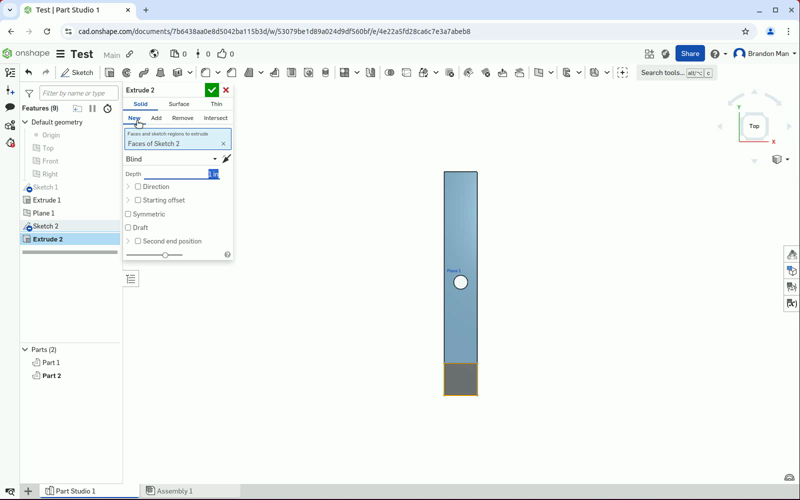
text(0.722)
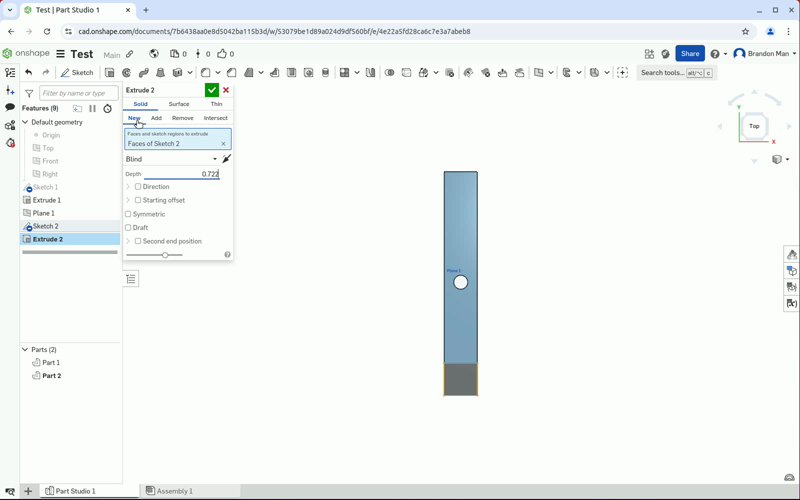
key(enter)
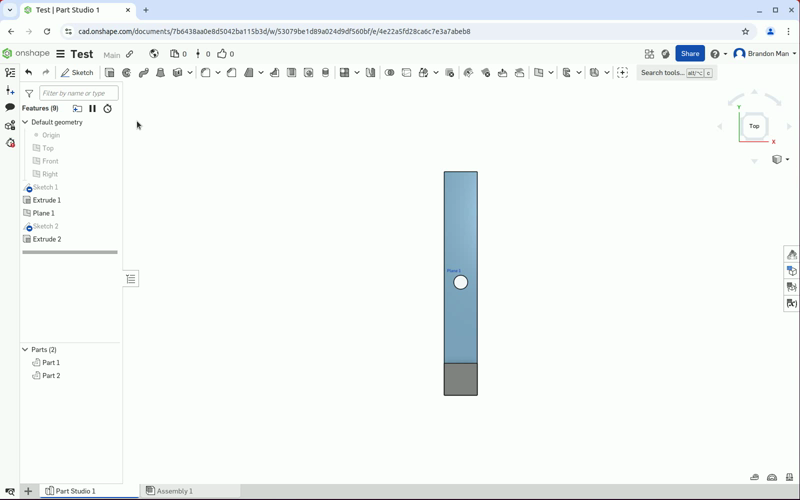
key(shift+h)
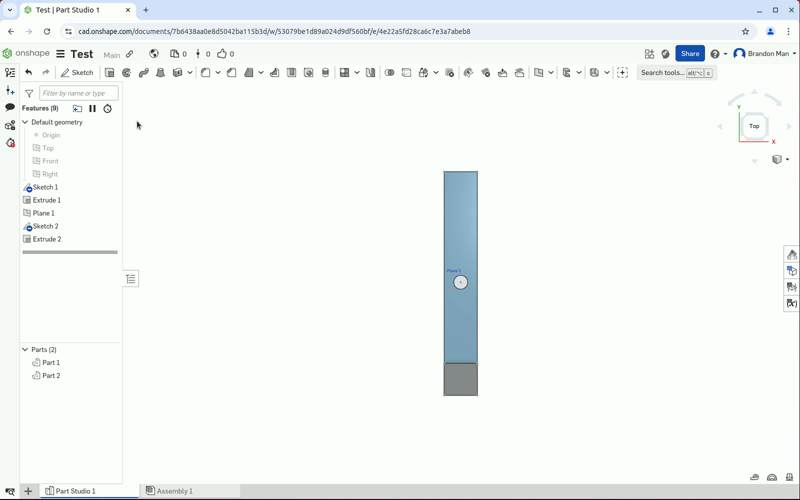
key(shift+h)
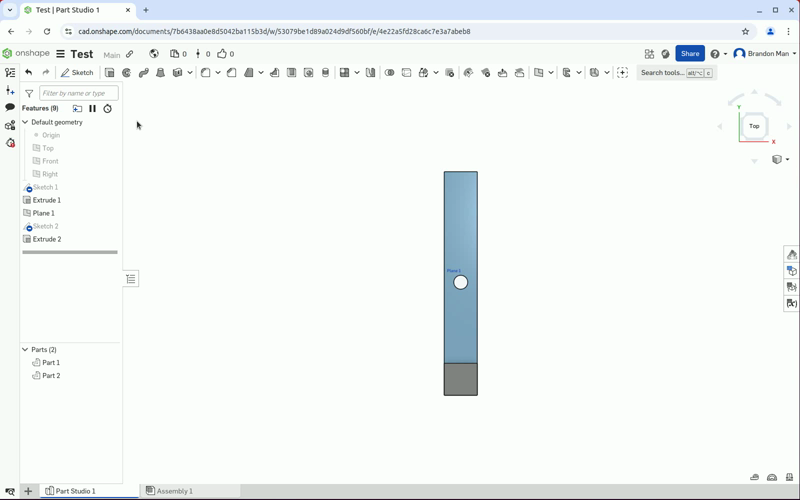
mouse_move(73, 189)
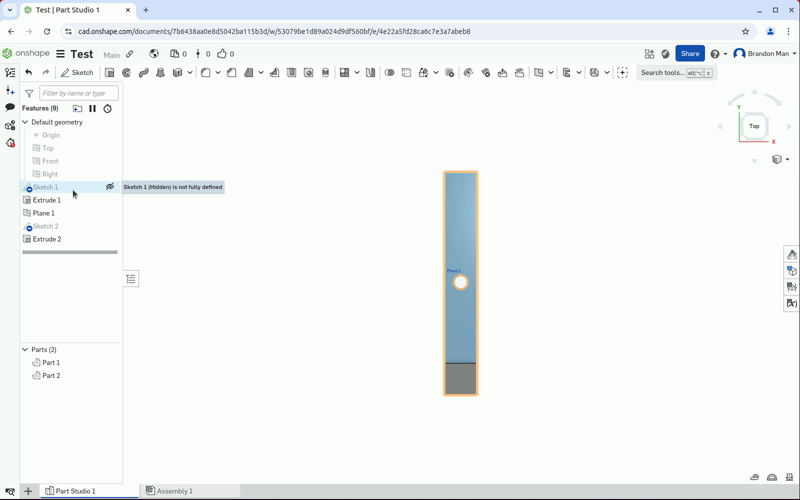
click(73, 189)
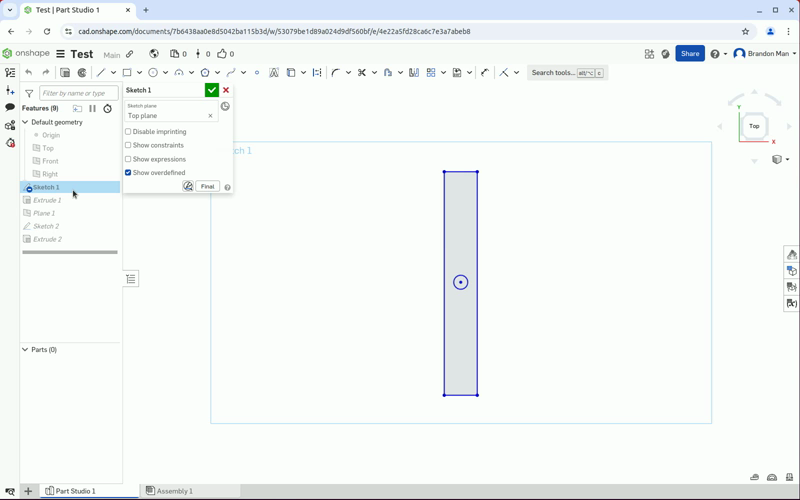
mouse_move(229, 92)
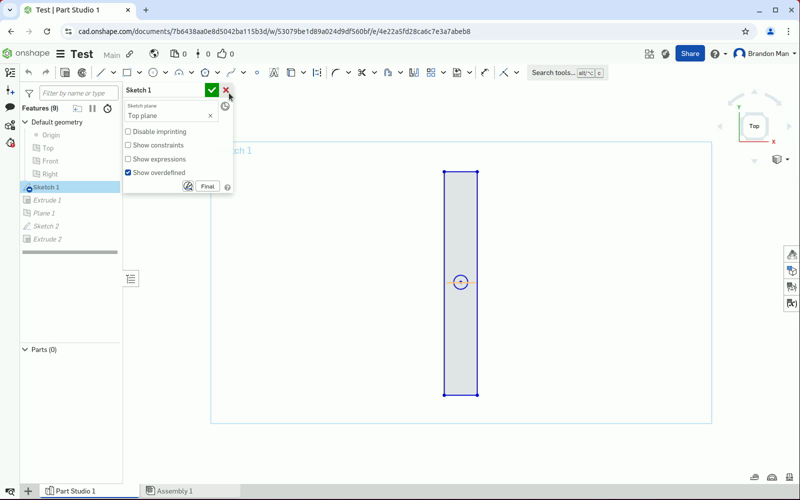
click(229, 92)
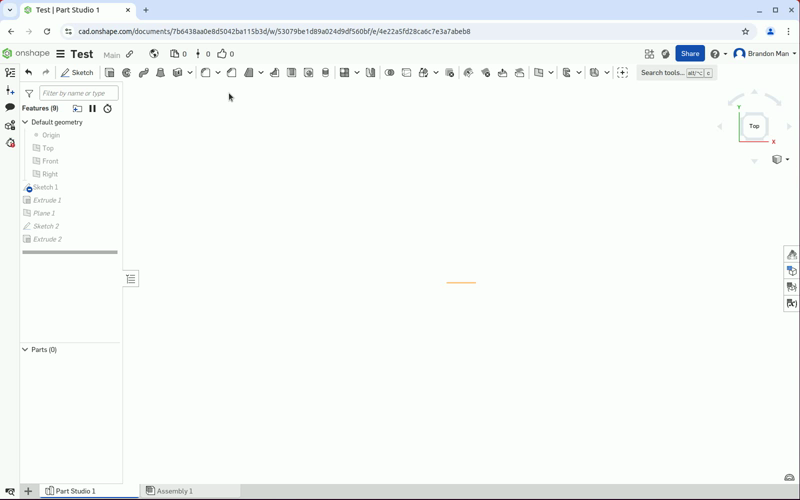
key(shift+s)
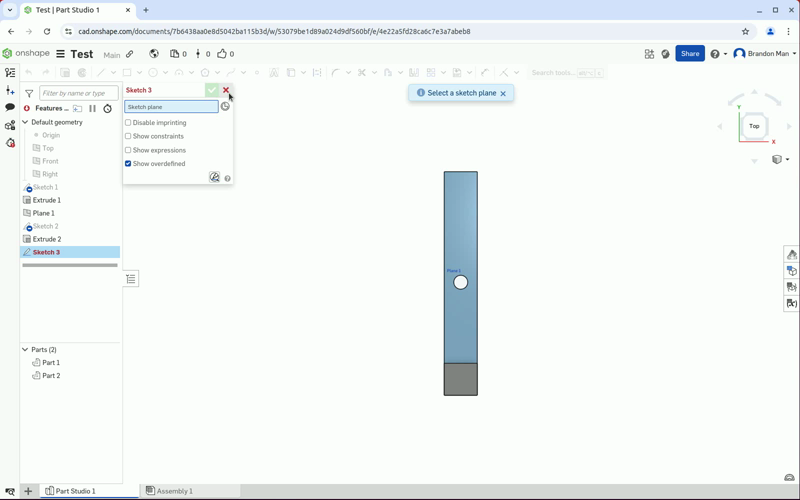
mouse_move(73, 215)
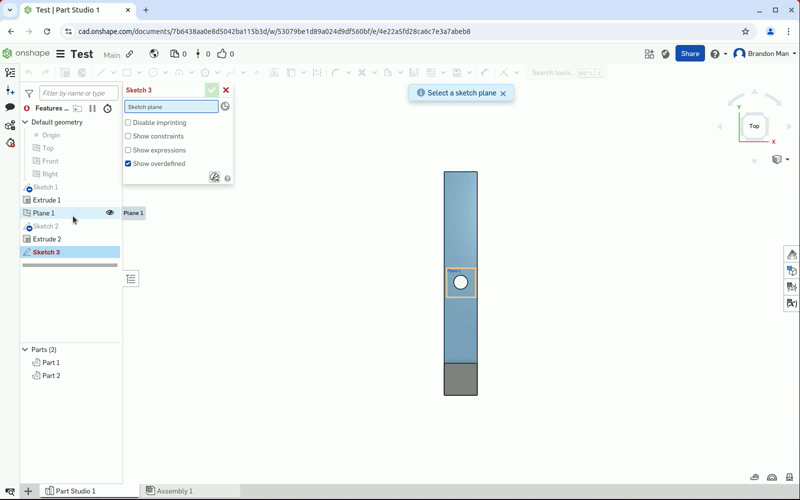
click(73, 215)
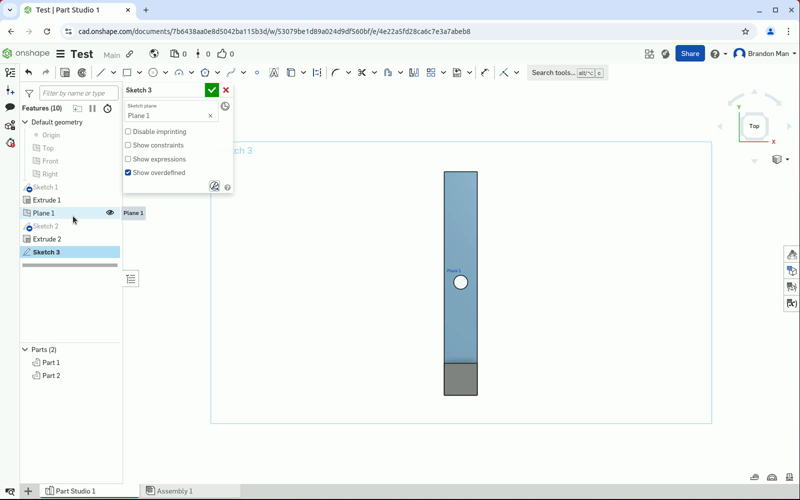
mouse_move(73, 352)
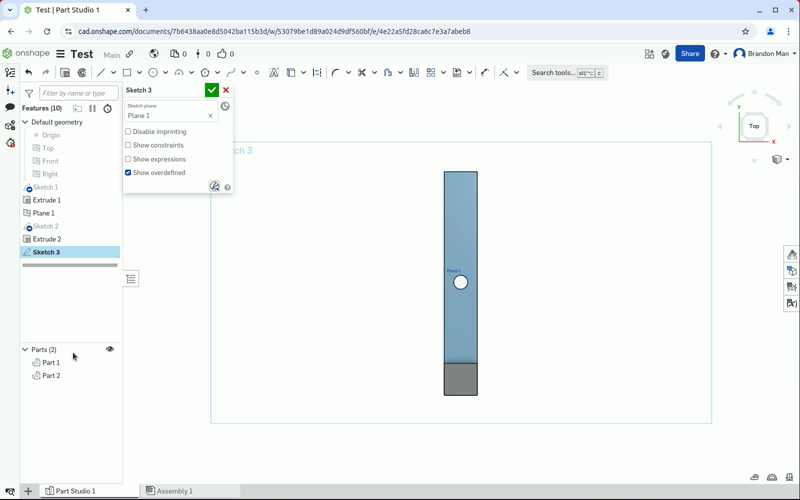
key(y)
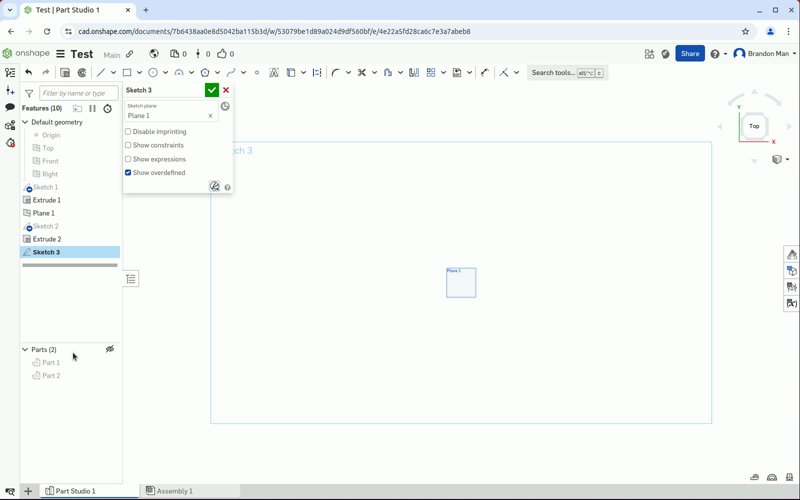
key(l)
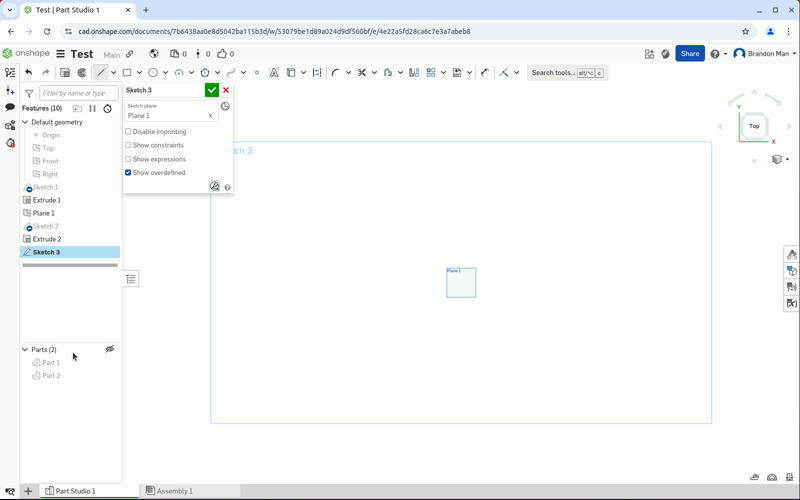
key_down(shift)
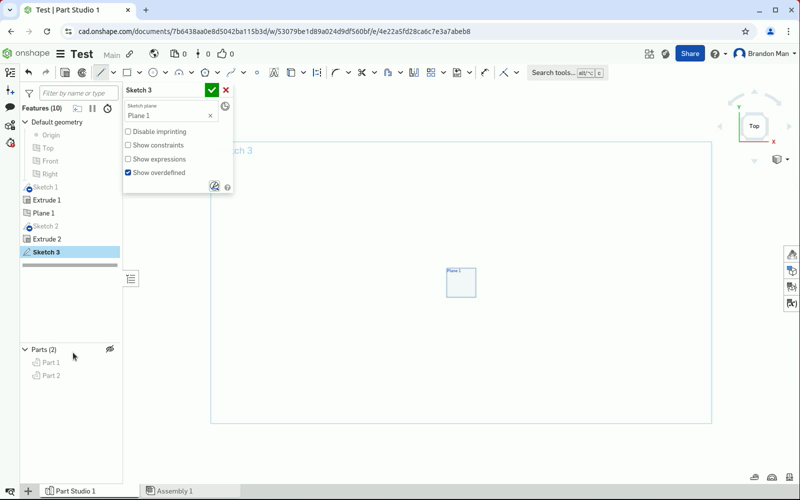
mouse_move(444, 201)
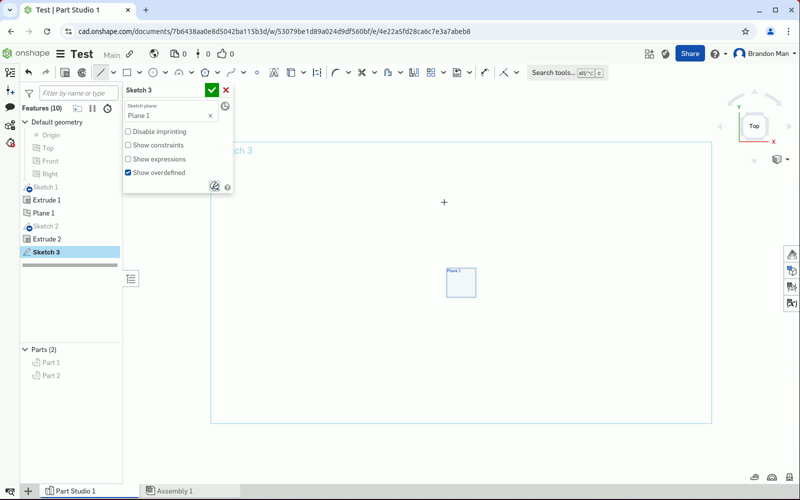
click(444, 201)
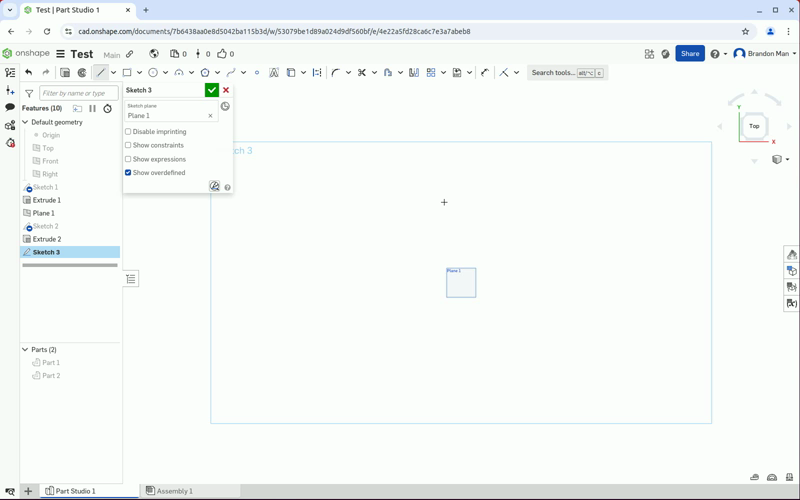
key_up(shift)
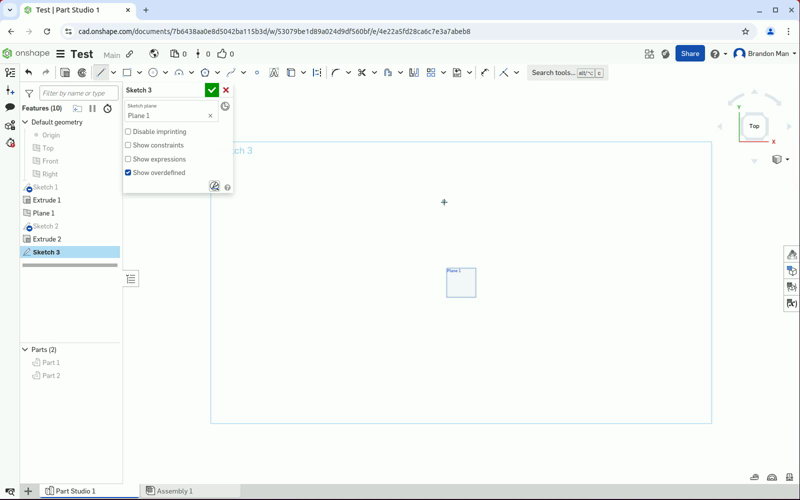
key_down(shift)
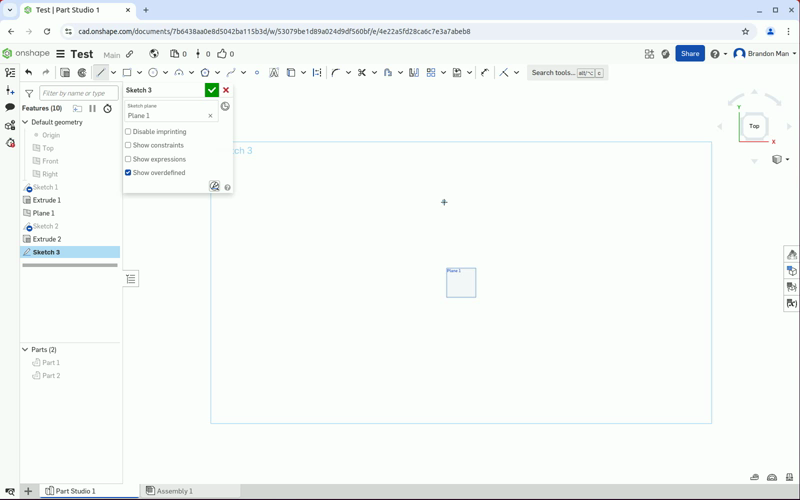
mouse_move(474, 201)
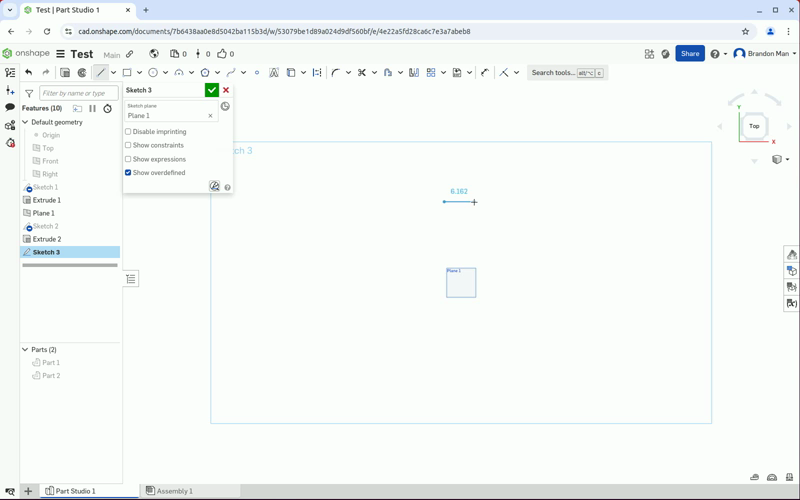
mouse_move(477, 201)
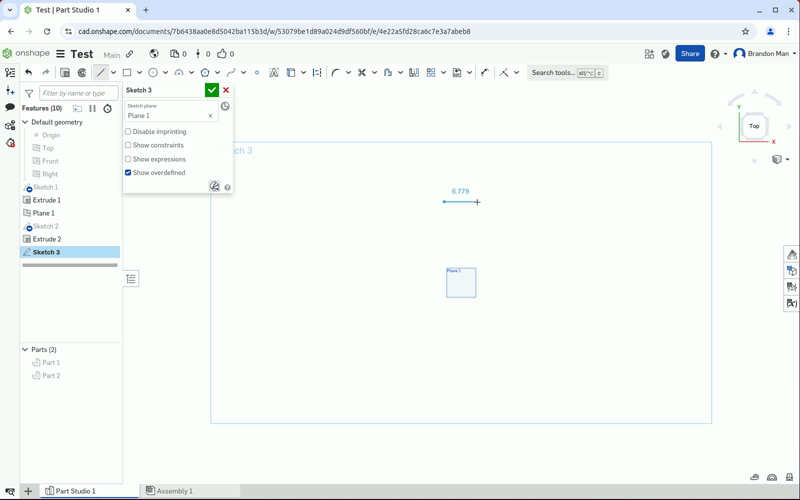
click(477, 201)
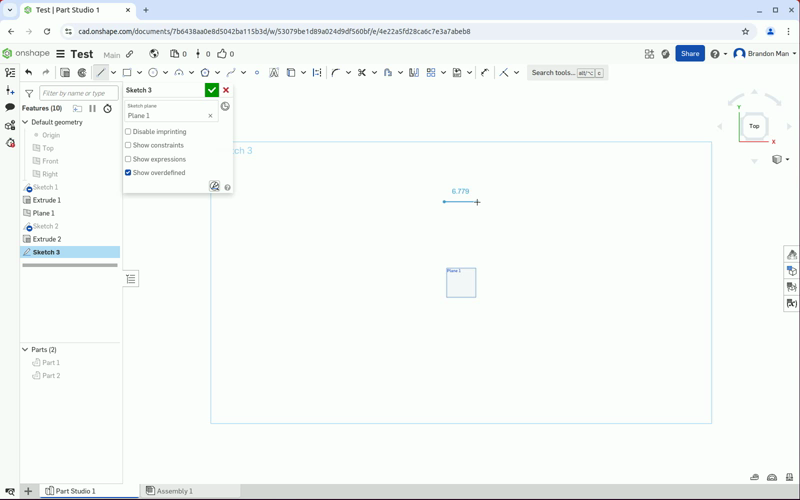
key_up(shift)
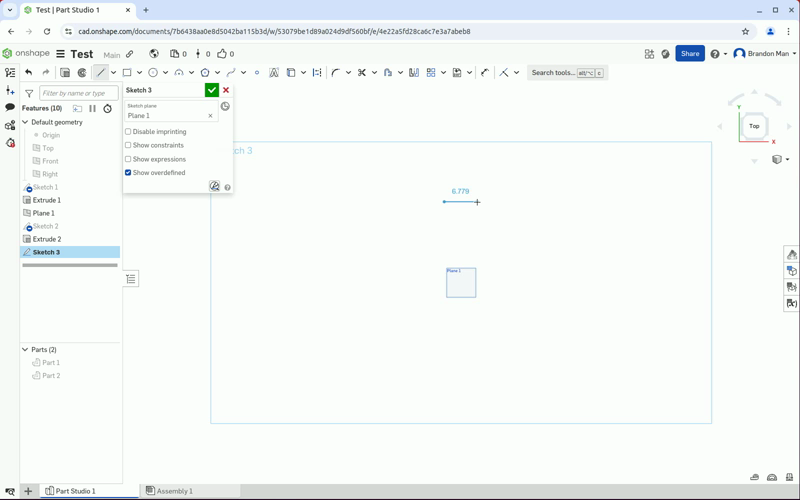
key_down(shift)
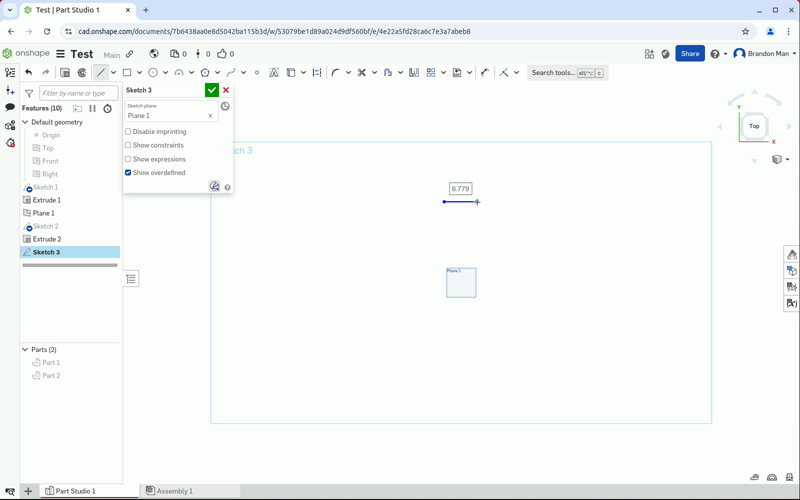
mouse_move(507, 201)
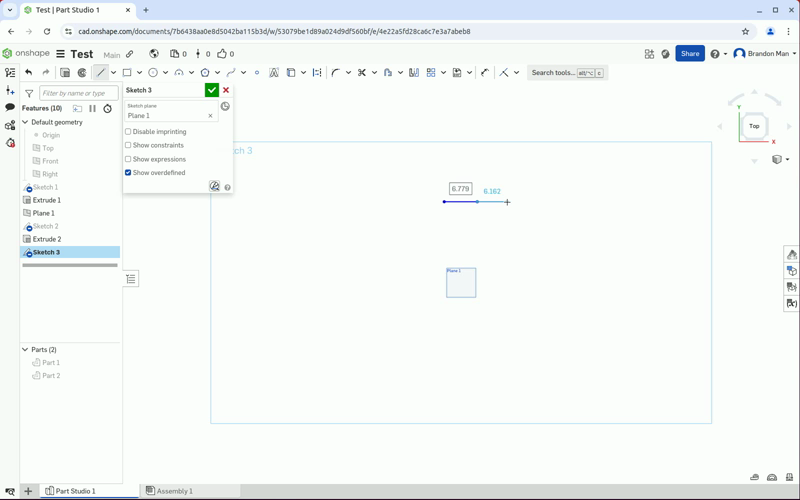
mouse_move(477, 169)
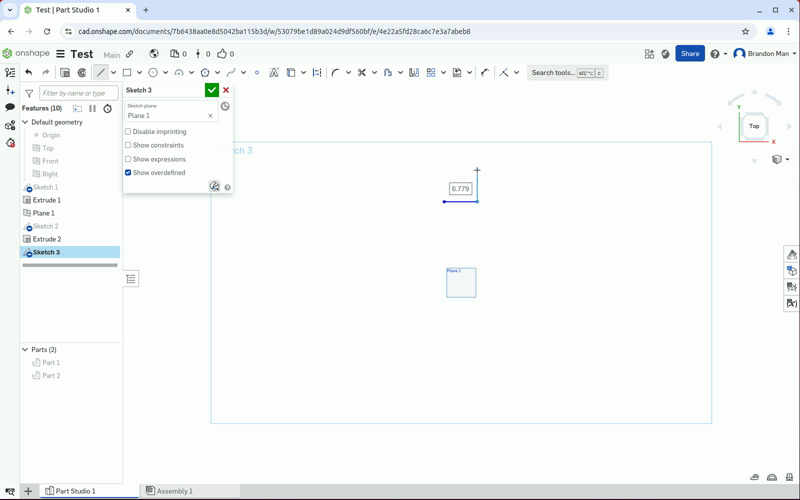
click(477, 169)
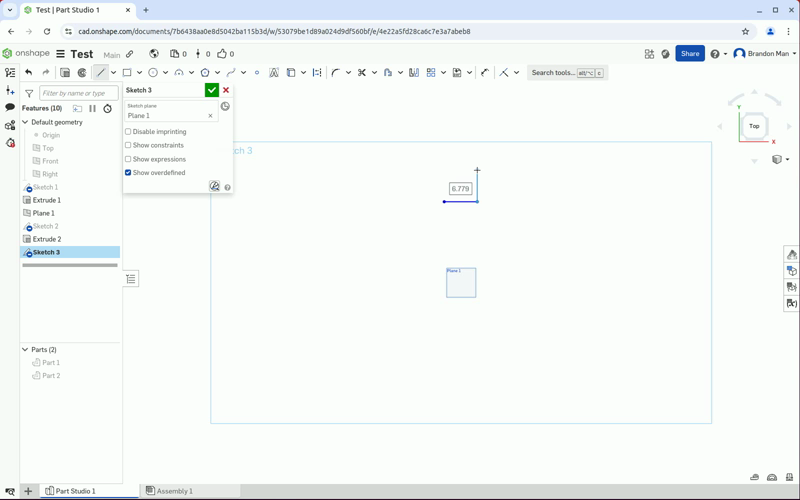
key_up(shift)
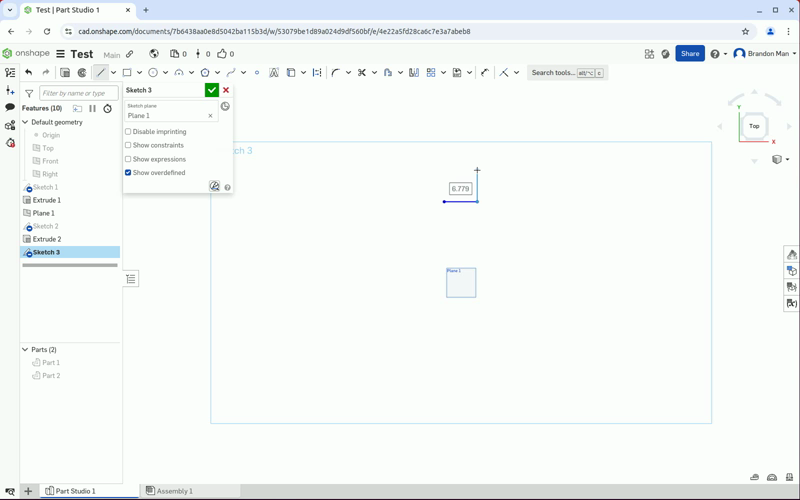
key_down(shift)
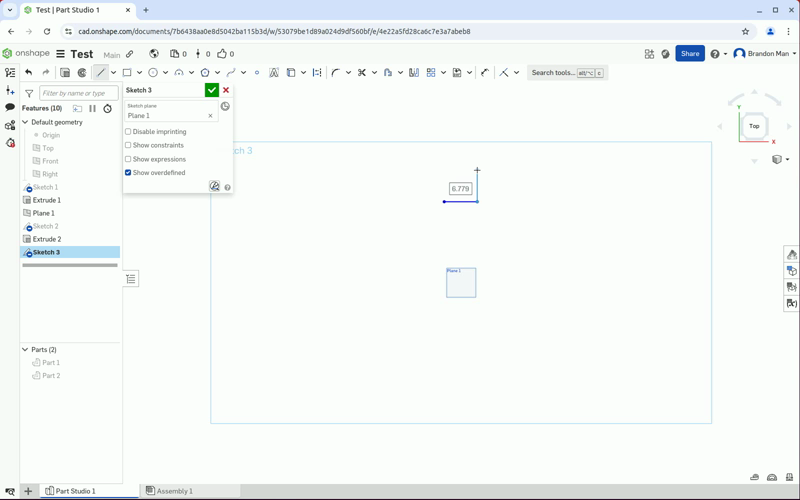
mouse_move(507, 169)
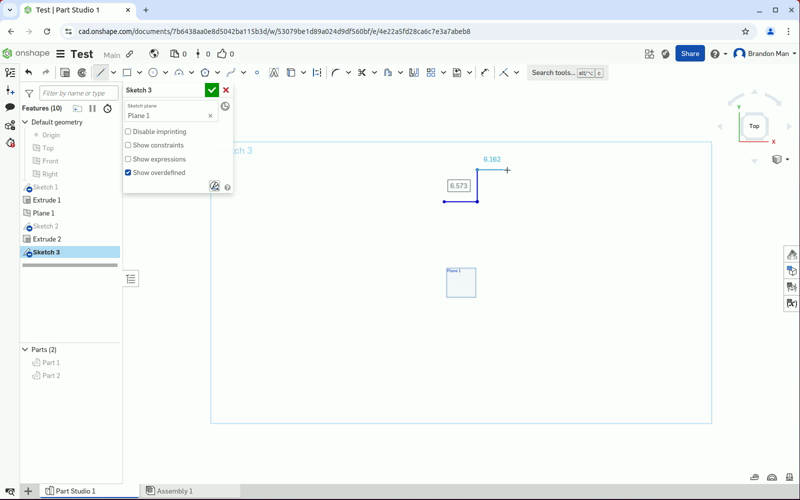
mouse_move(444, 169)
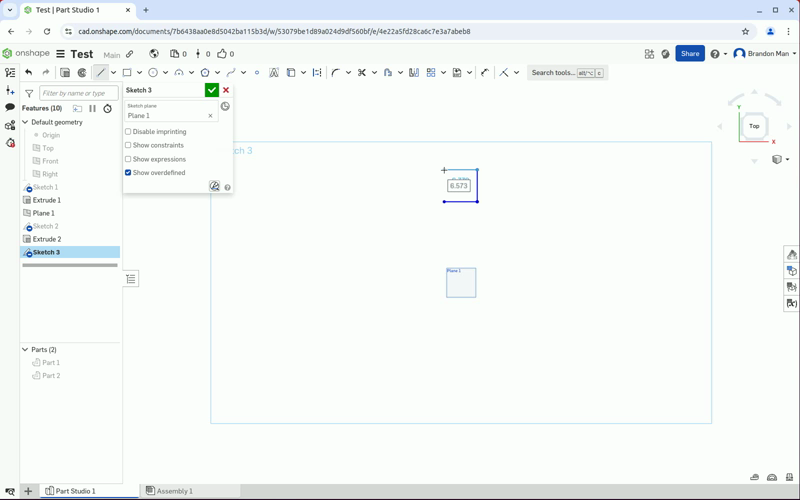
click(444, 169)
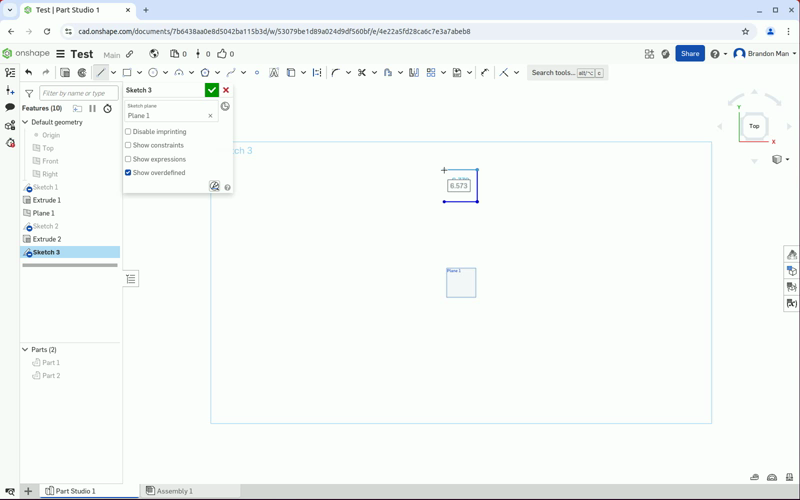
key_up(shift)
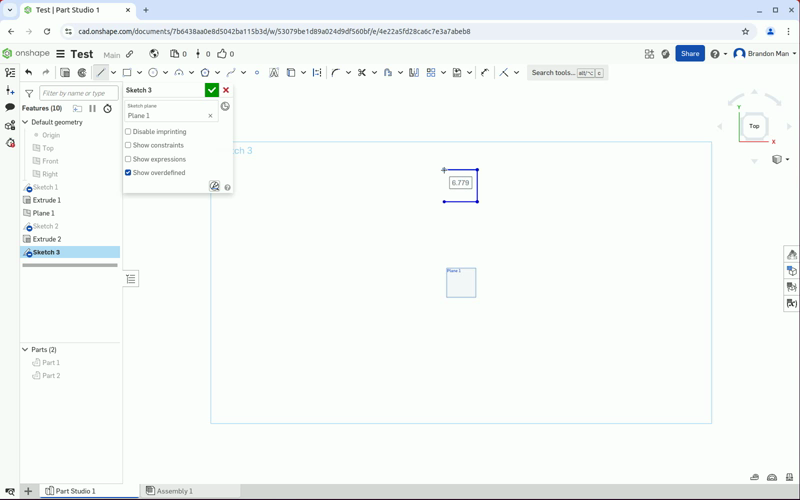
mouse_move(474, 169)
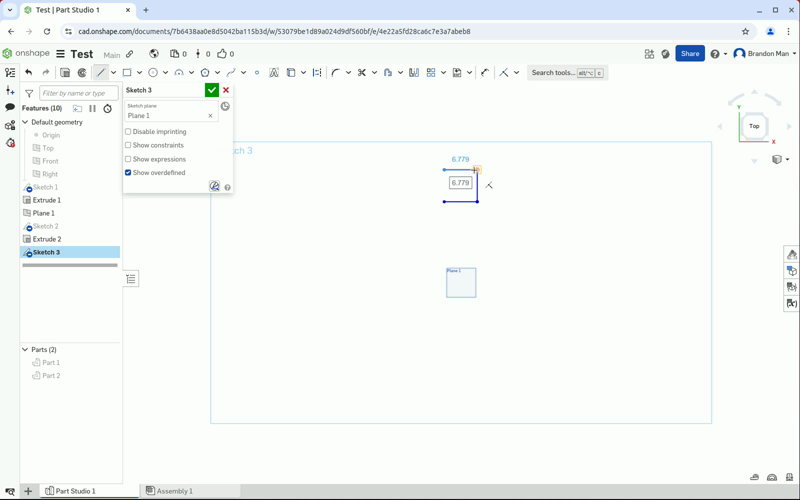
key_down(shift)
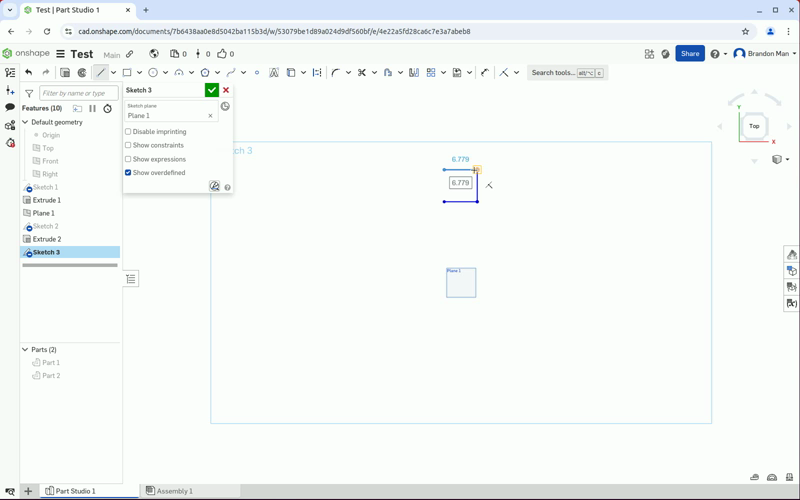
mouse_move(444, 201)
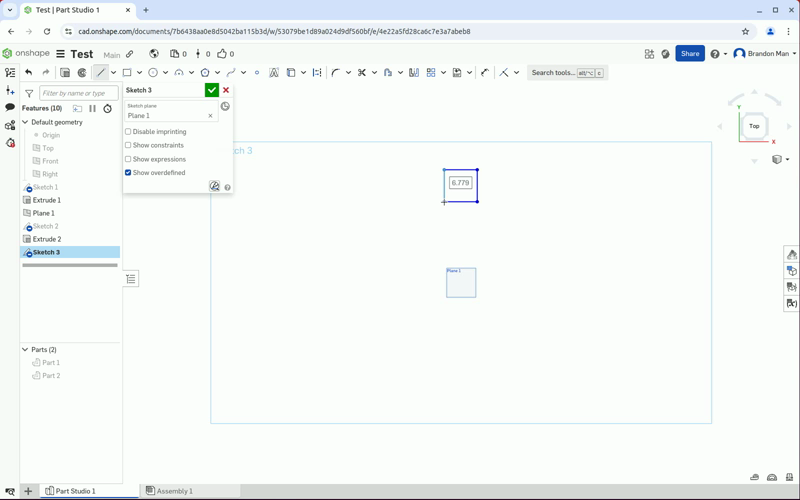
key_up(shift)
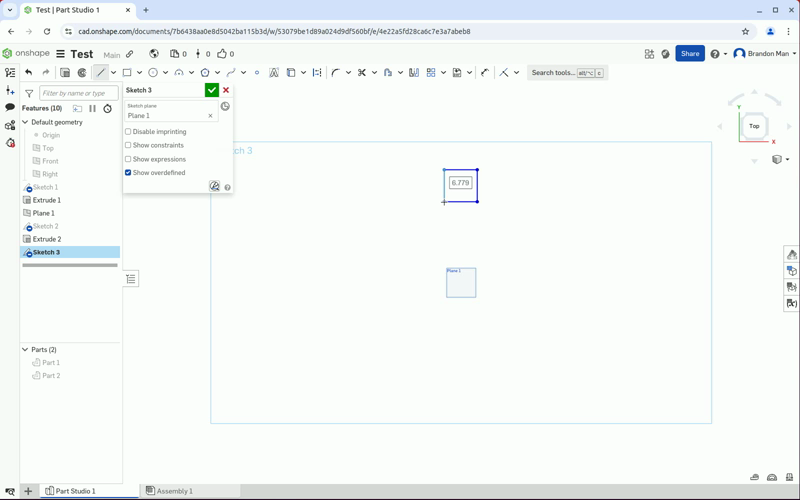
click(444, 201)
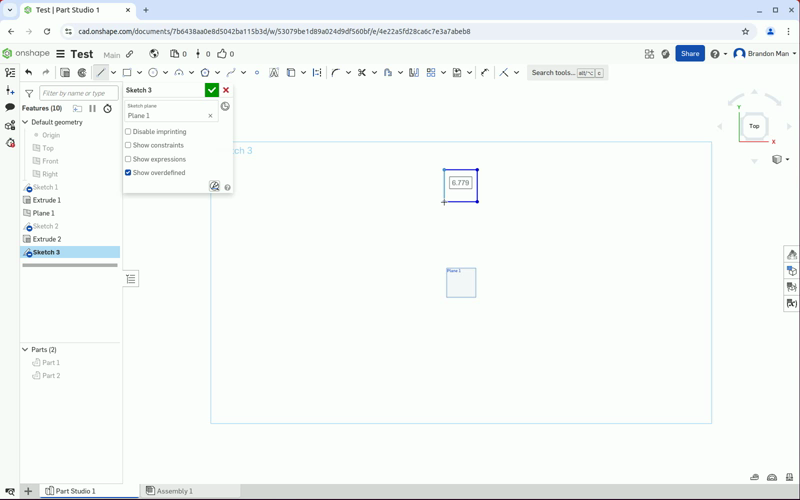
key(esc)
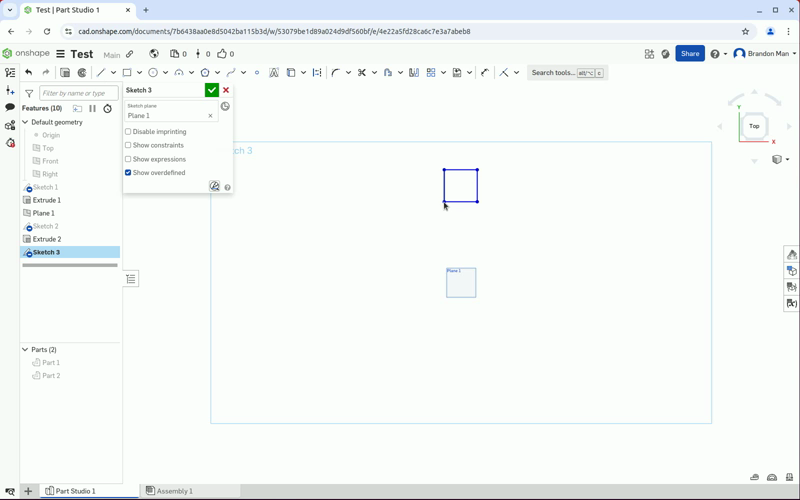
mouse_move(458, 200)
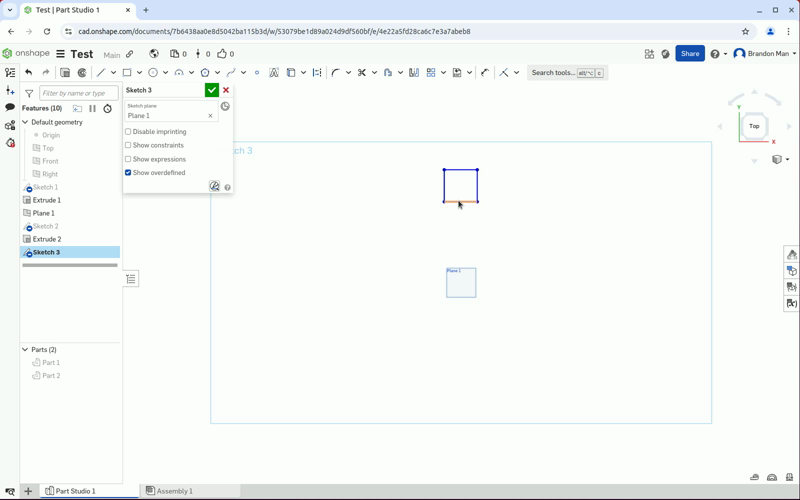
scroll(6)
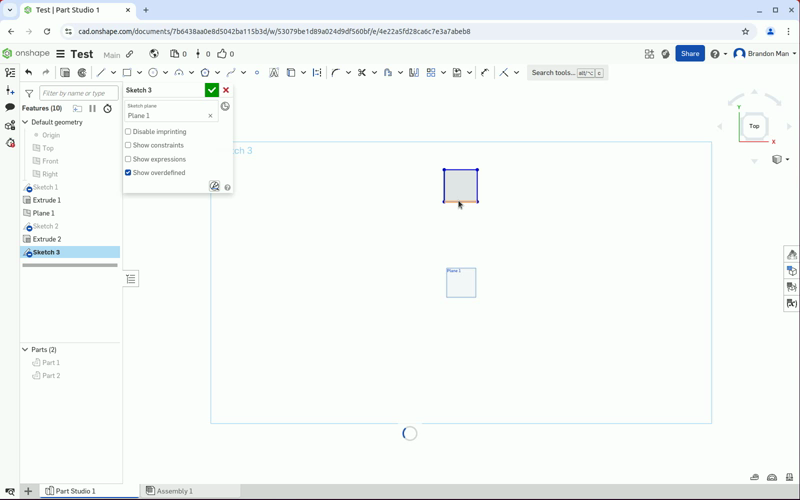
scroll(6)
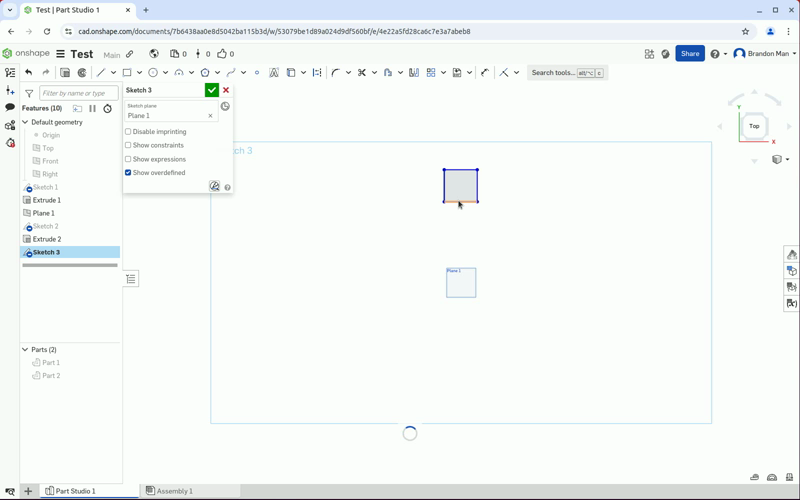
scroll(6)
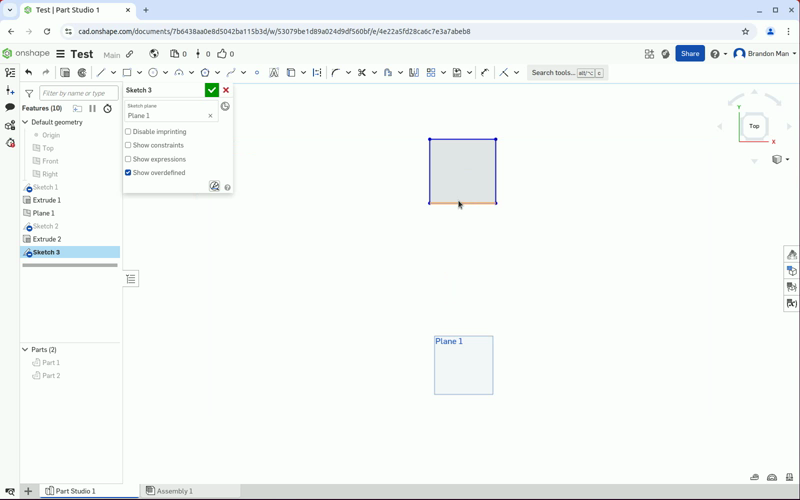
scroll(6)
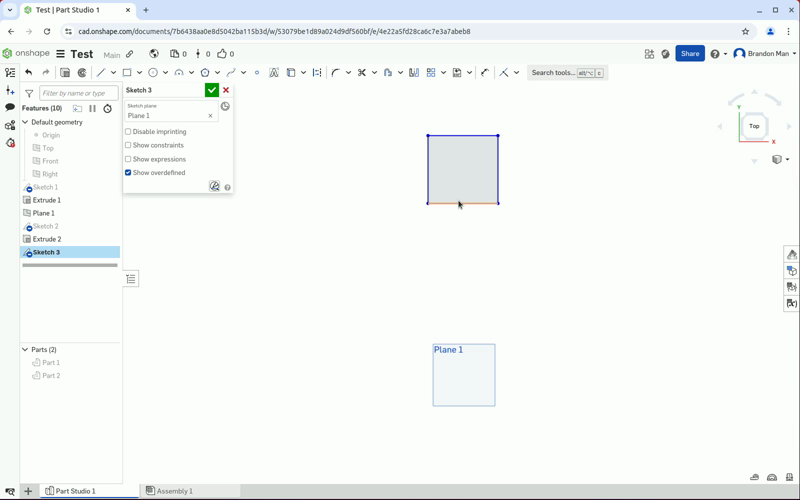
scroll(6)
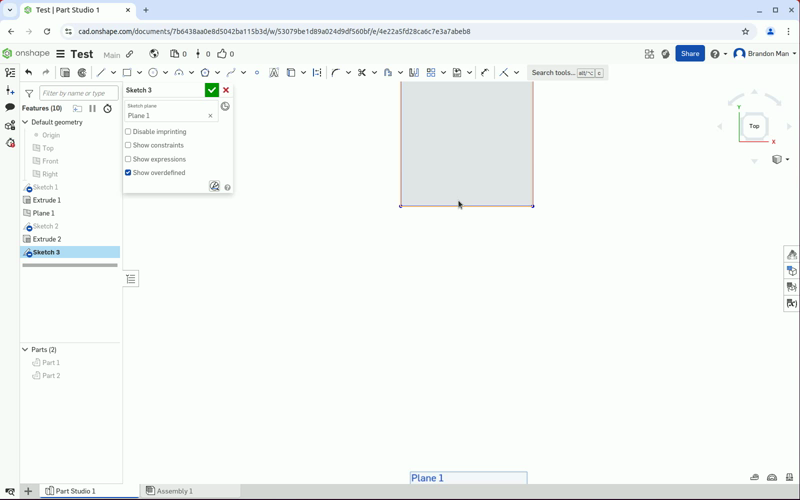
scroll(6)
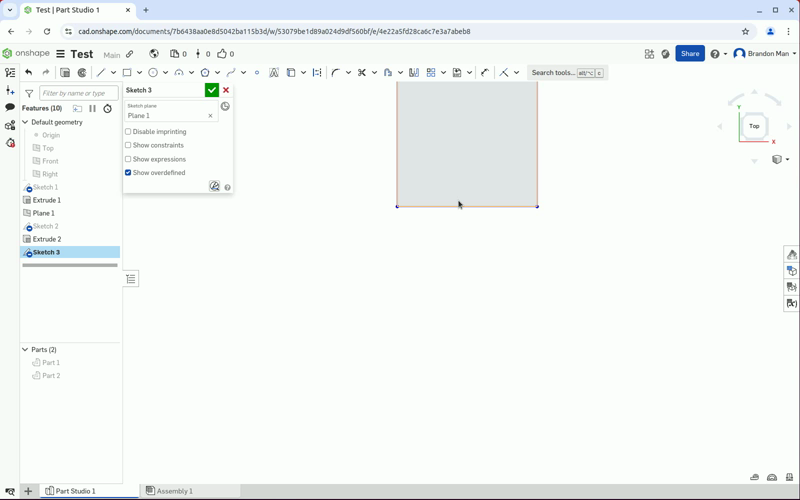
scroll(6)
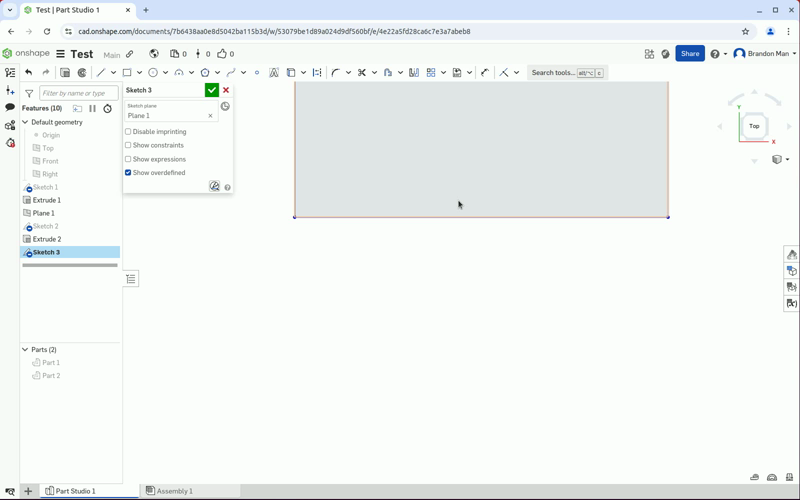
click(458, 200)
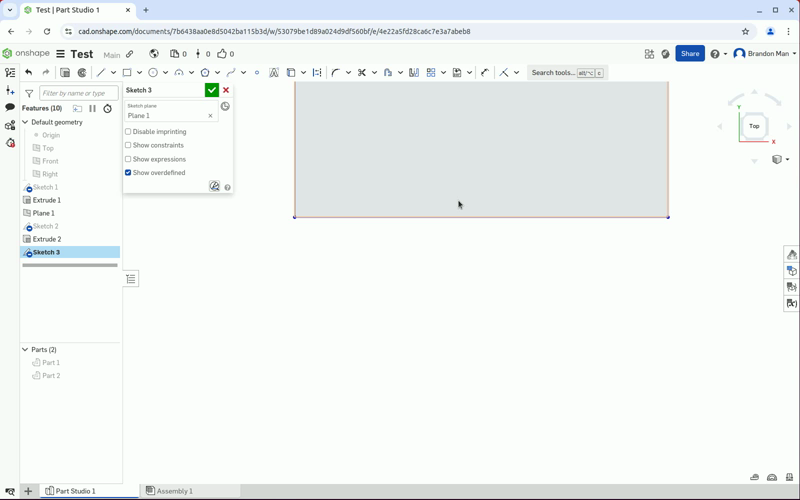
scroll(-6)
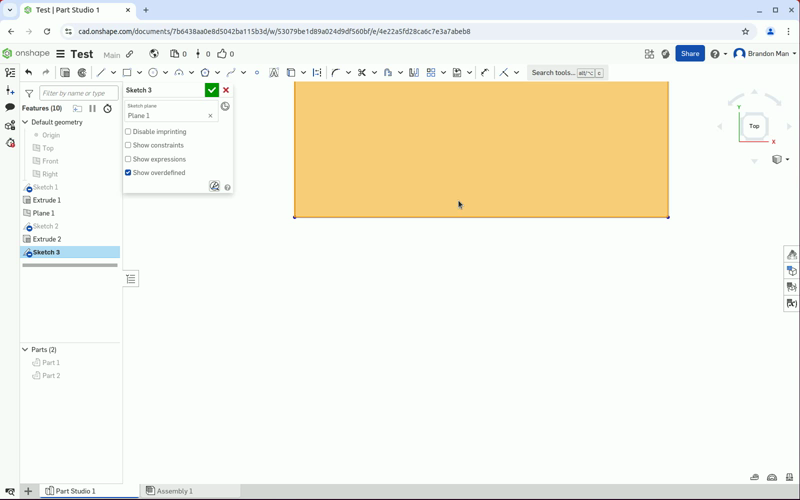
scroll(-6)
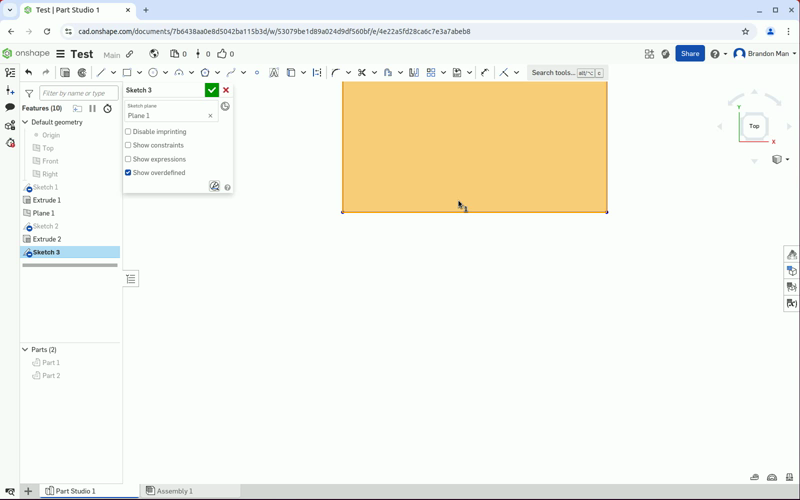
scroll(-6)
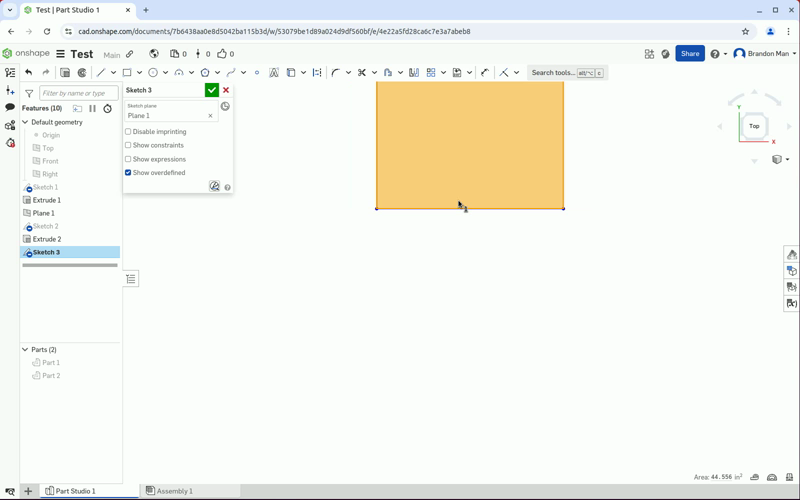
scroll(-6)
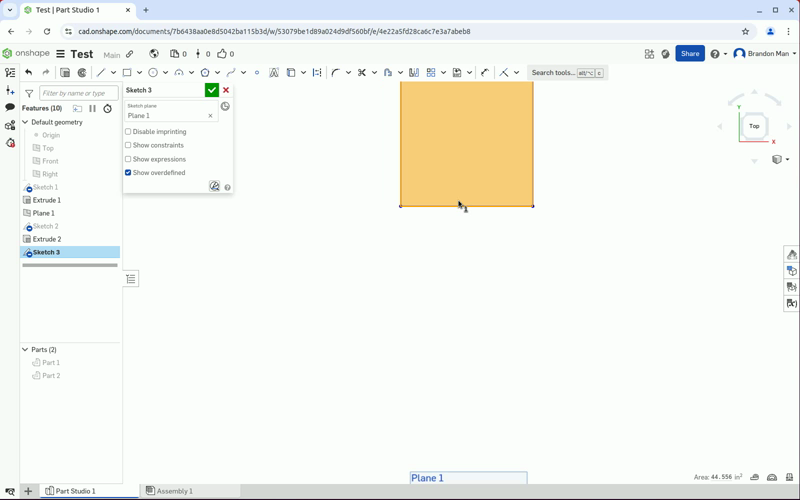
scroll(-6)
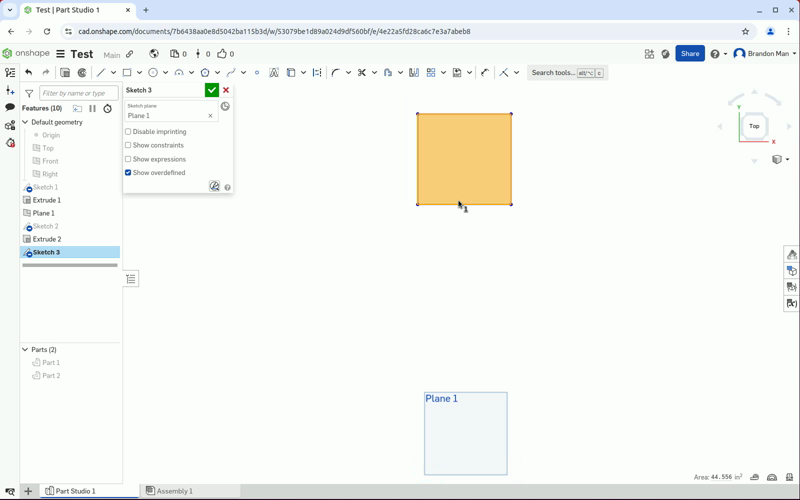
scroll(-6)
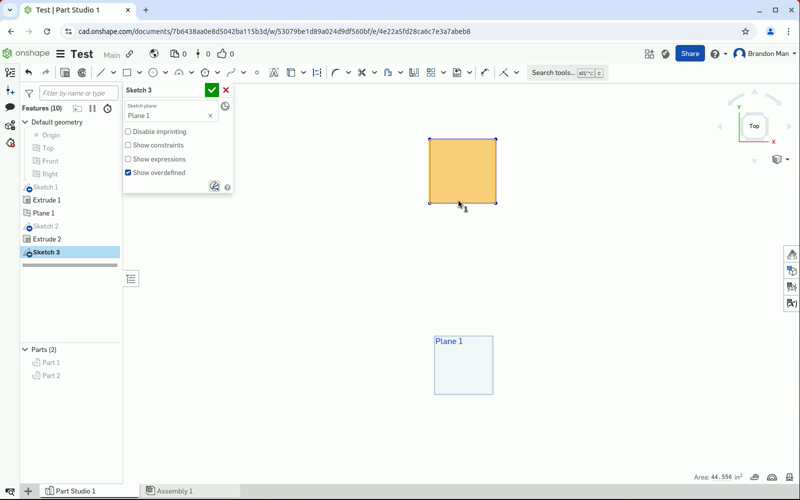
scroll(-6)
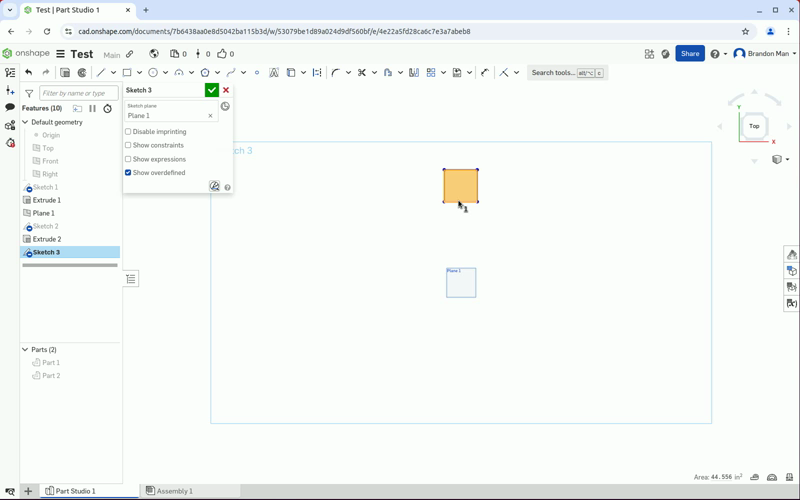
mouse_move(73, 352)
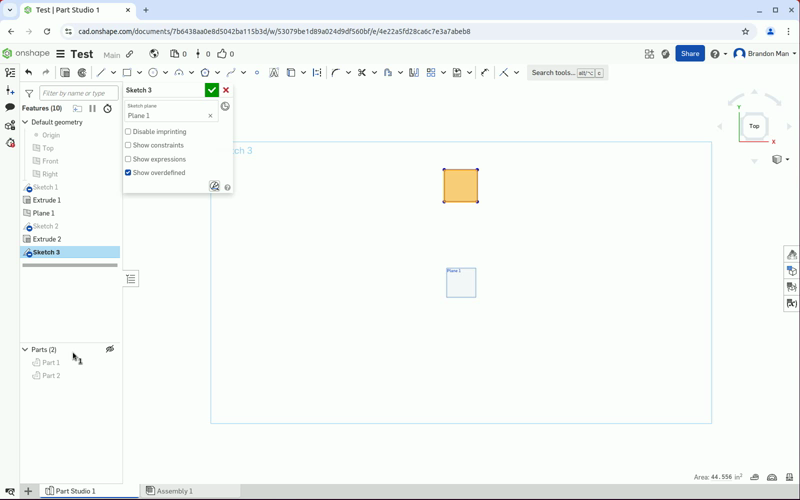
key(shift+y)
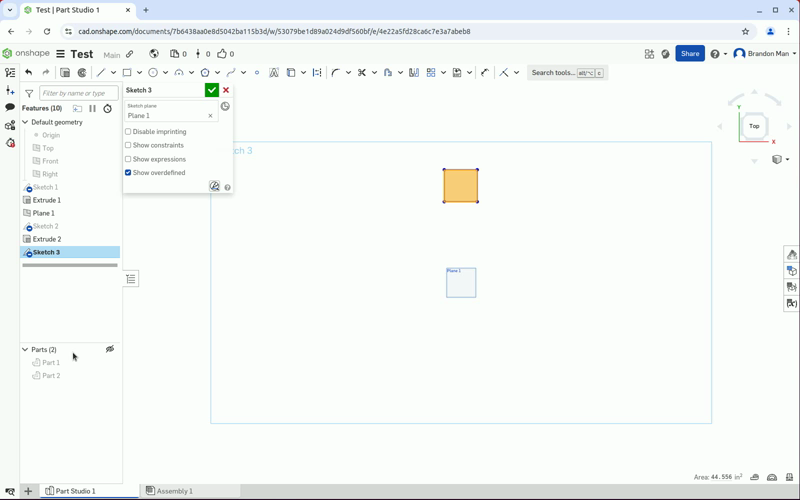
key(shift+e)
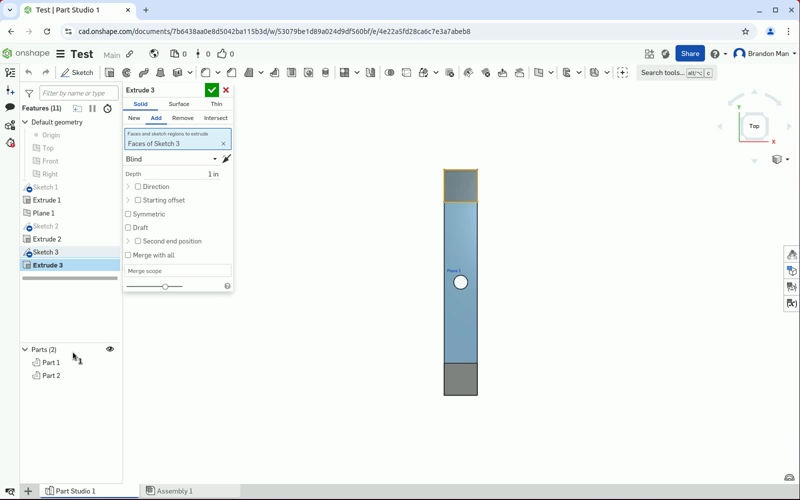
mouse_move(143, 106)
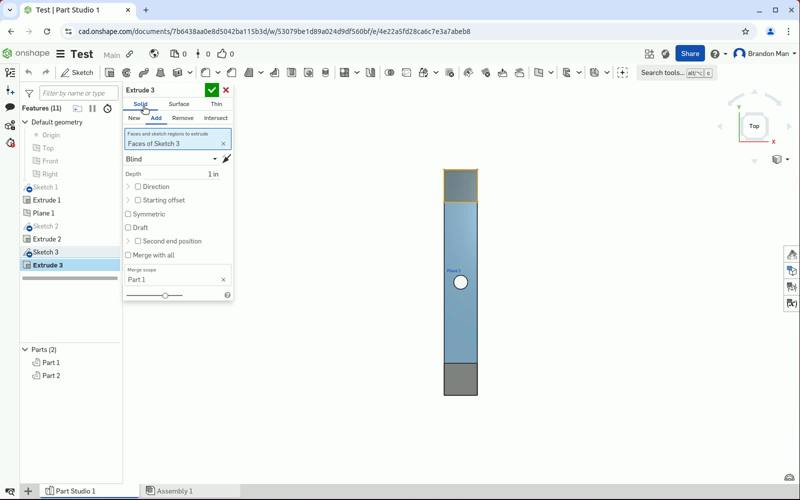
click(143, 106)
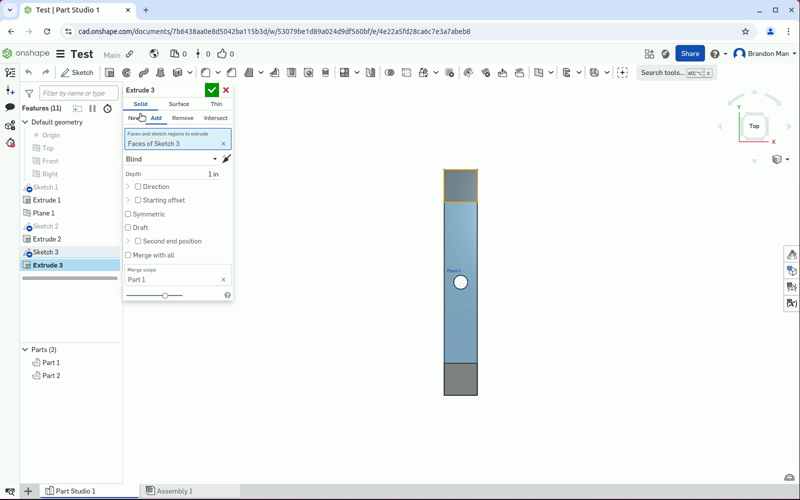
mouse_move(137, 120)
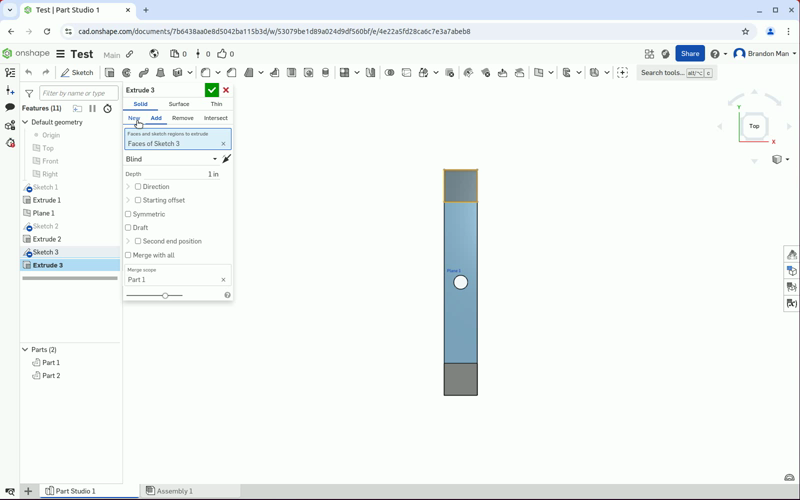
click(137, 120)
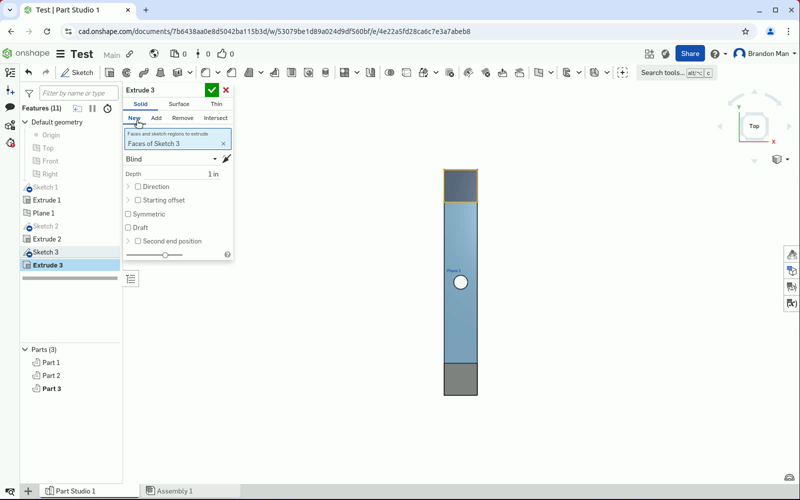
key(tab, 4)
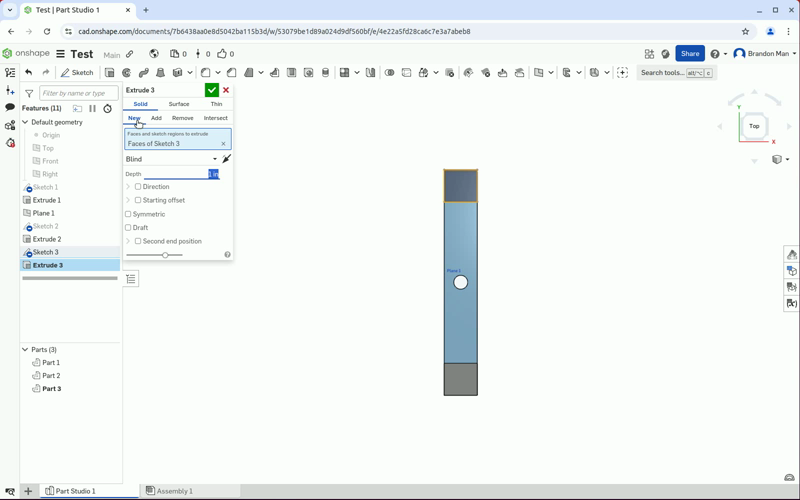
text(0.722)
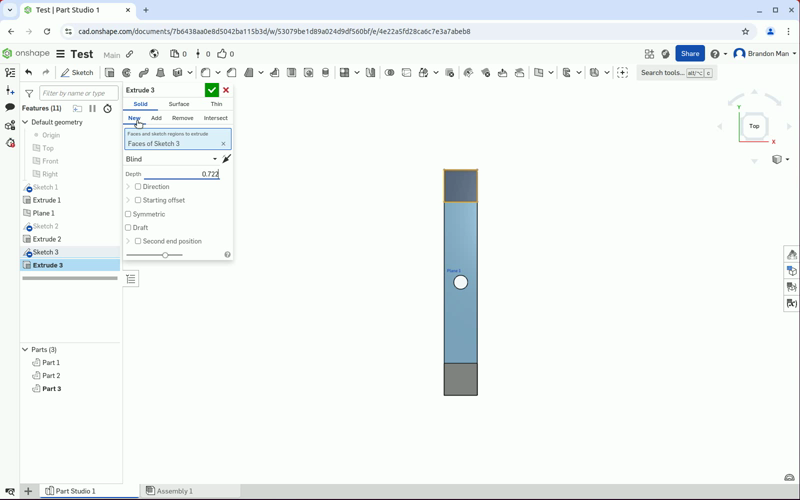
key(enter)
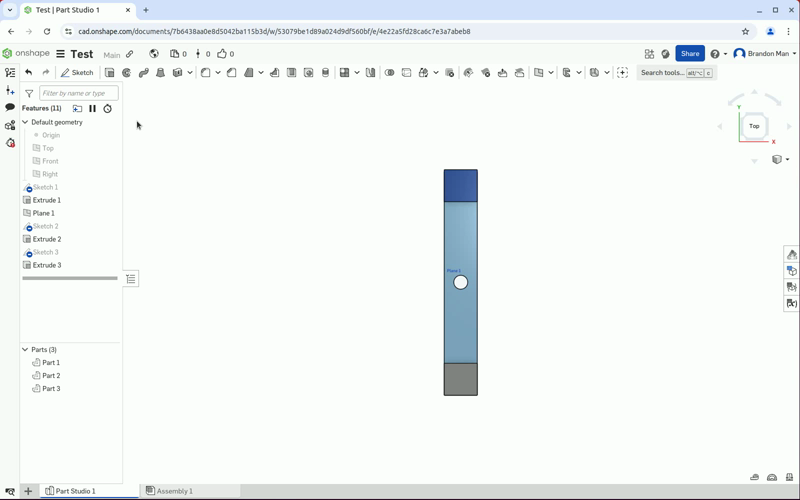
key(shift+h)
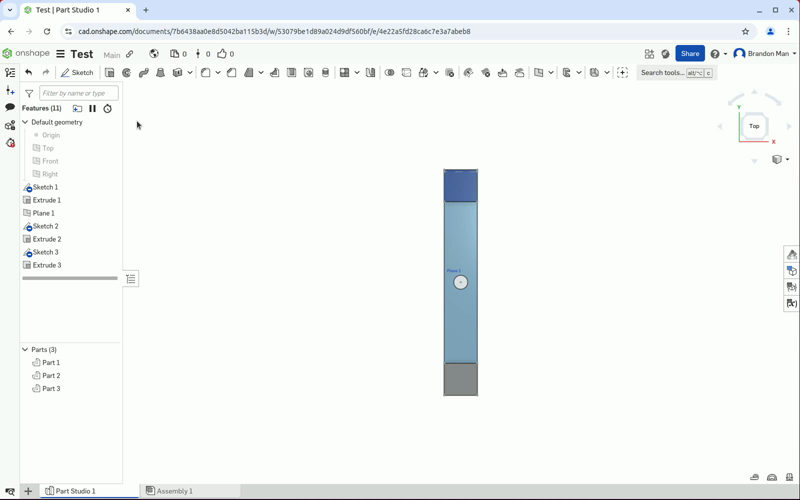
key(shift+h)
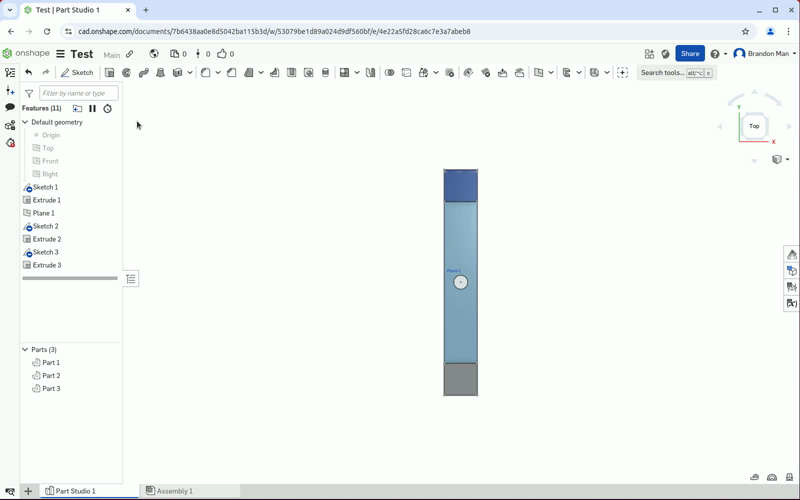
key(shift+7)
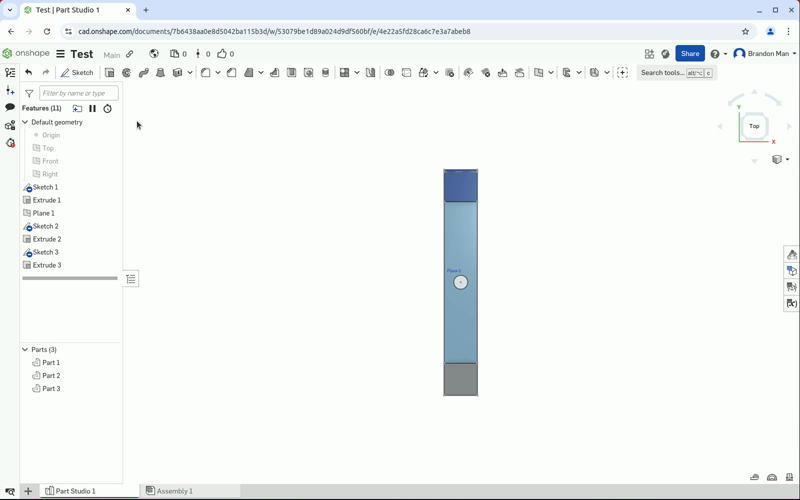
key(up, 3)
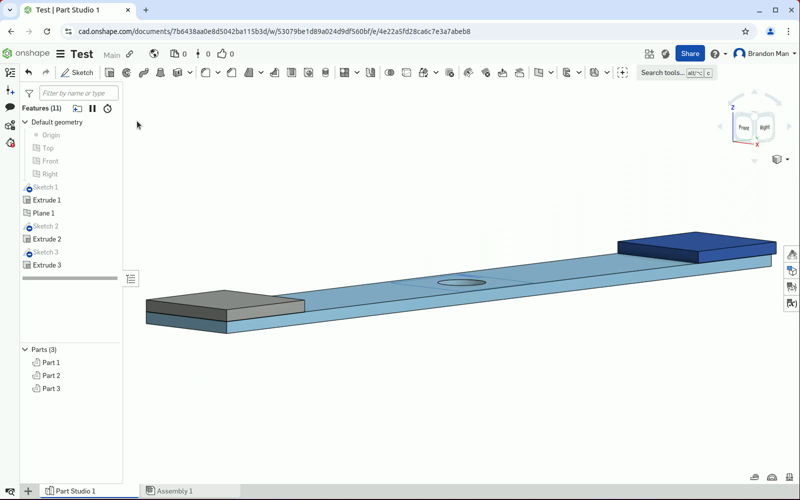
key(left, 3)
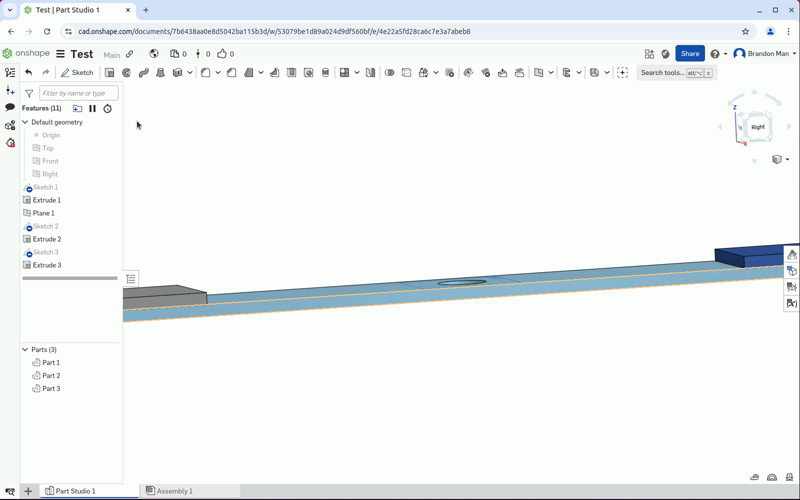
key(right, 3)
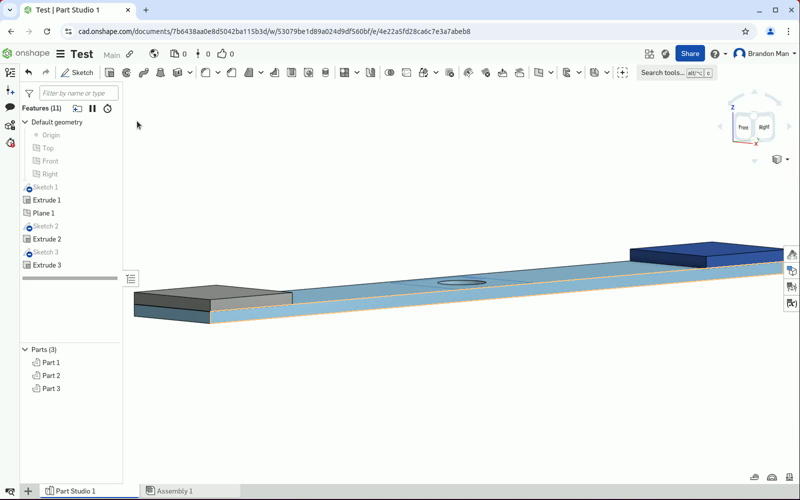
key(down, 3)
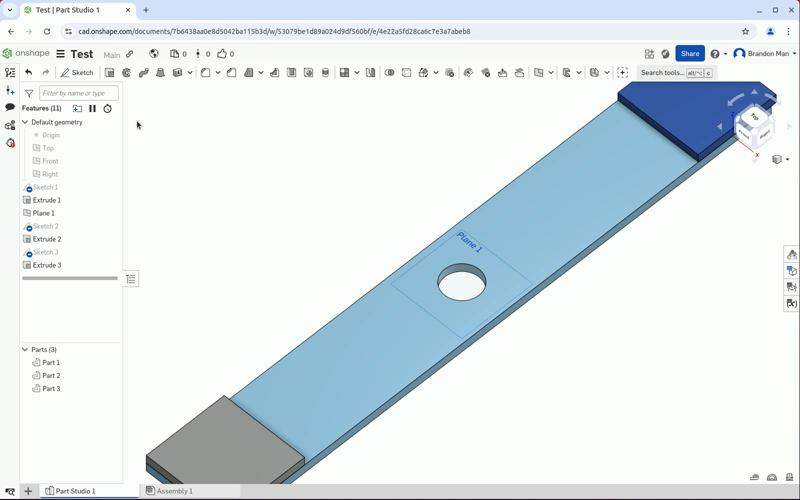
mouse_move(73, 189)
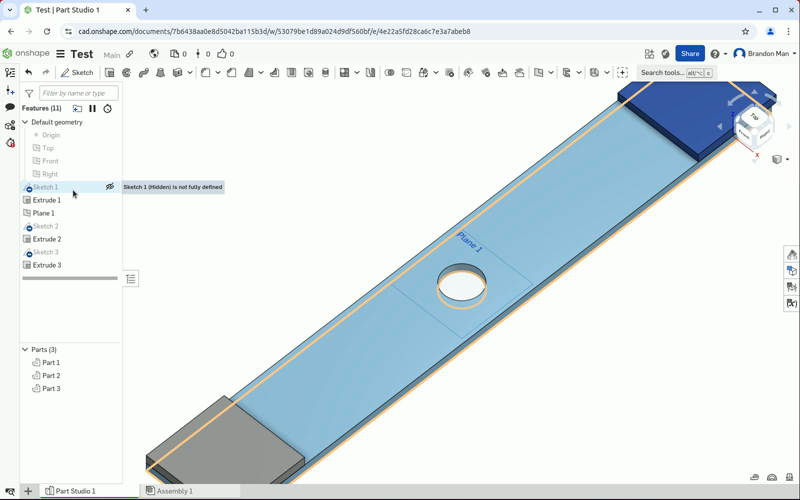
click(73, 189)